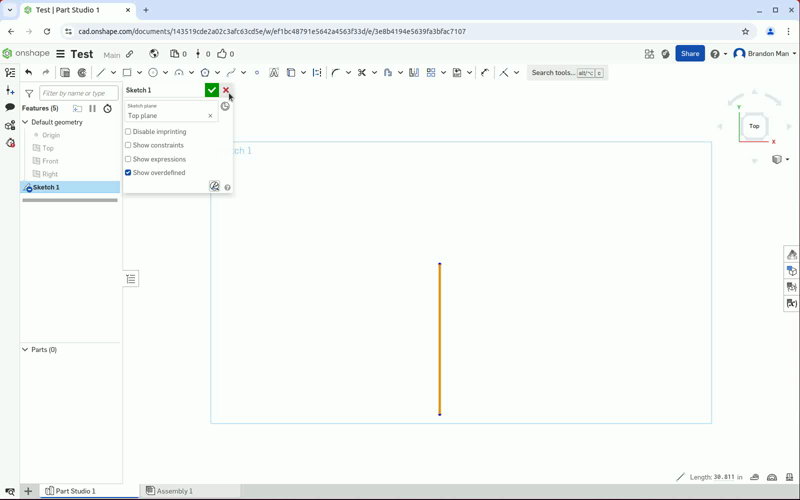
key(shift+h)
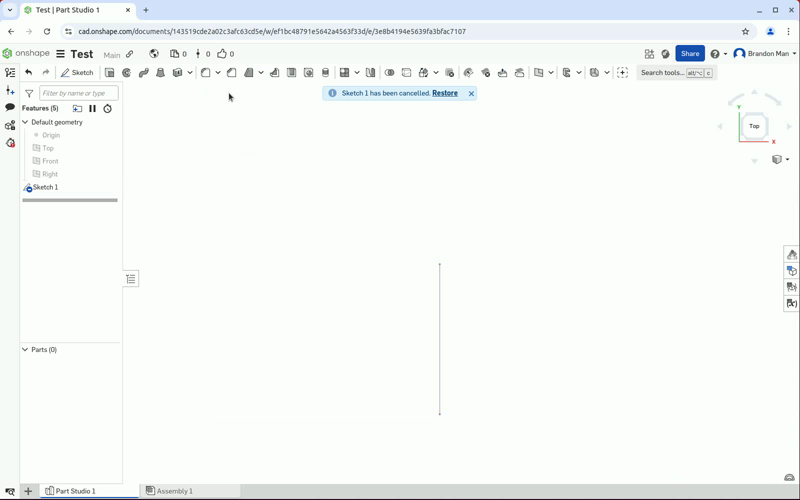
mouse_move(73, 352)
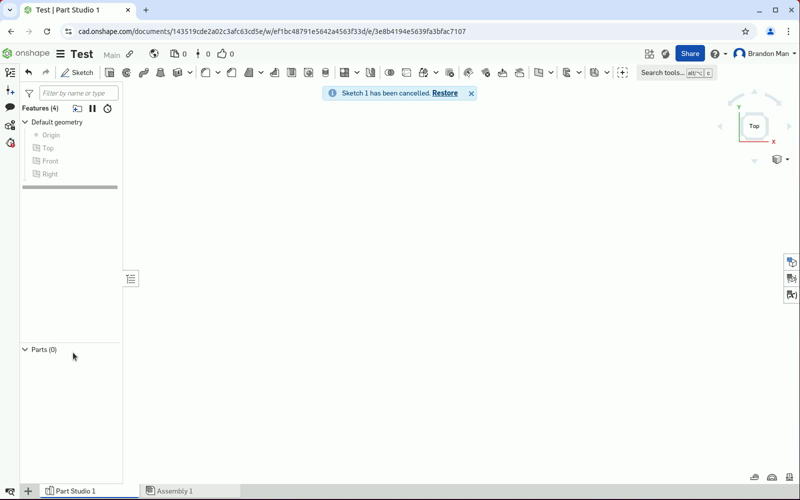
key(y)
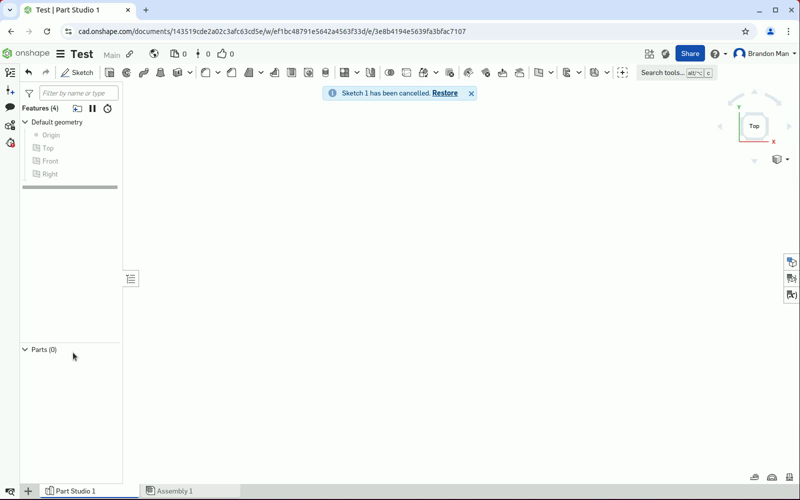
key(shift+p)
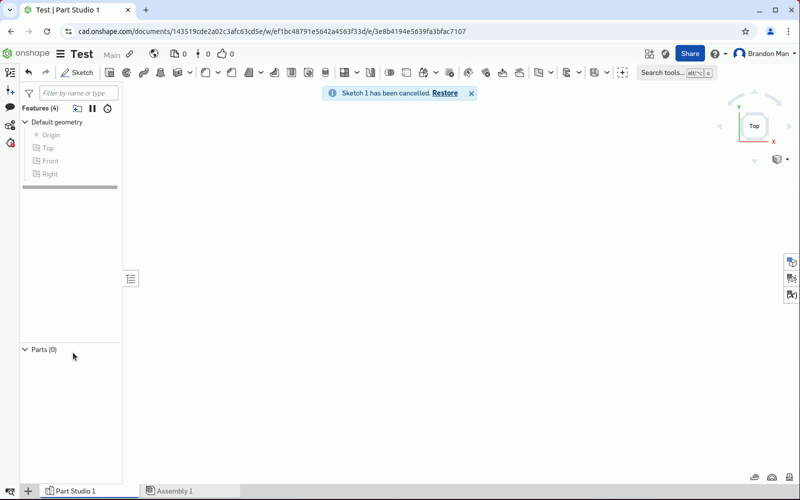
key(space)
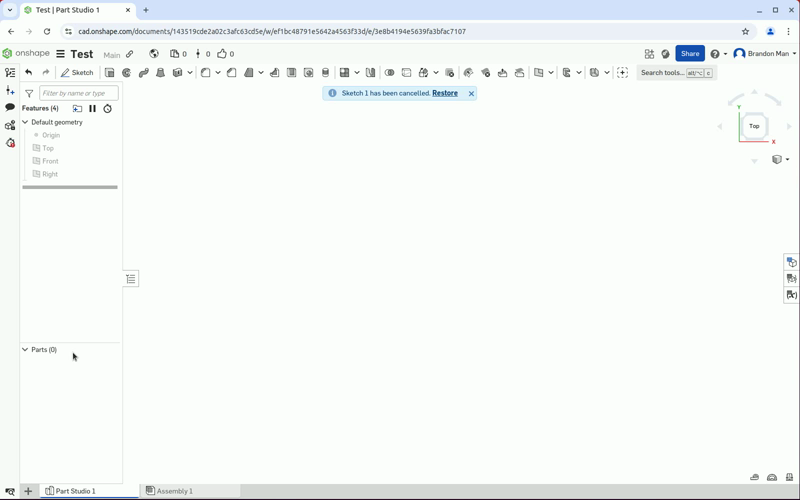
key_down(shift)
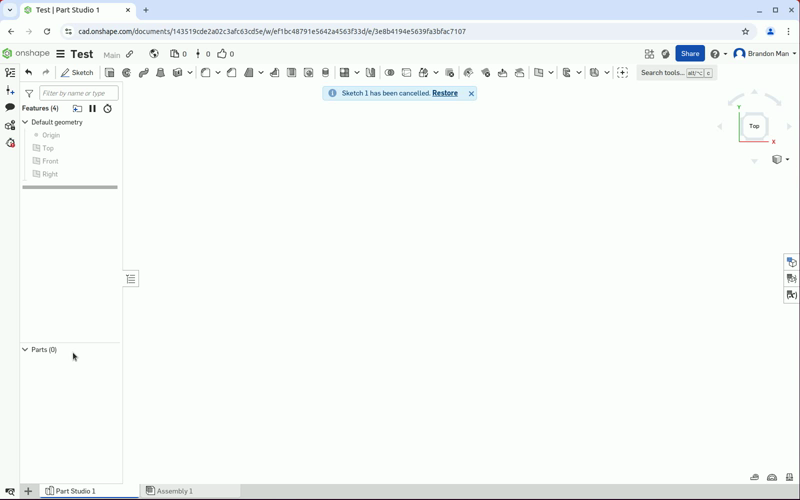
key(up)
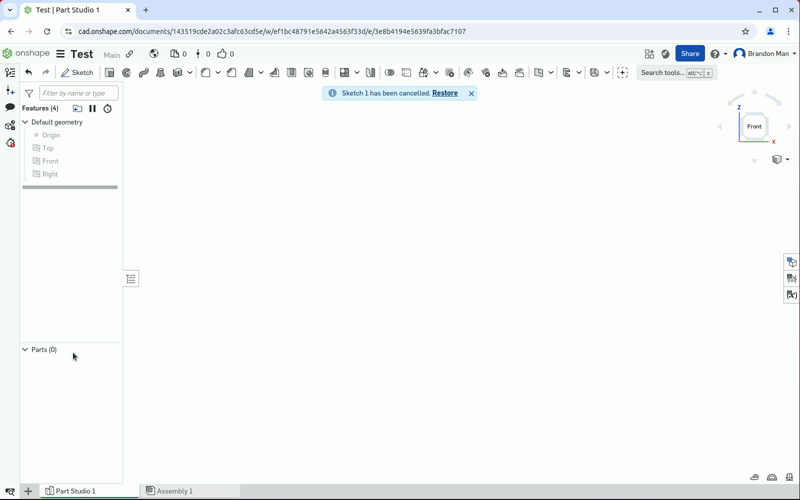
key_up(shift)
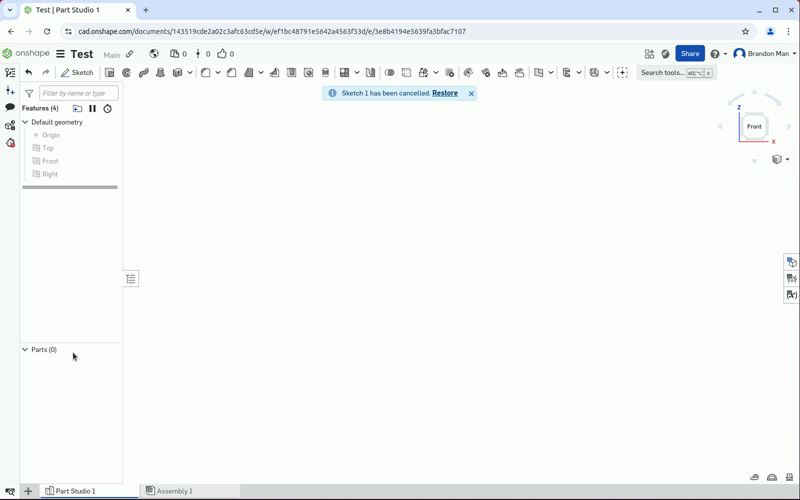
mouse_move(73, 352)
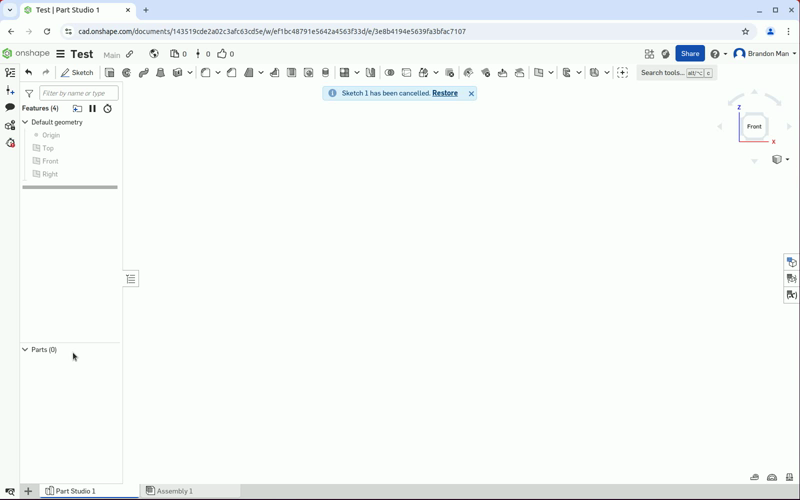
key(shift+y)
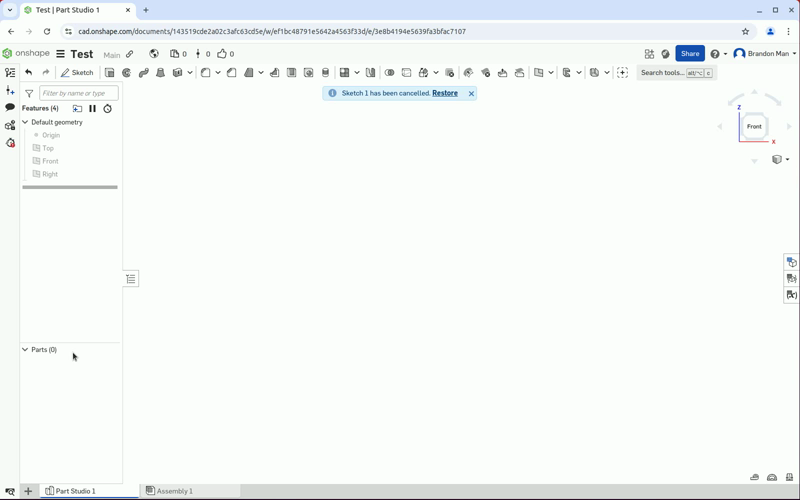
key(shift+s)
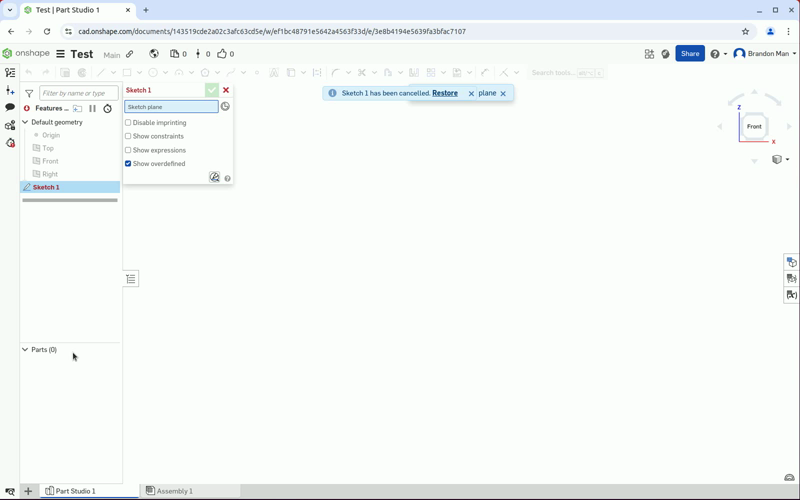
mouse_move(73, 163)
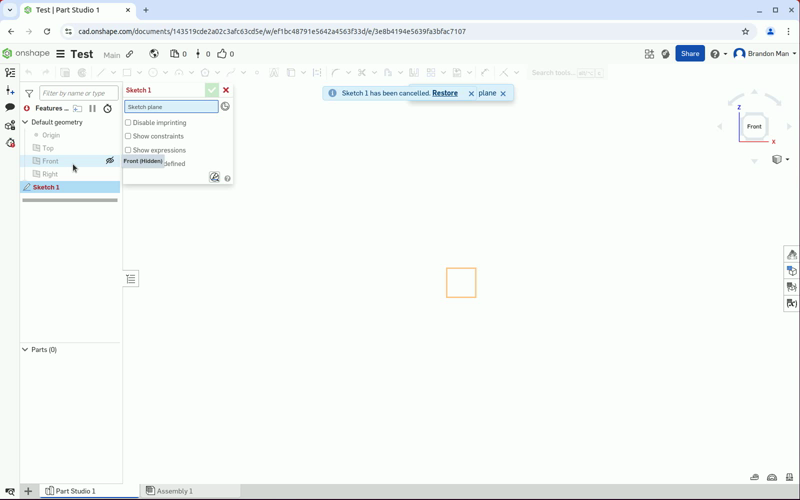
click(73, 163)
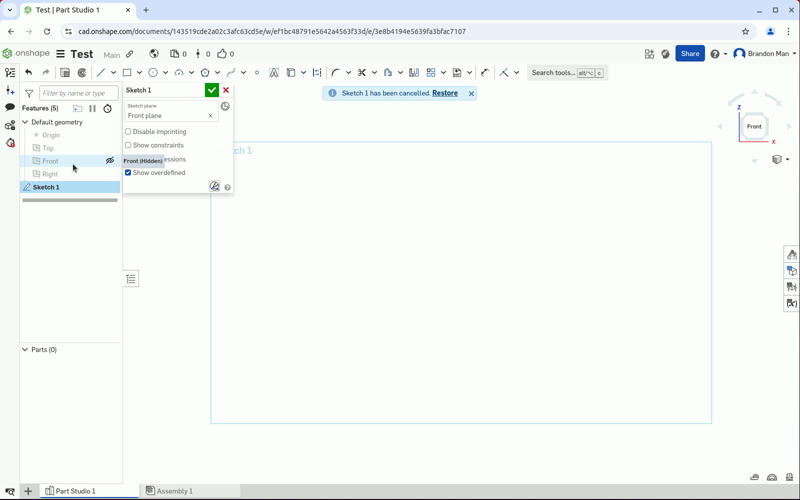
mouse_move(73, 352)
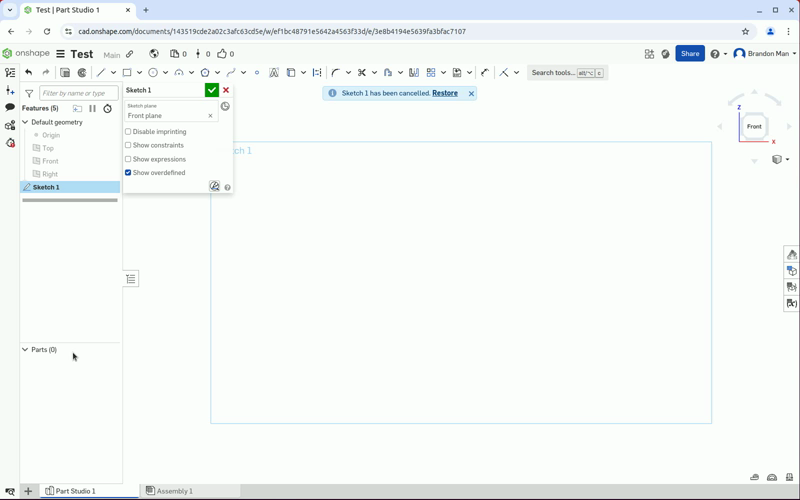
key(y)
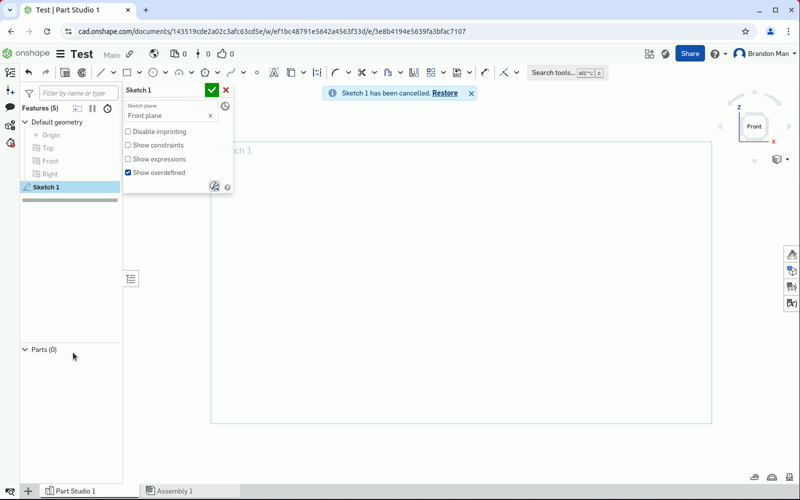
key(a)
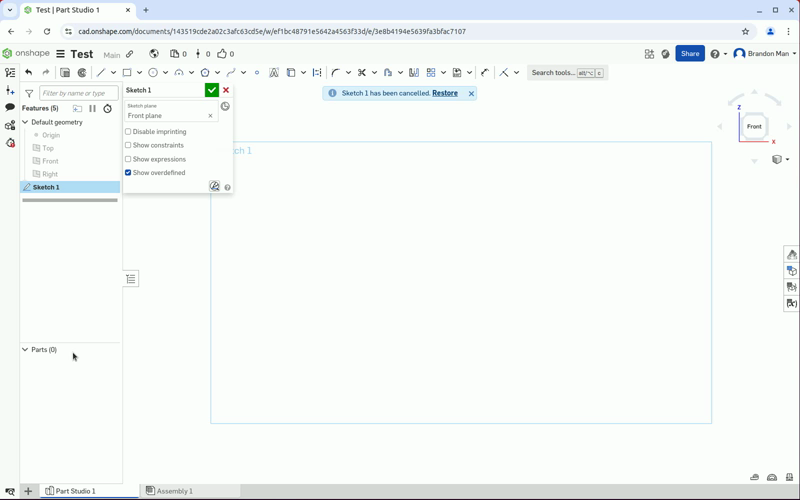
key_down(shift)
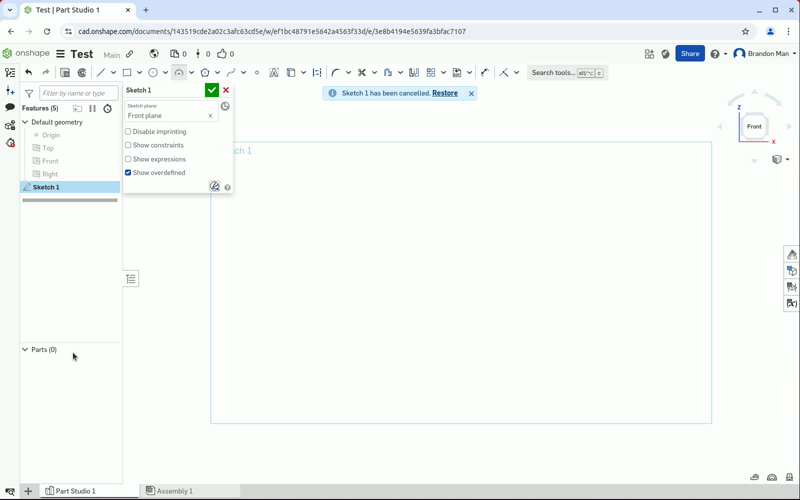
mouse_move(438, 383)
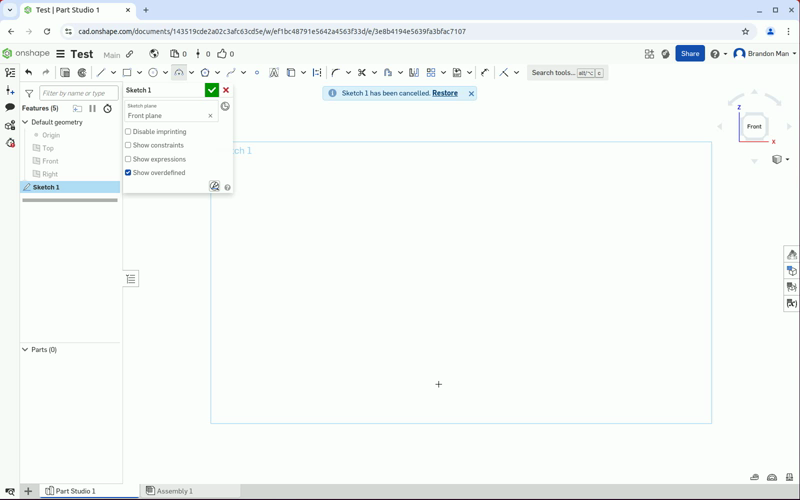
click(438, 383)
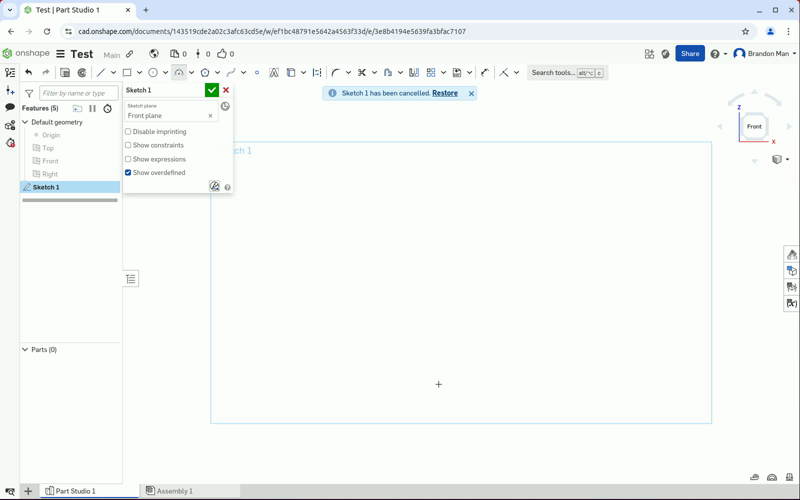
key_up(shift)
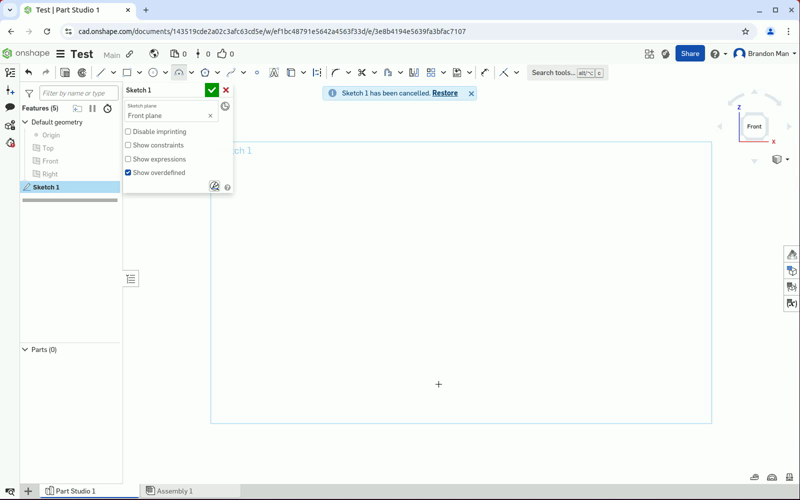
key_down(shift)
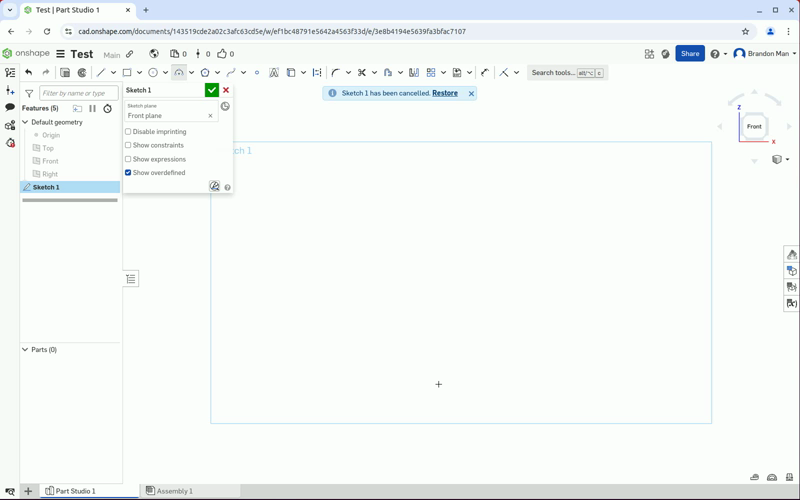
mouse_move(449, 394)
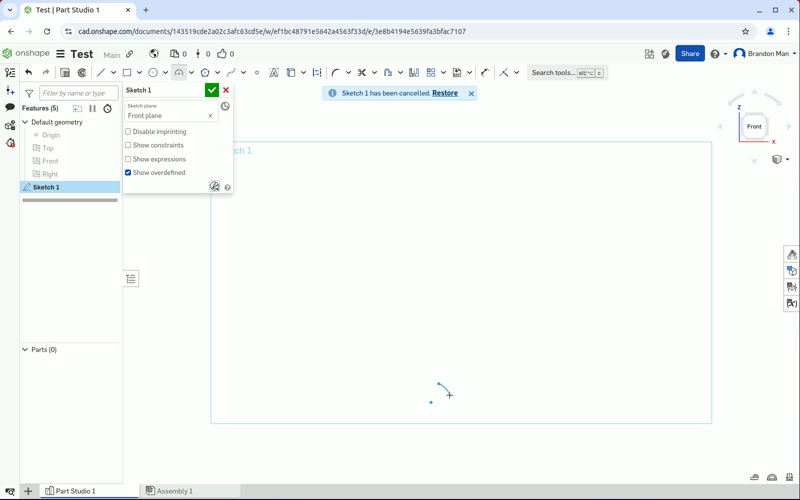
click(449, 394)
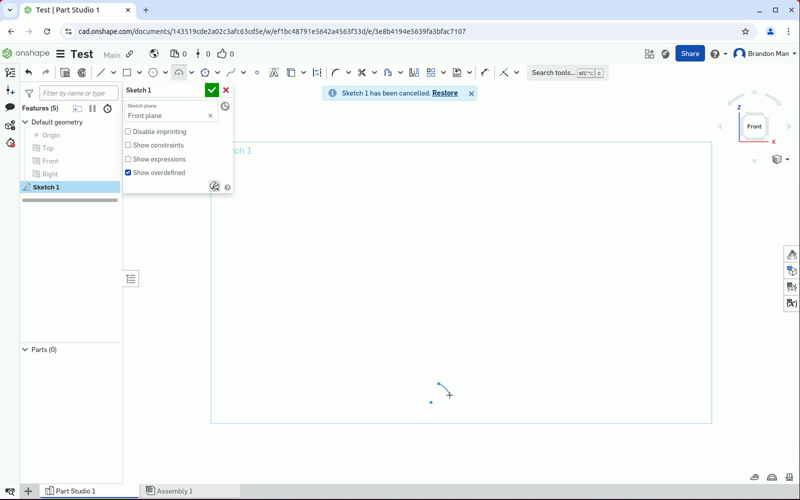
mouse_move(441, 391)
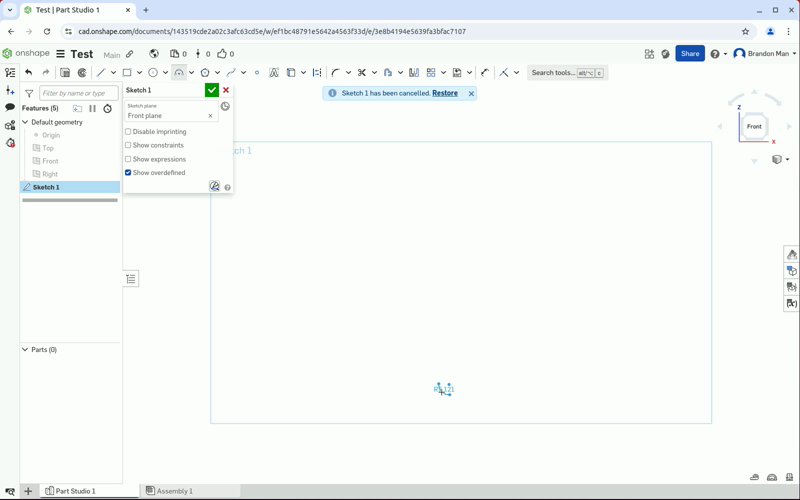
click(441, 391)
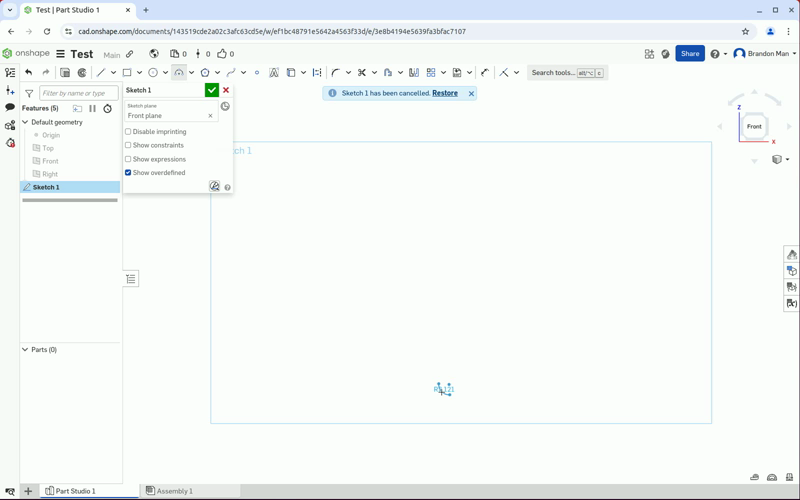
key_up(shift)
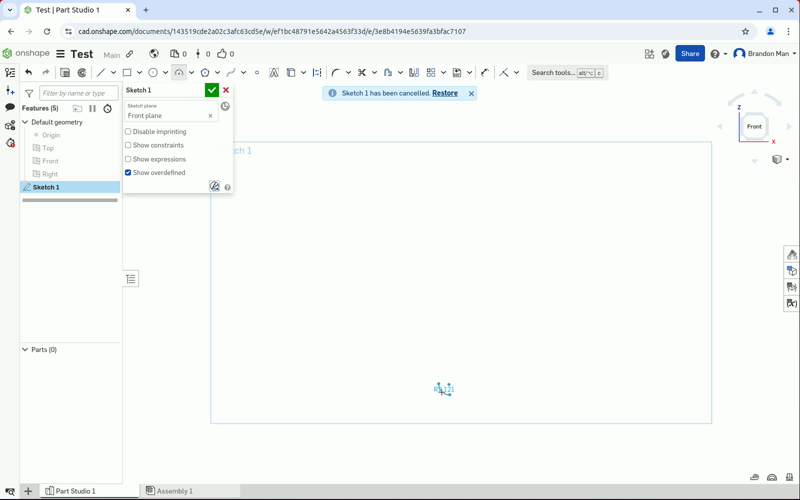
key(esc)
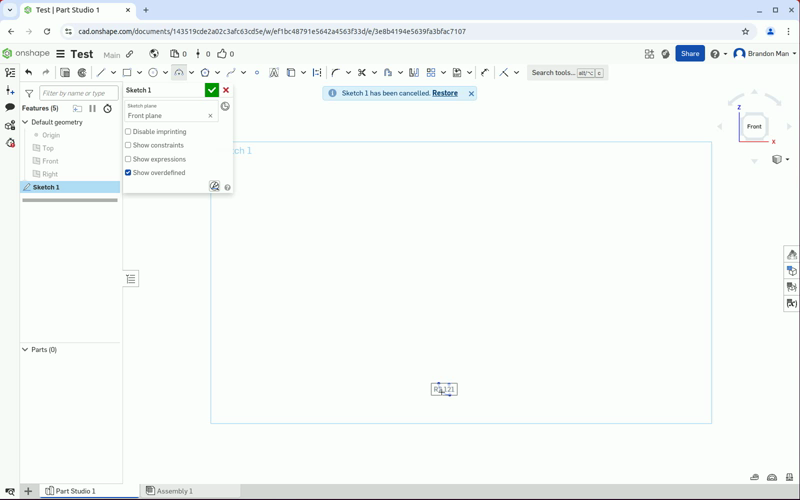
key(l)
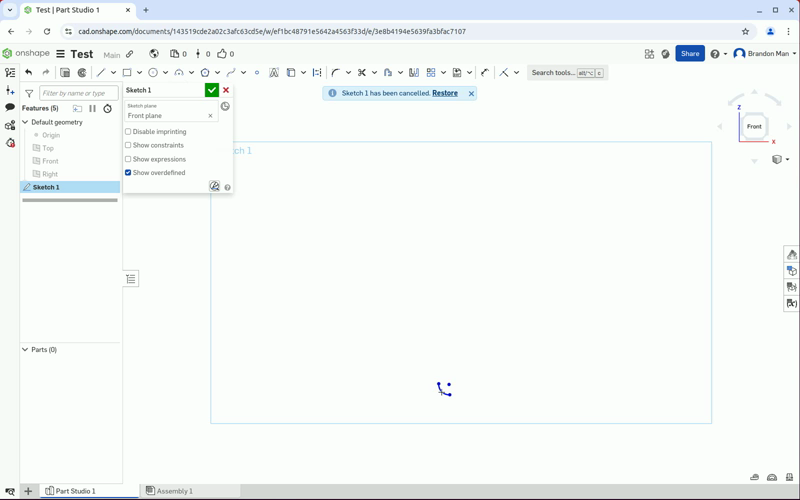
mouse_move(449, 394)
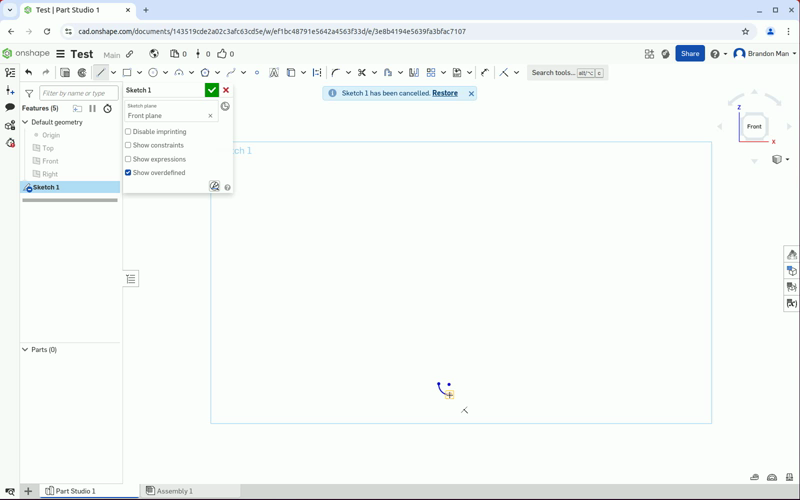
click(449, 394)
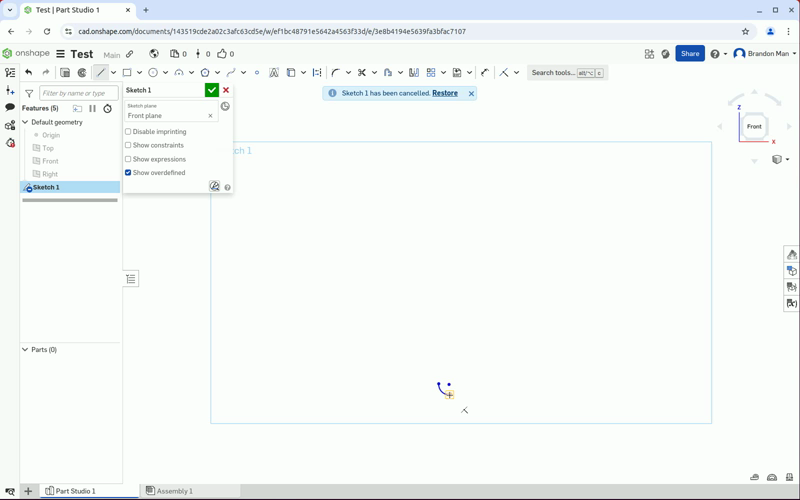
key_down(shift)
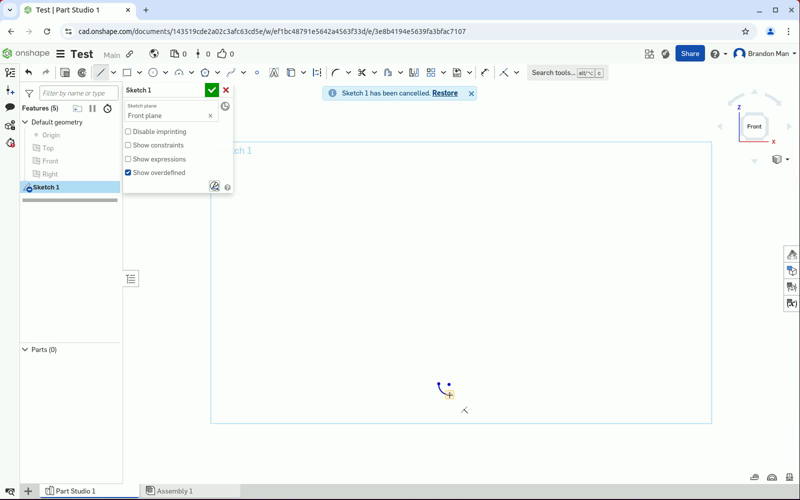
mouse_move(479, 394)
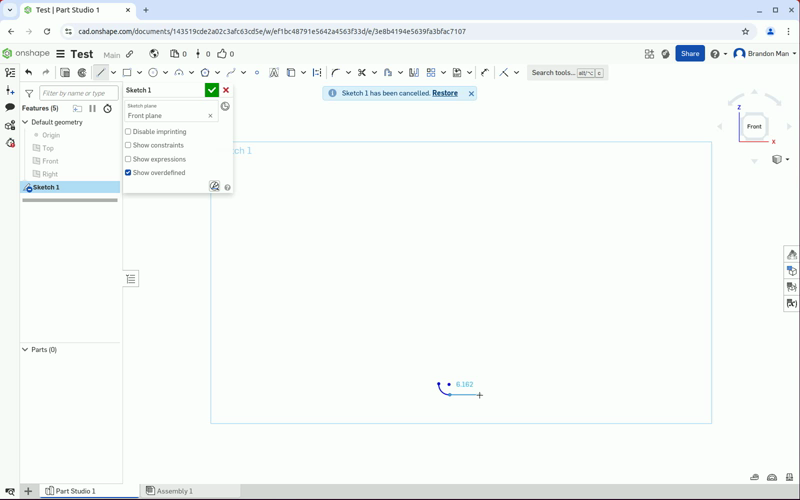
mouse_move(472, 394)
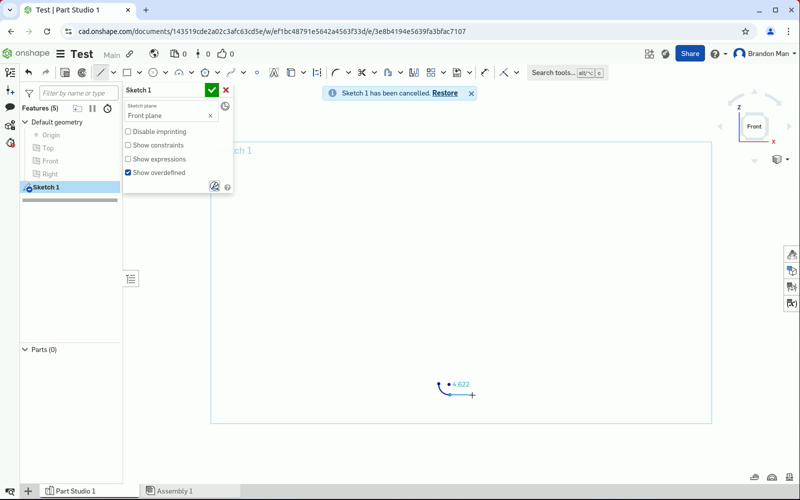
click(472, 394)
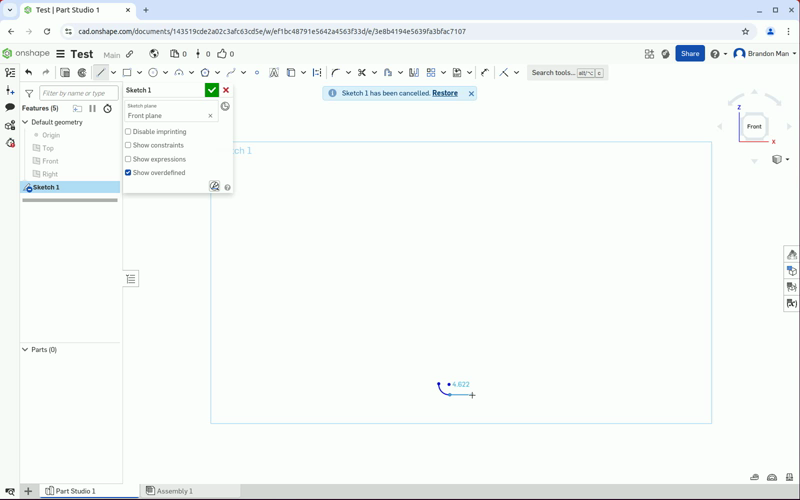
key_up(shift)
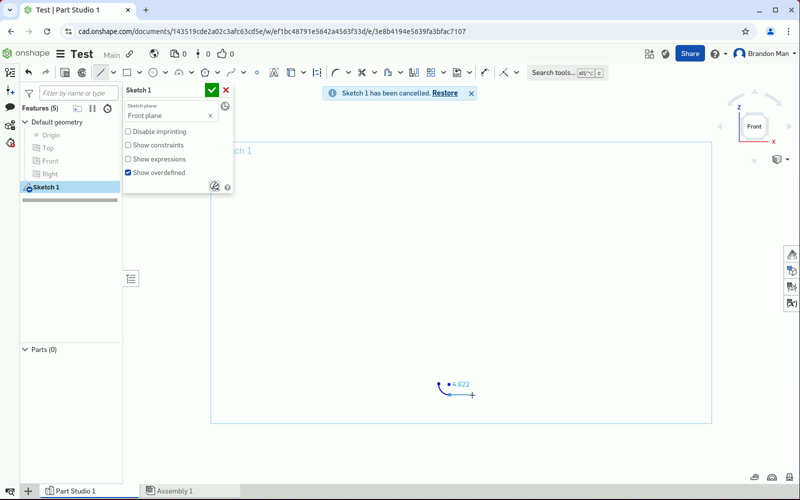
key(esc)
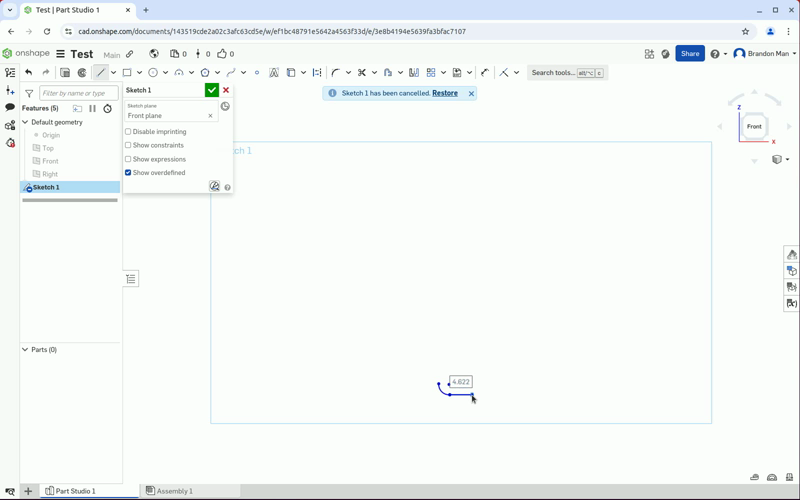
key(a)
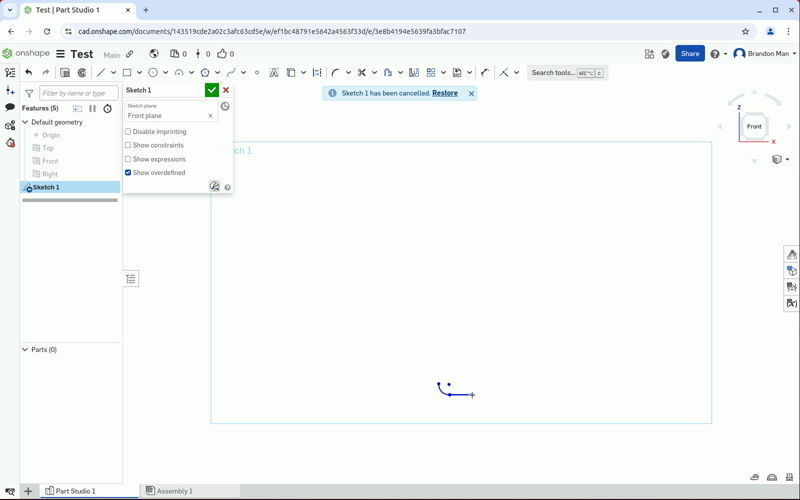
mouse_move(472, 394)
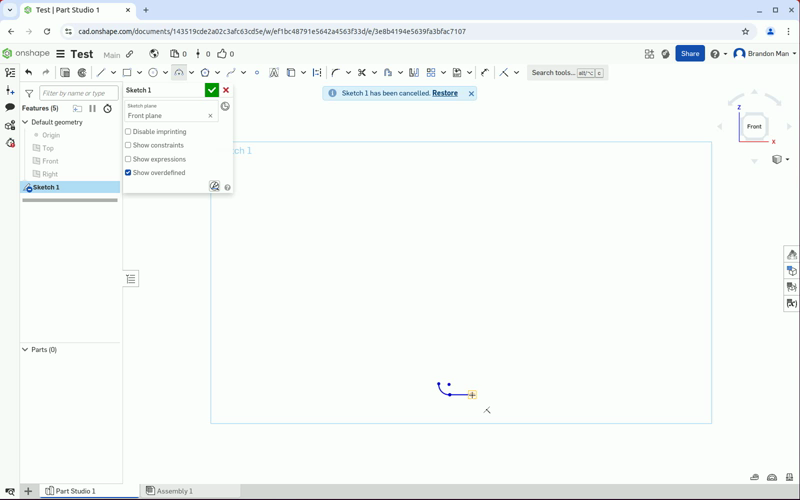
click(472, 394)
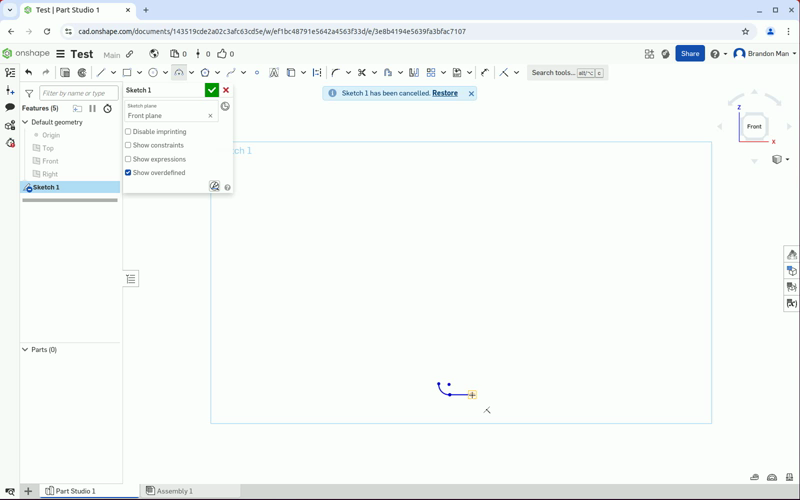
key_down(shift)
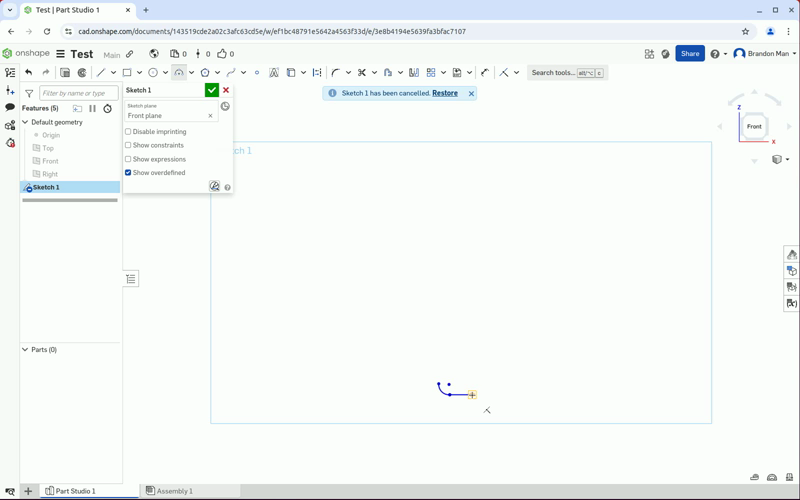
mouse_move(483, 383)
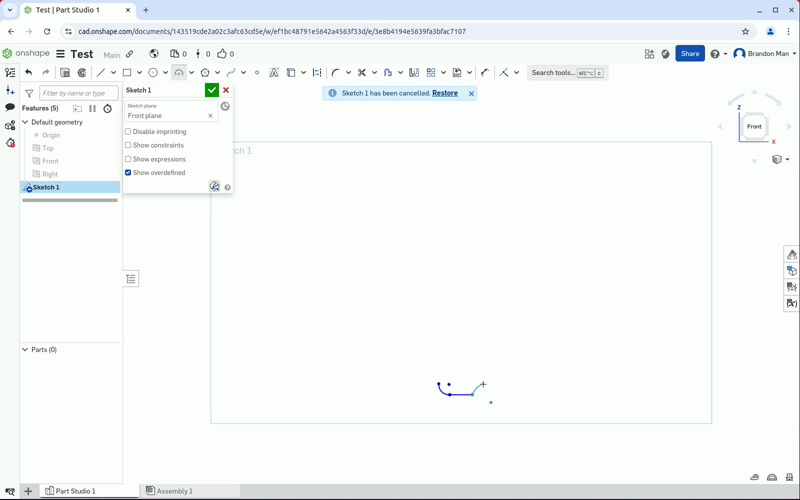
click(483, 383)
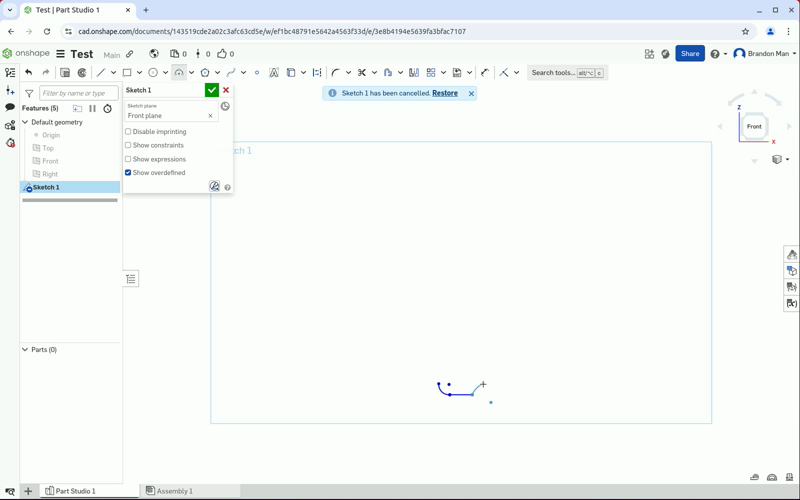
mouse_move(480, 391)
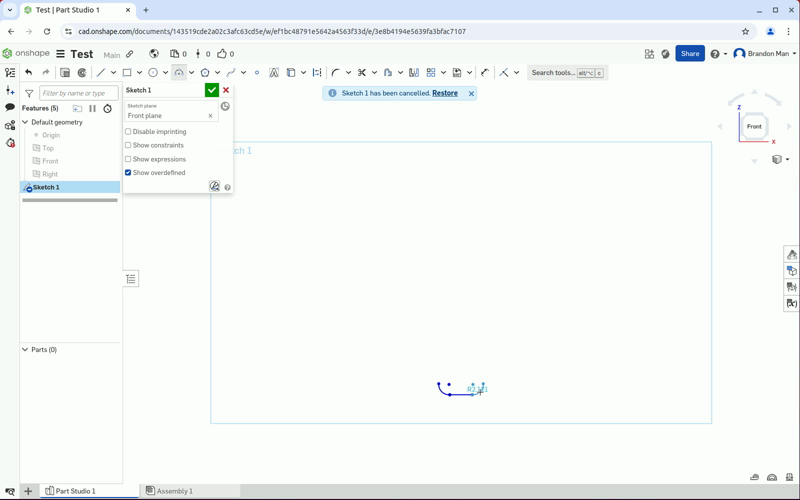
click(480, 391)
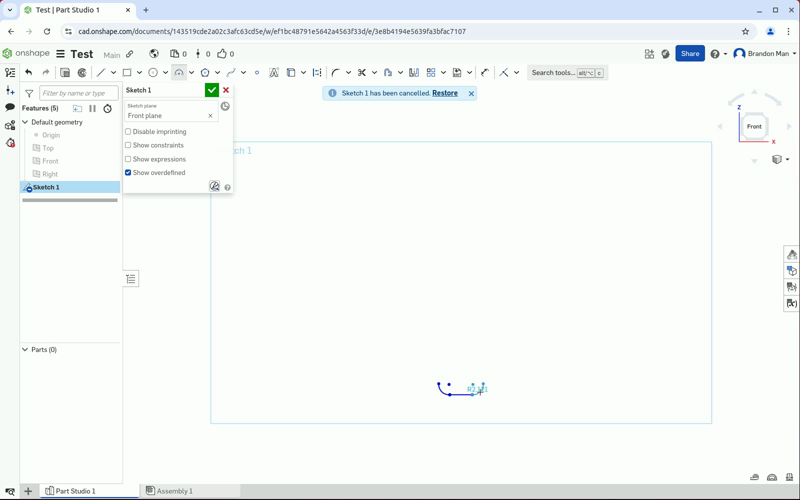
key_up(shift)
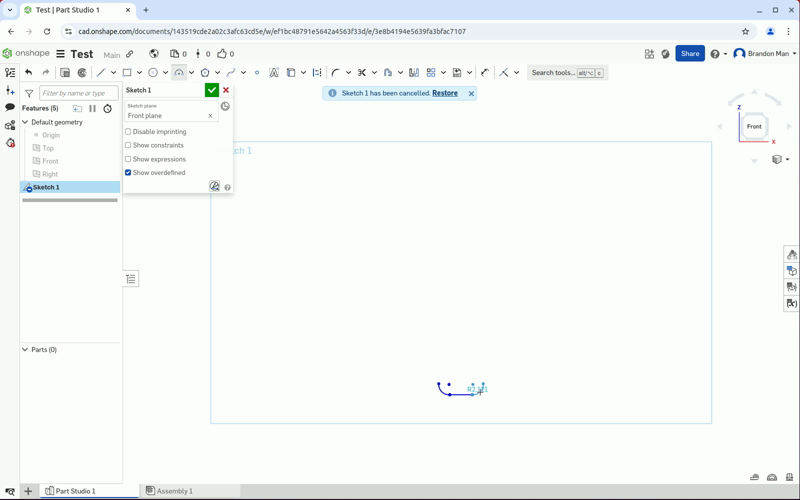
key(esc)
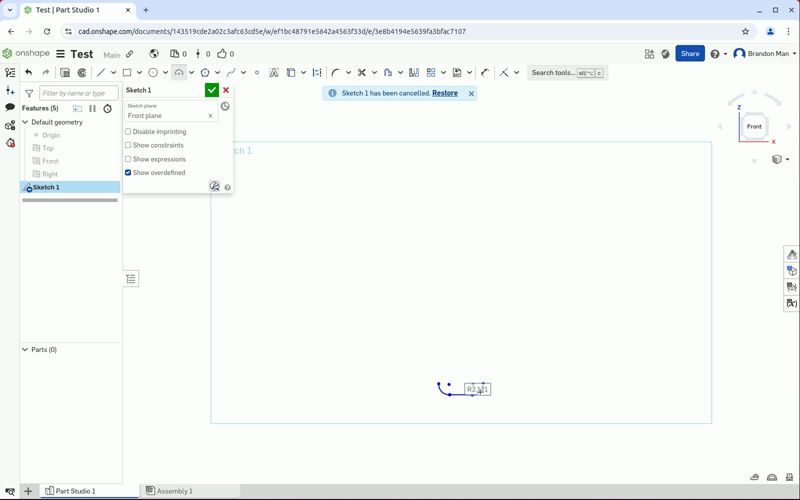
key(l)
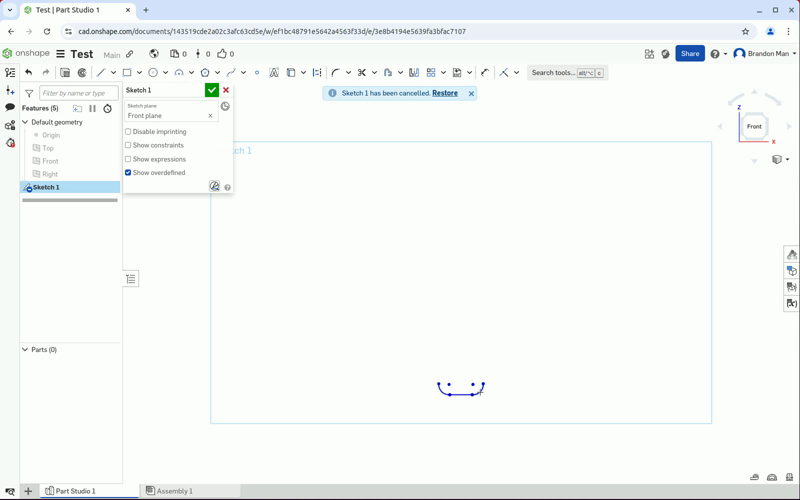
mouse_move(483, 383)
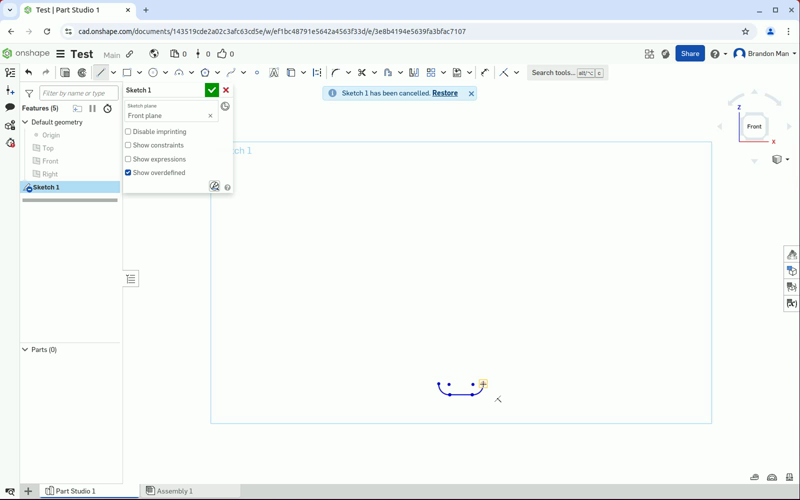
click(483, 383)
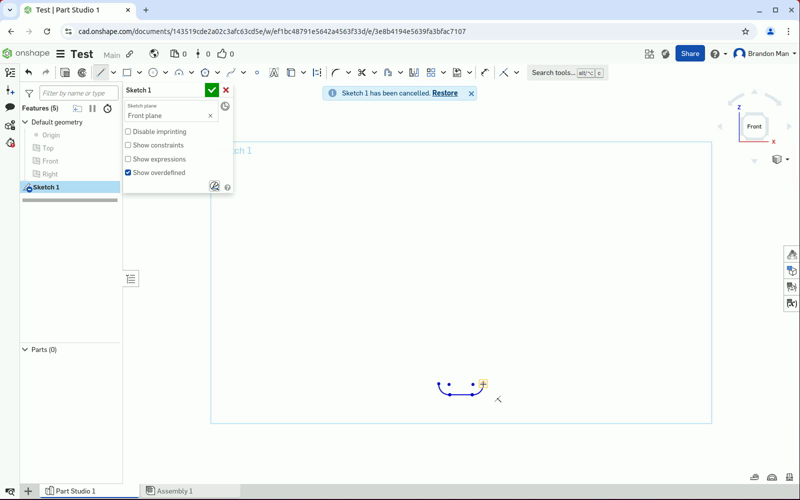
key_down(shift)
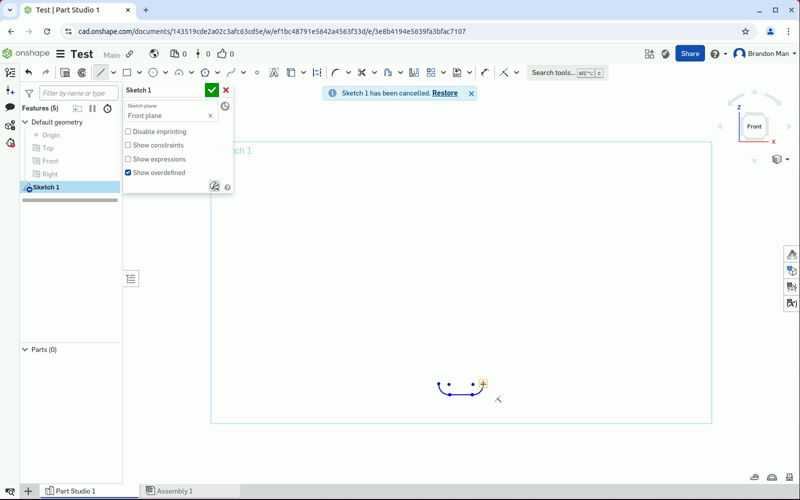
mouse_move(483, 182)
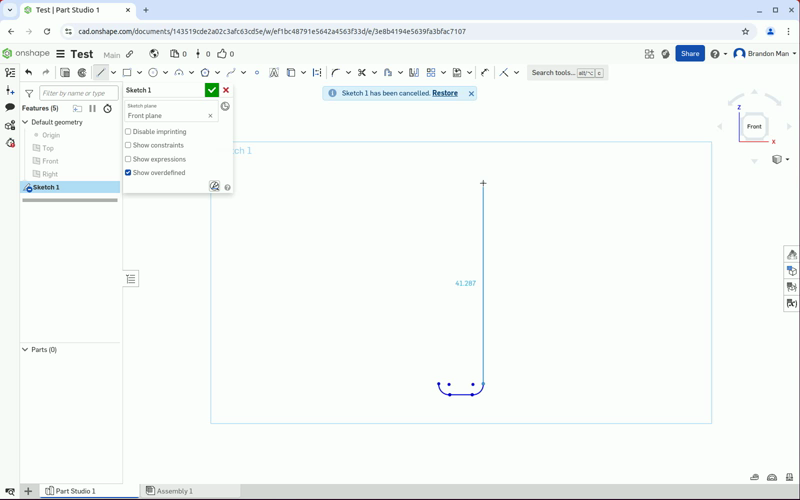
click(483, 182)
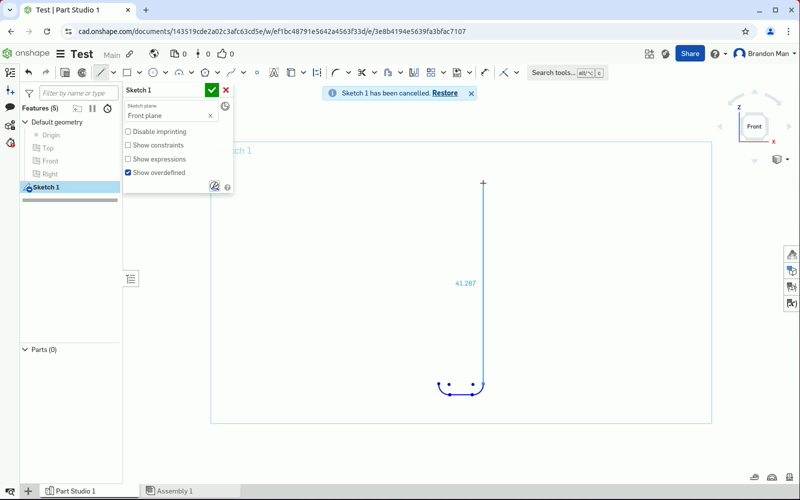
key_up(shift)
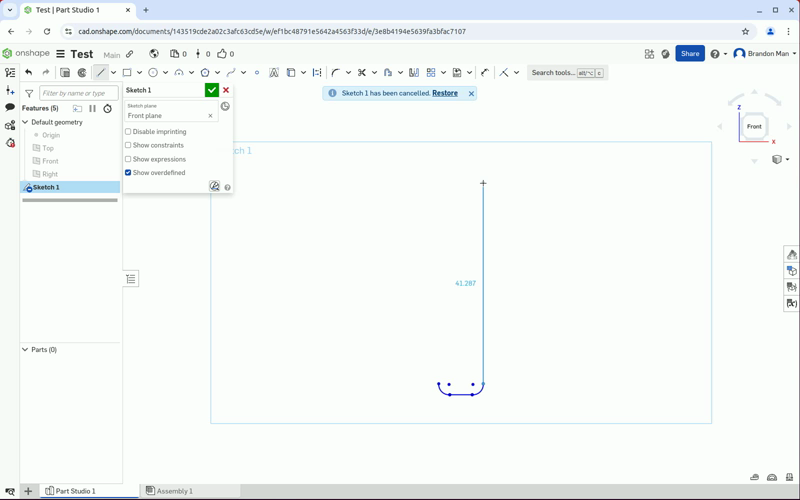
key(esc)
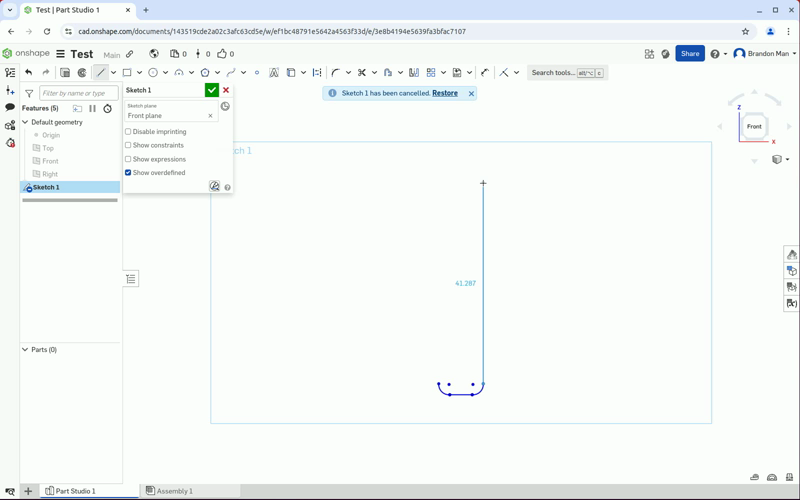
key(a)
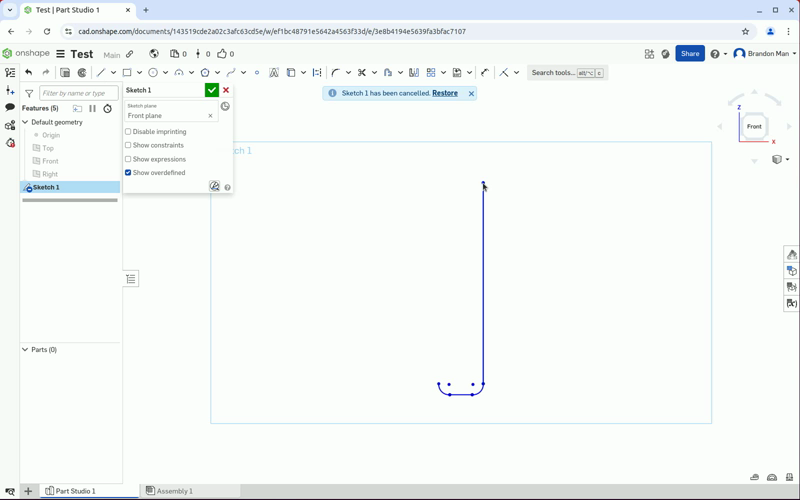
mouse_move(483, 182)
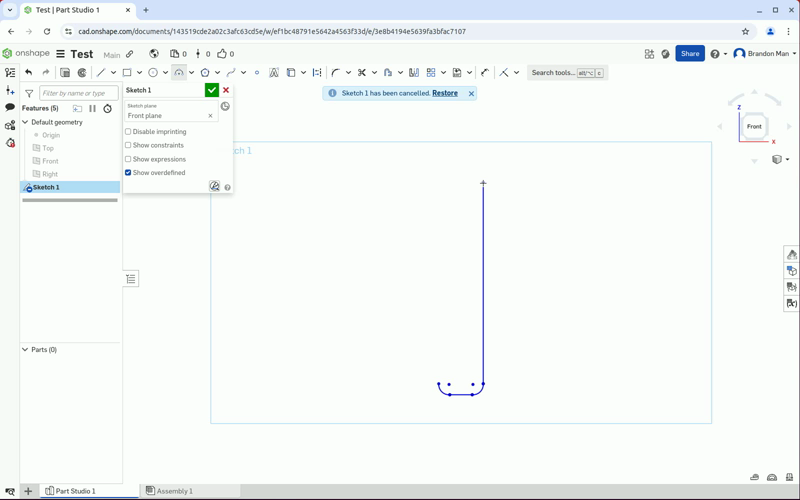
click(483, 182)
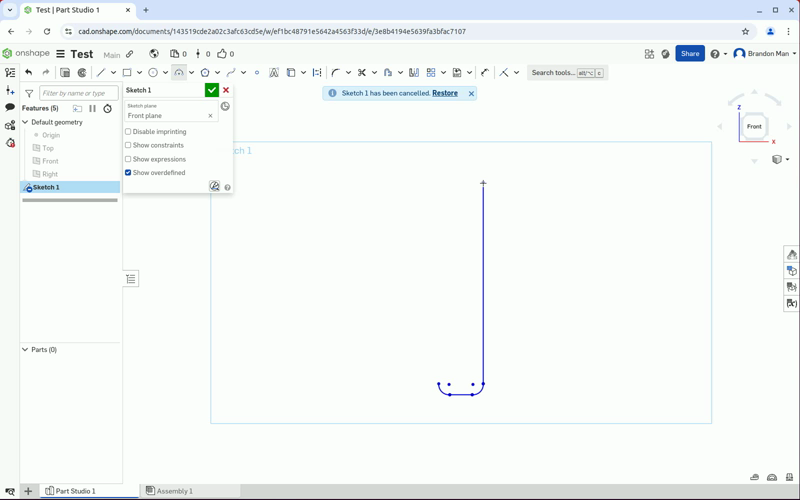
key_down(shift)
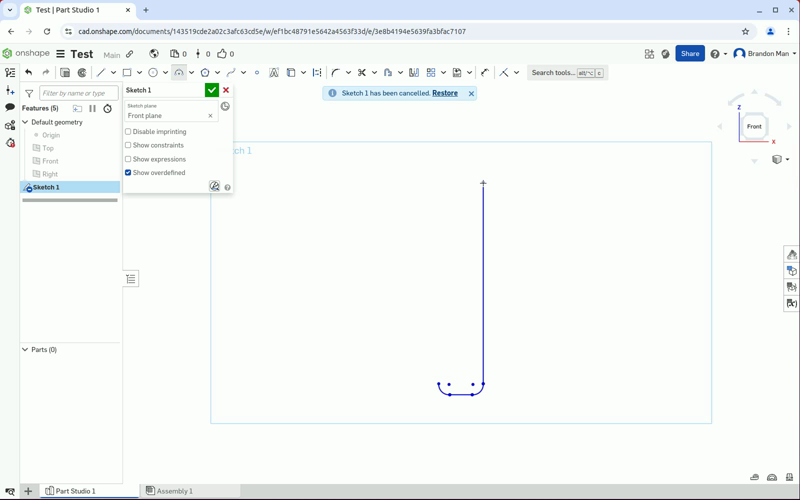
mouse_move(472, 171)
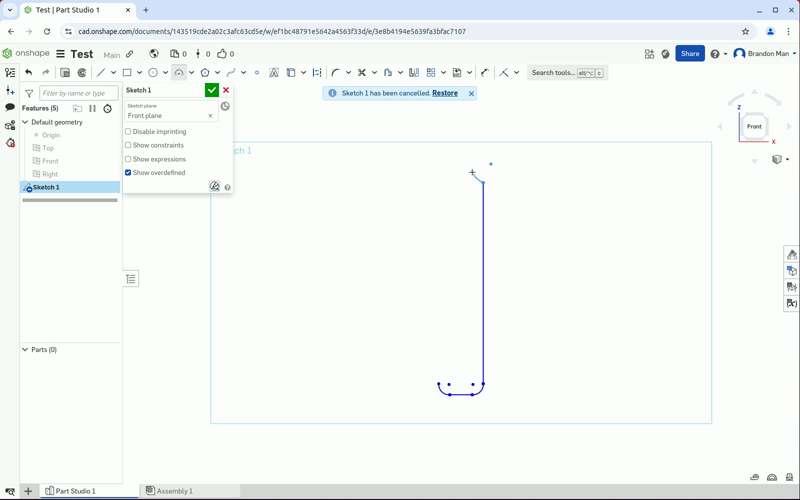
click(472, 171)
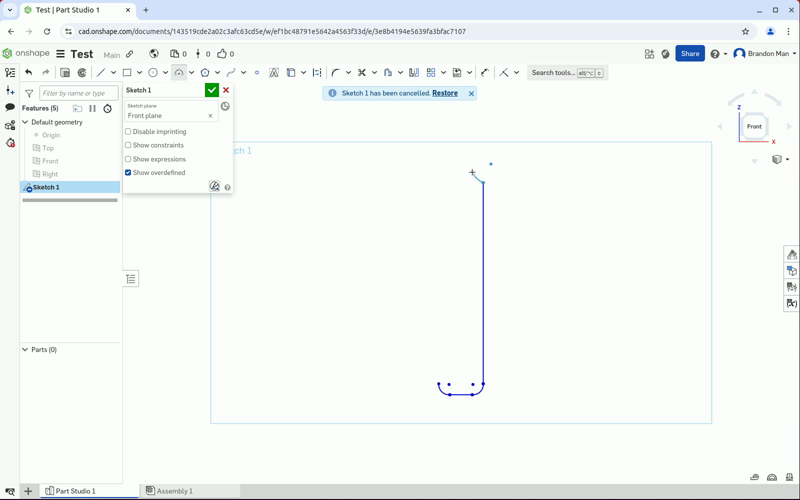
mouse_move(480, 174)
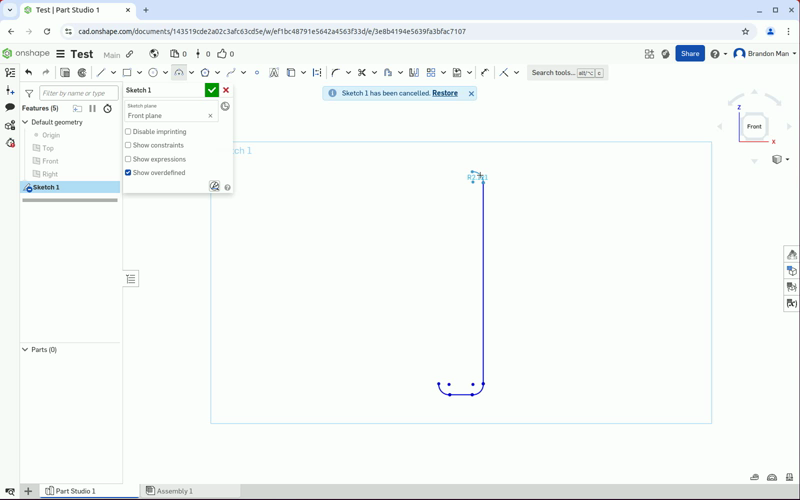
click(480, 174)
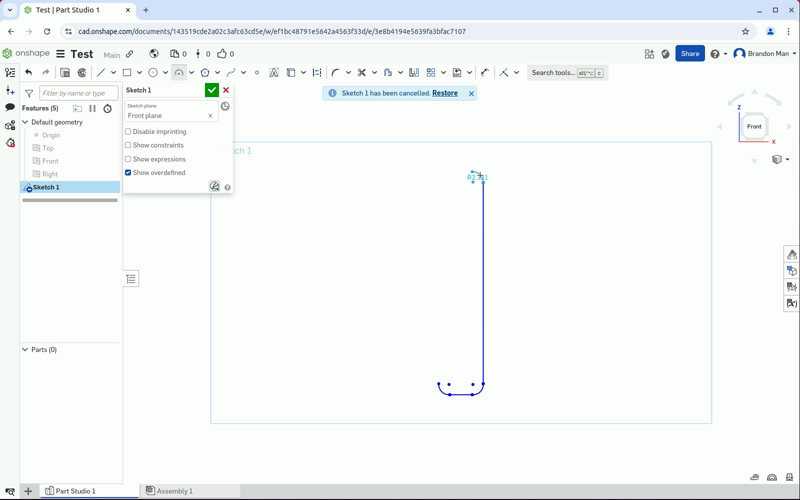
key_up(shift)
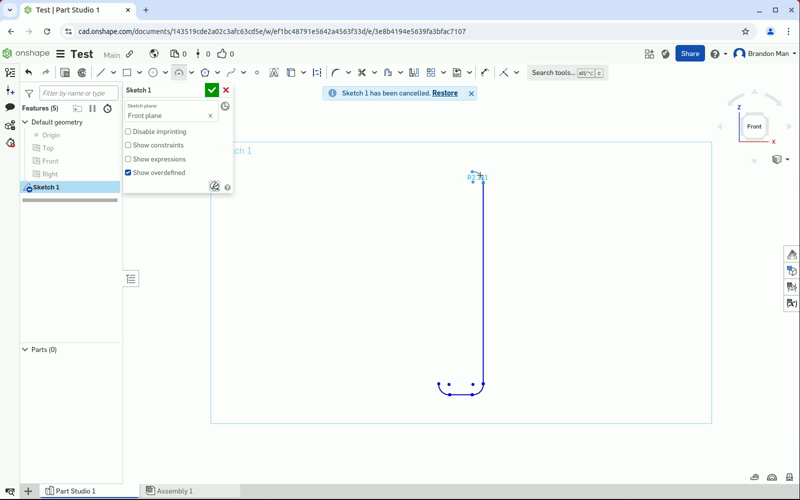
key(esc)
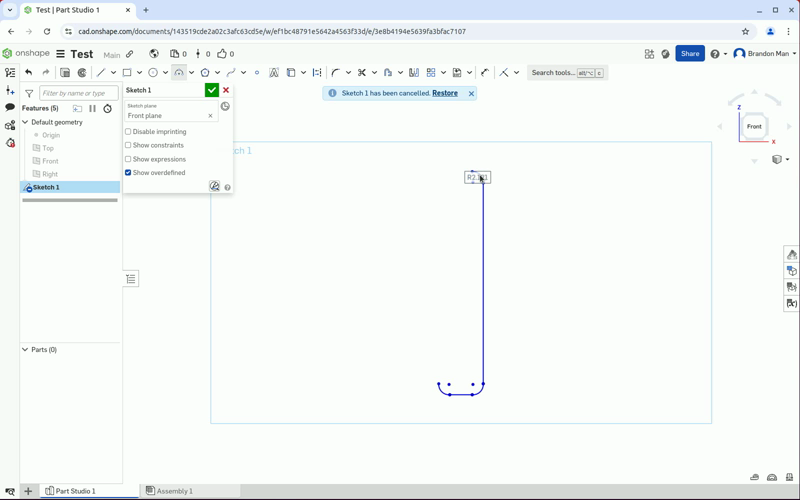
key(l)
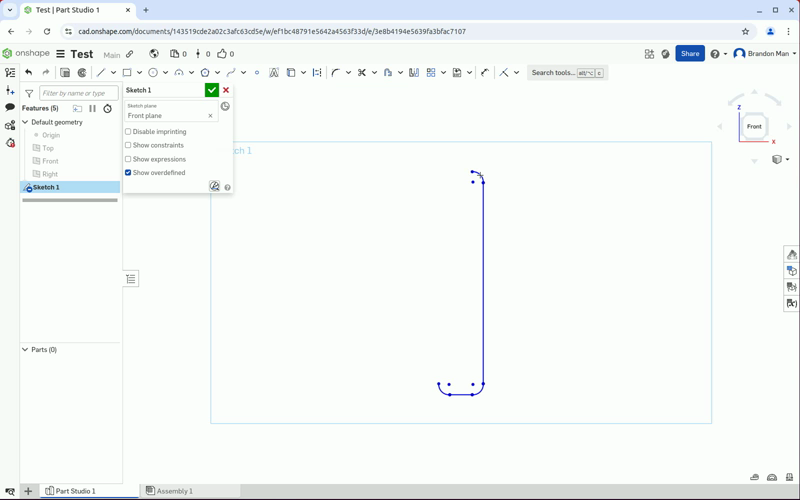
mouse_move(472, 171)
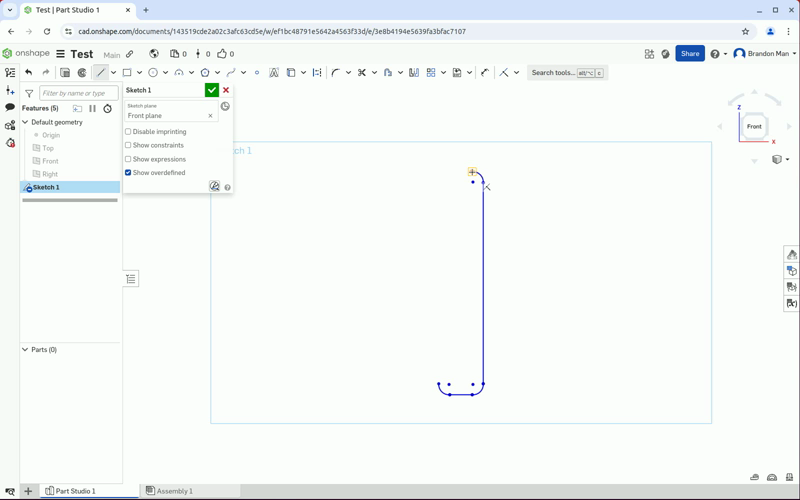
click(472, 171)
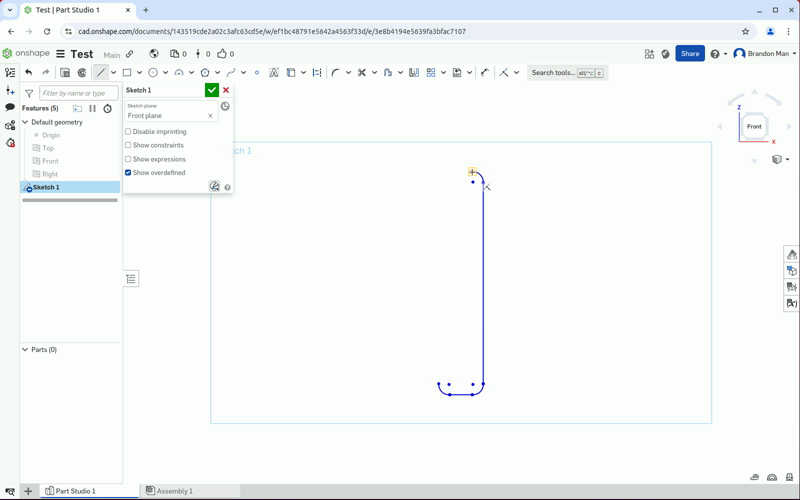
key_down(shift)
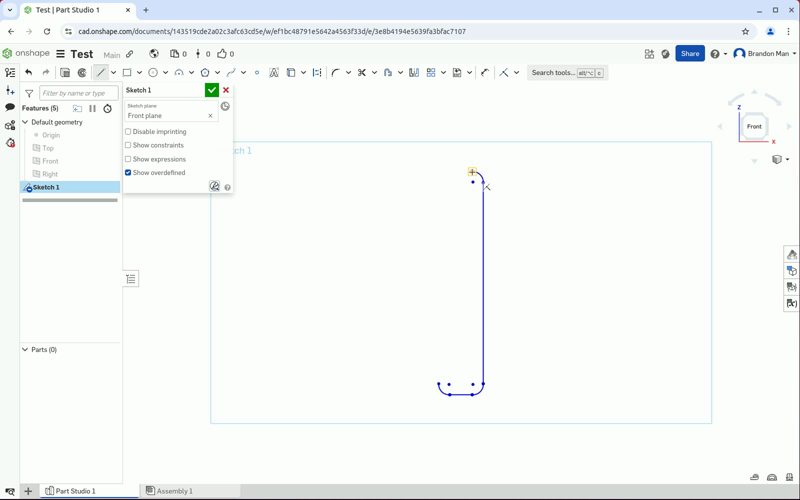
mouse_move(502, 171)
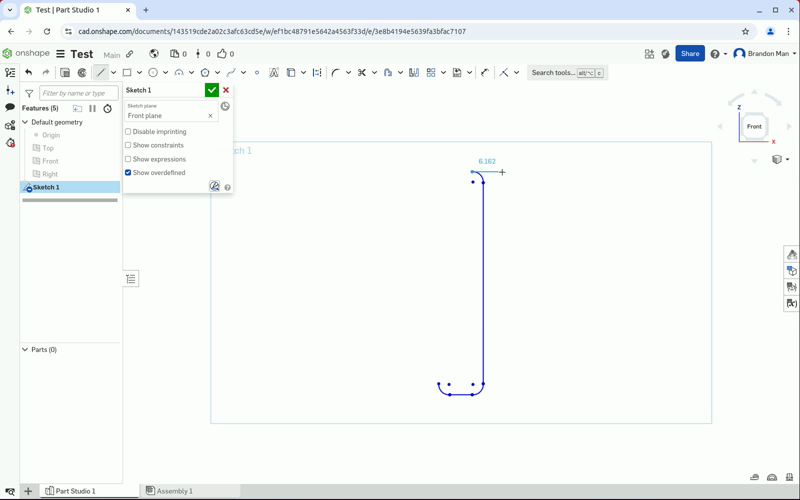
mouse_move(449, 171)
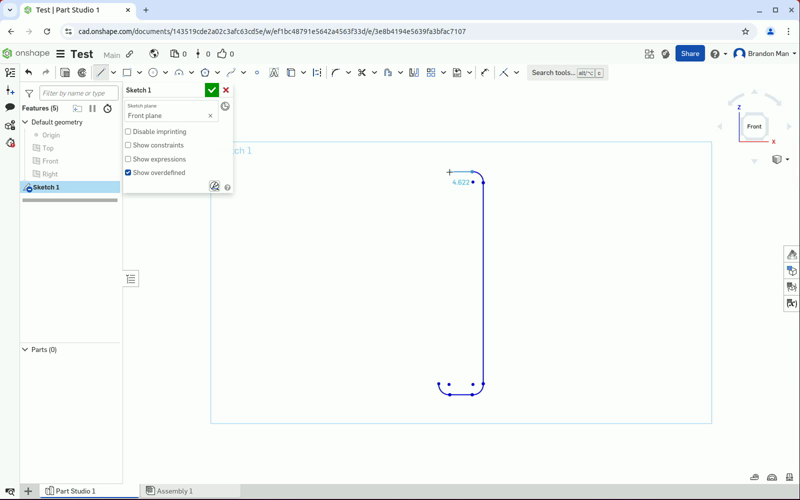
click(449, 171)
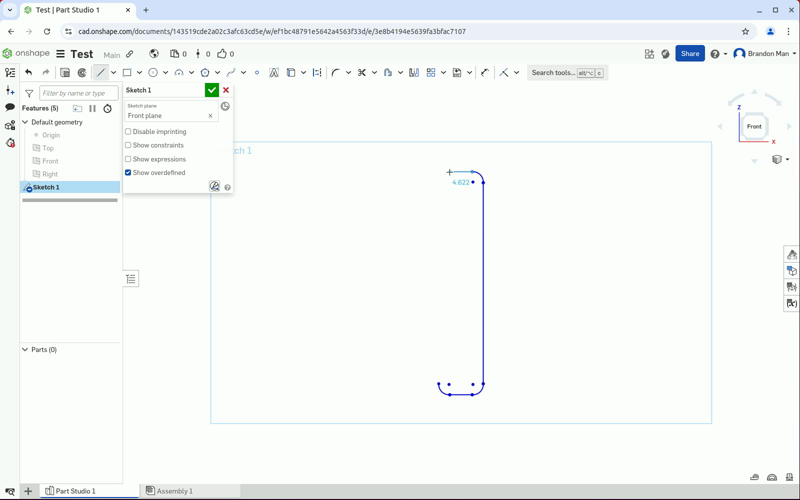
key_up(shift)
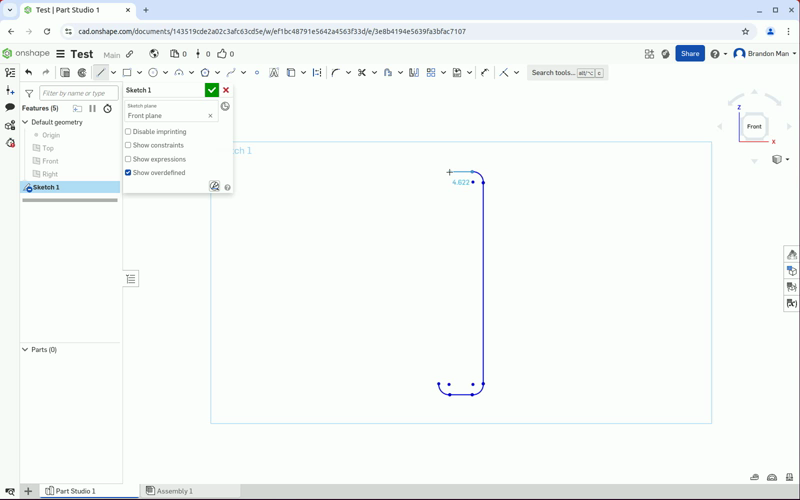
key(esc)
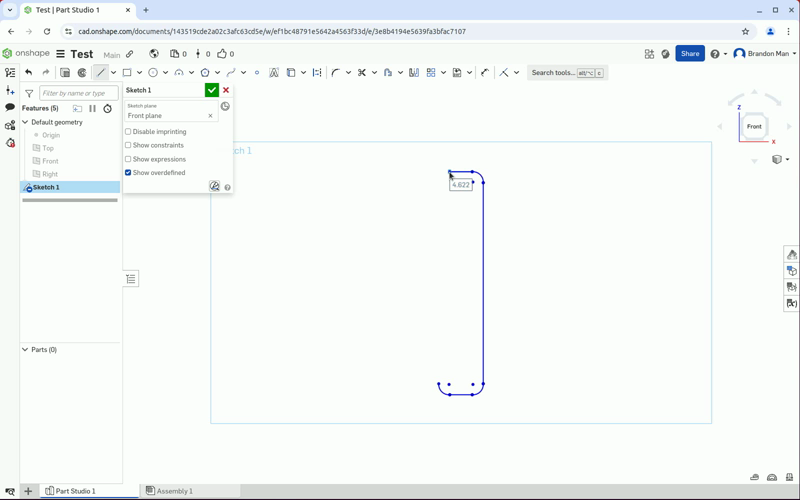
key(a)
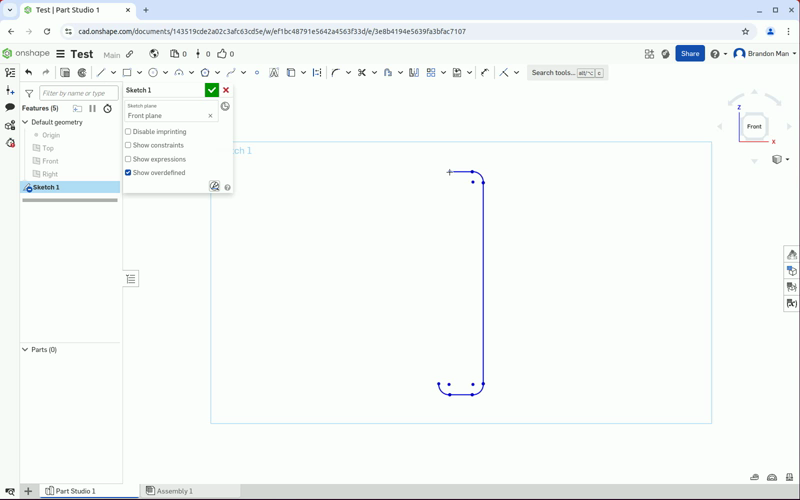
mouse_move(449, 171)
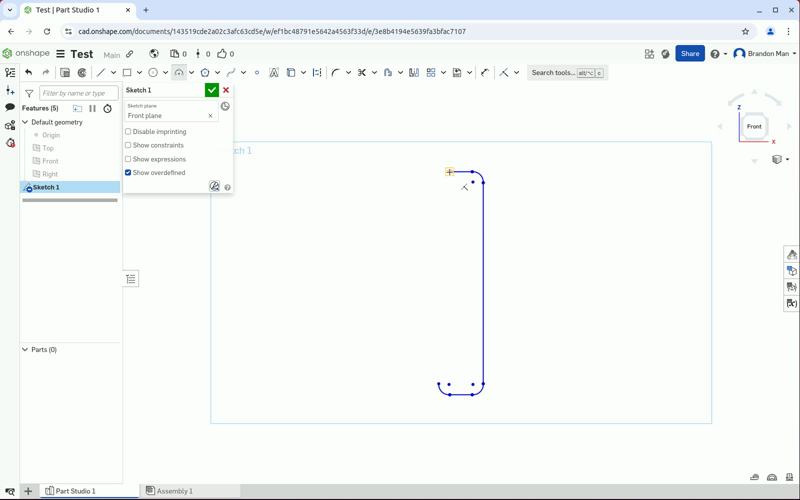
click(449, 171)
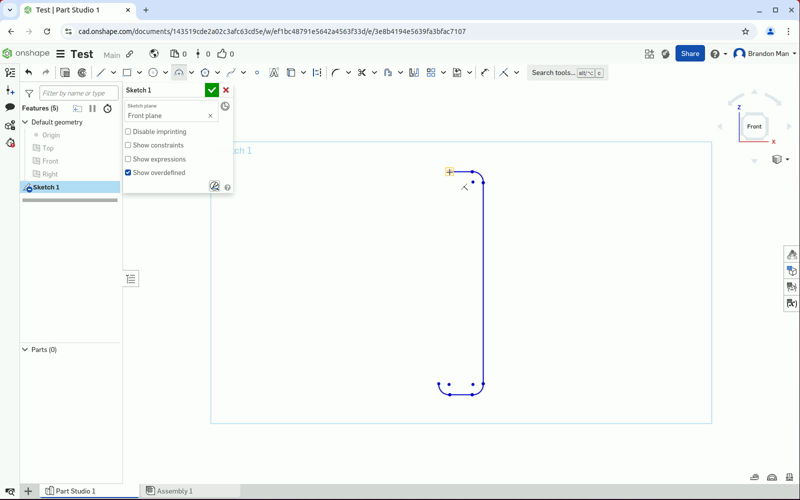
key_down(shift)
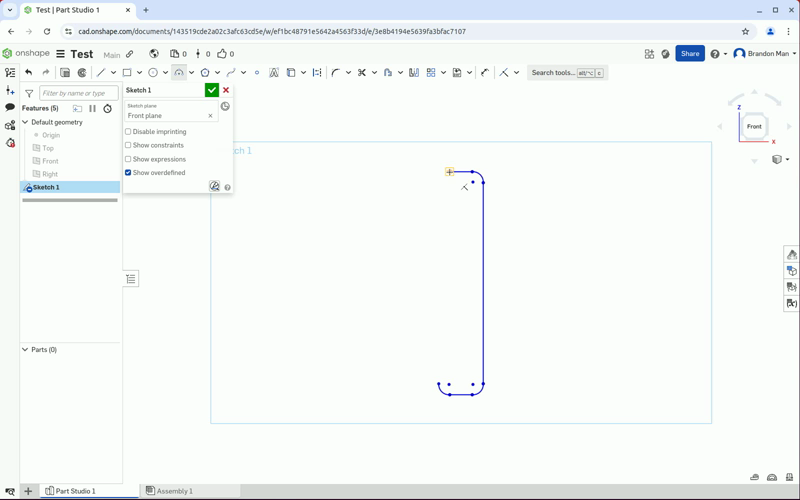
mouse_move(438, 182)
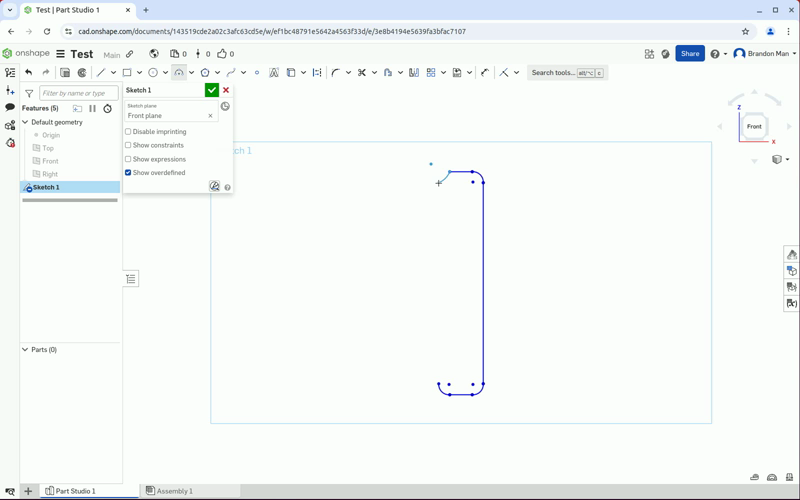
click(438, 182)
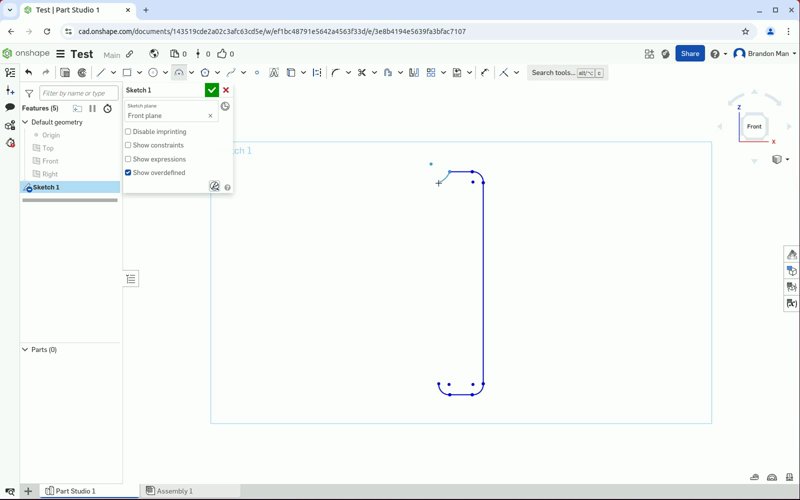
mouse_move(441, 174)
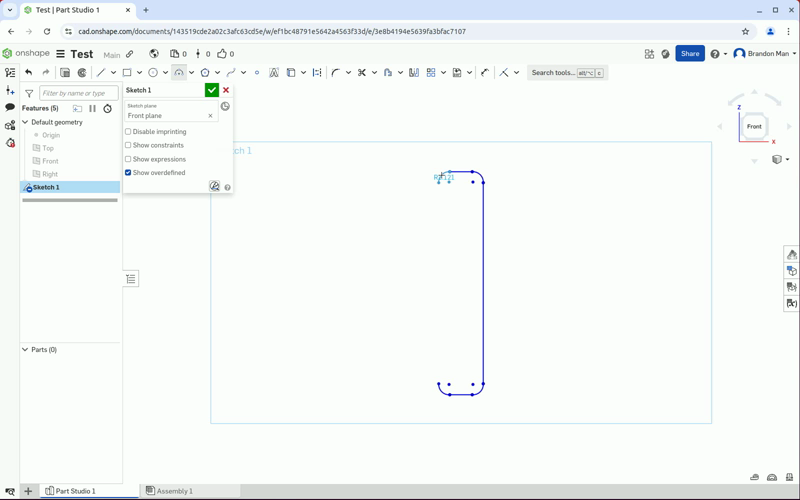
click(441, 174)
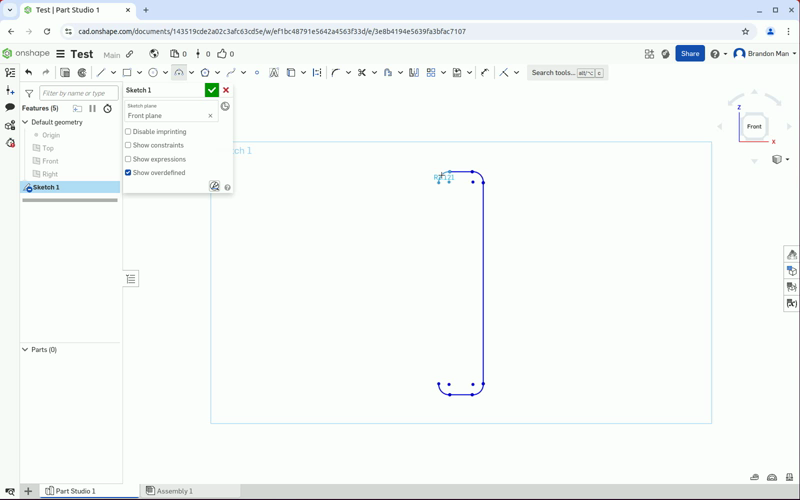
key_up(shift)
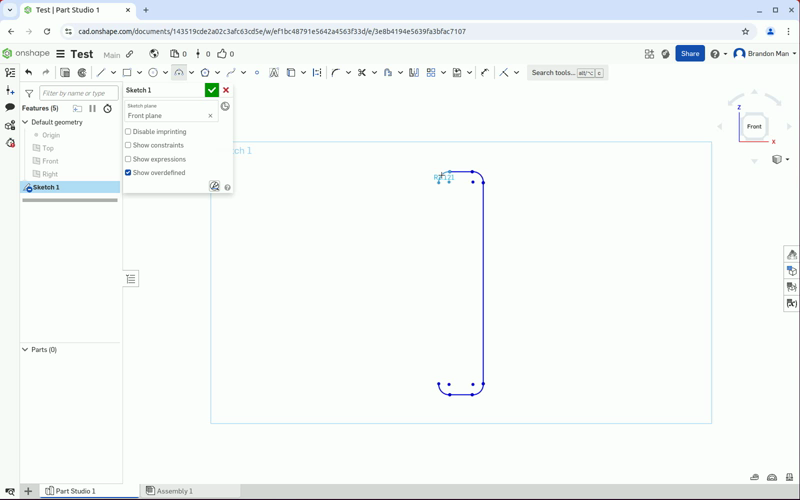
key(esc)
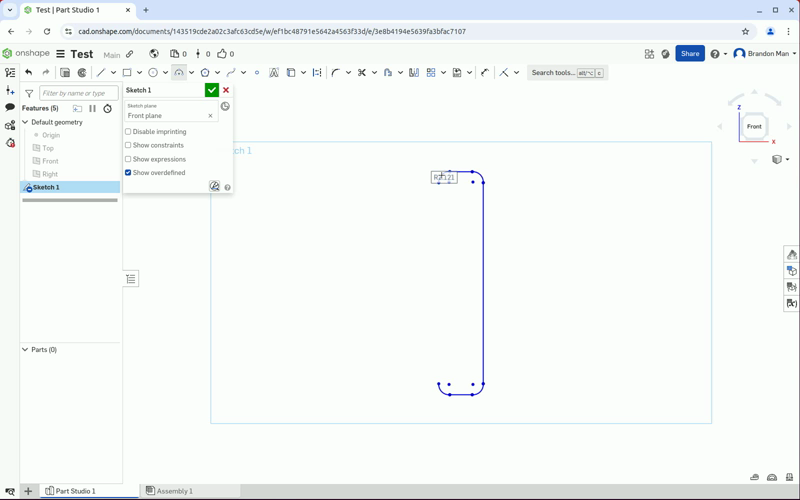
key(l)
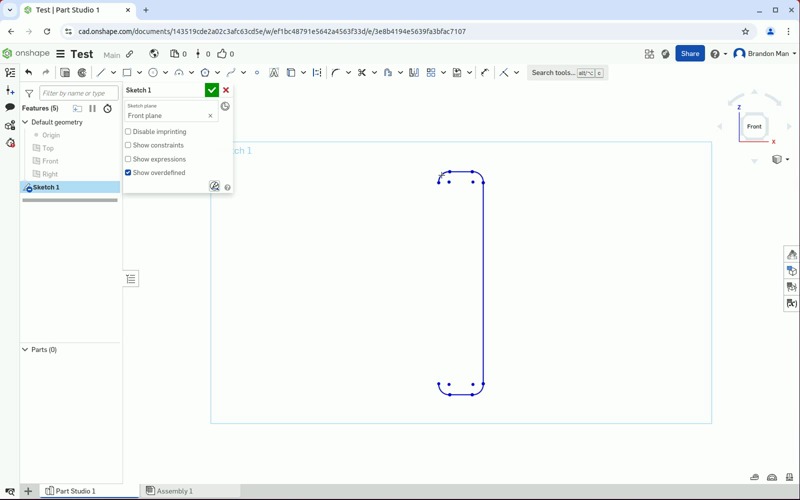
mouse_move(438, 182)
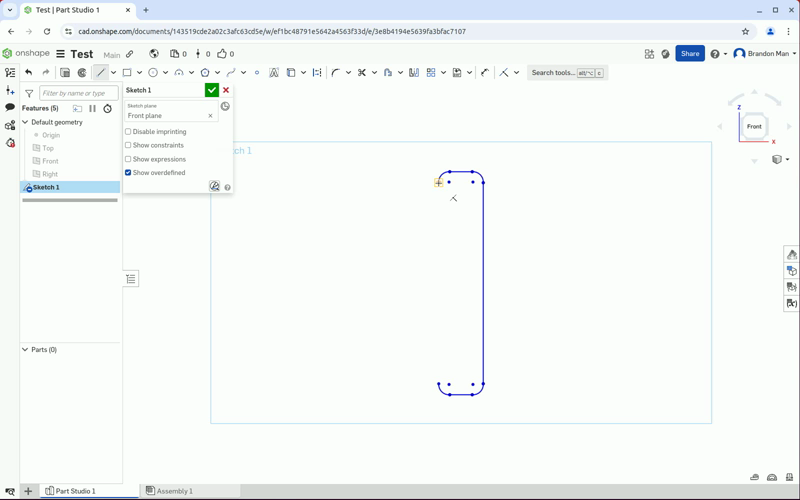
click(438, 182)
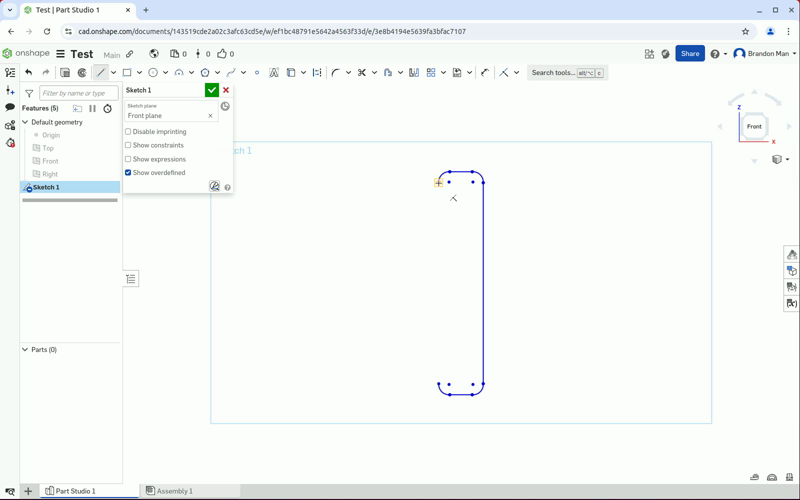
key_down(shift)
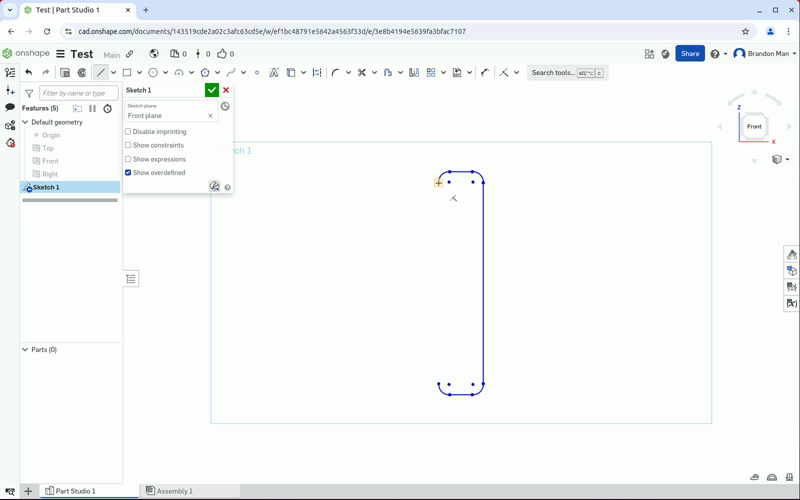
mouse_move(438, 383)
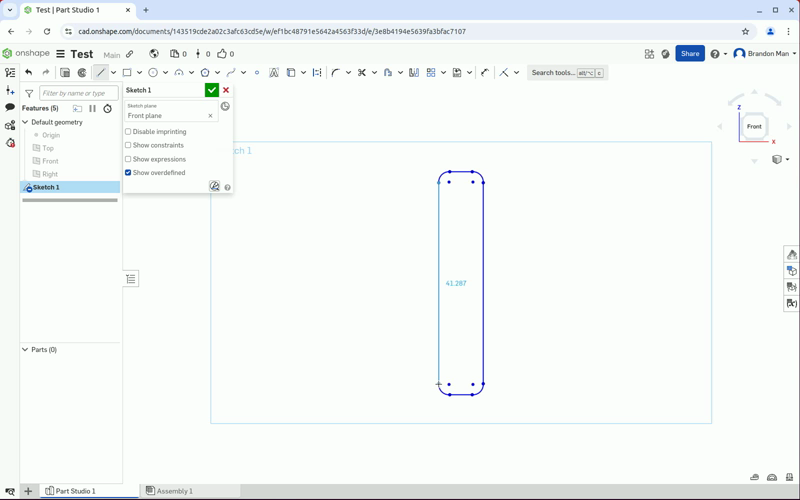
key_up(shift)
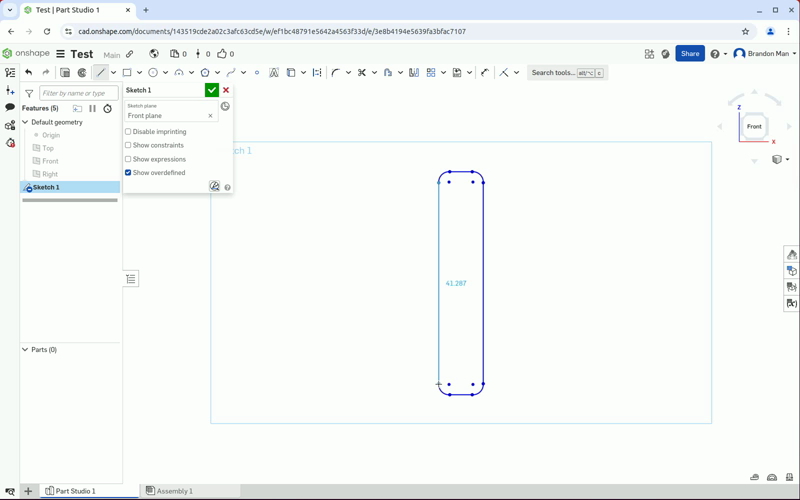
click(438, 383)
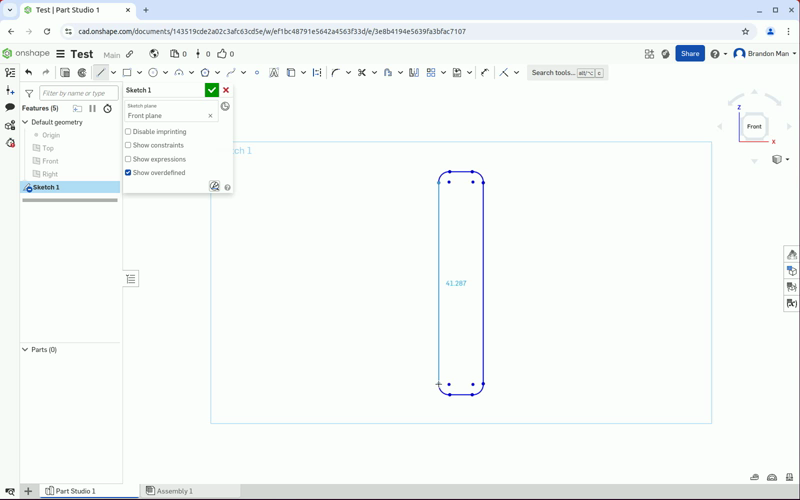
key(esc)
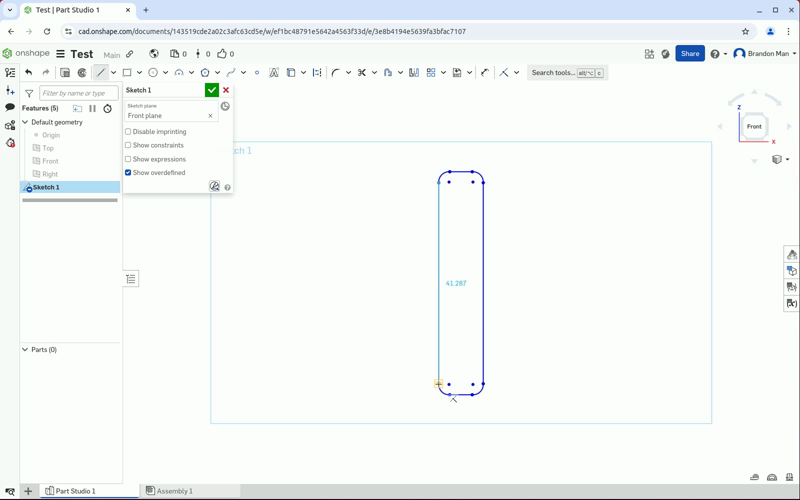
key(a)
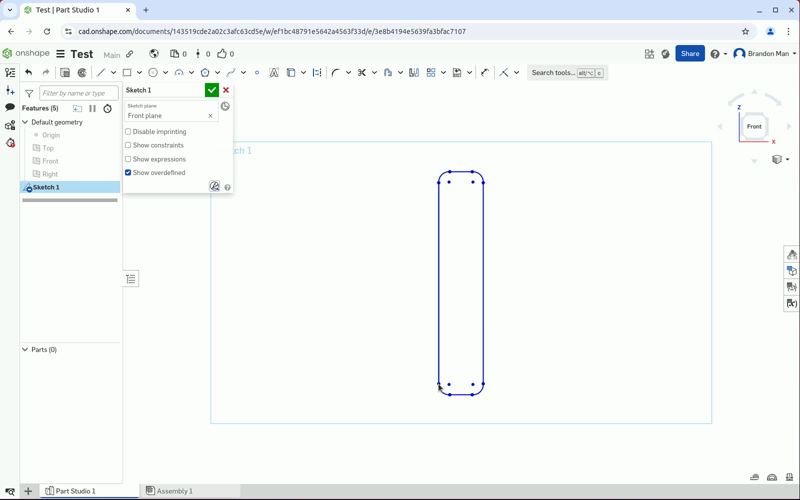
key_down(shift)
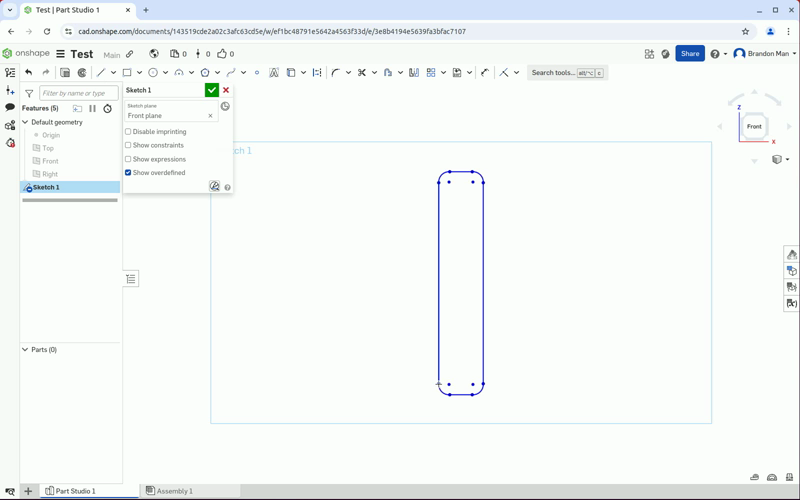
mouse_move(447, 365)
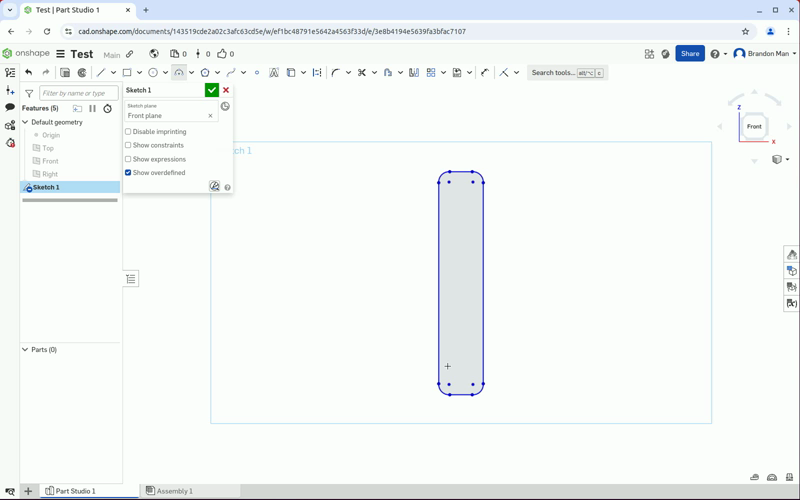
click(447, 365)
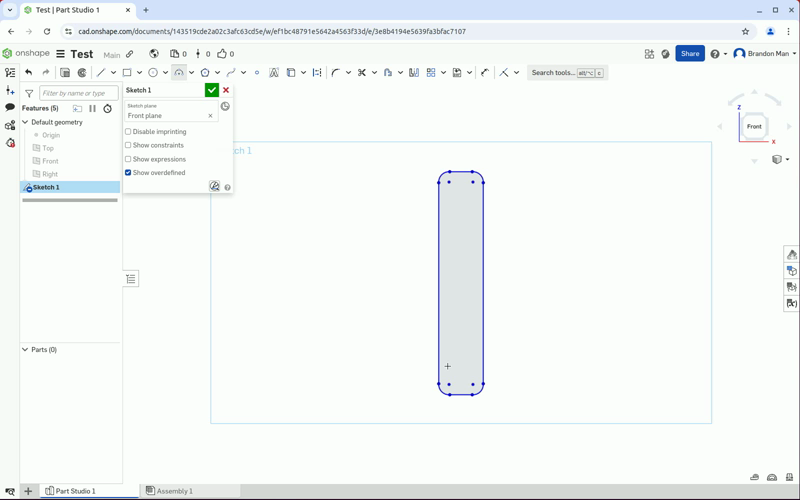
key_up(shift)
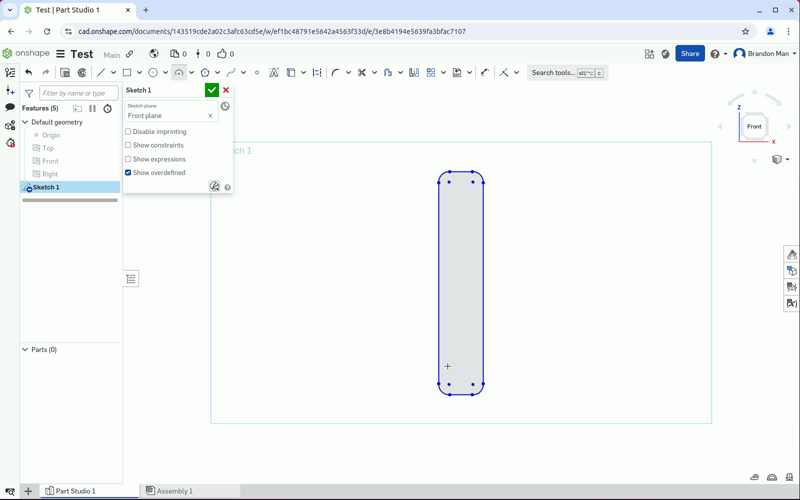
key_down(shift)
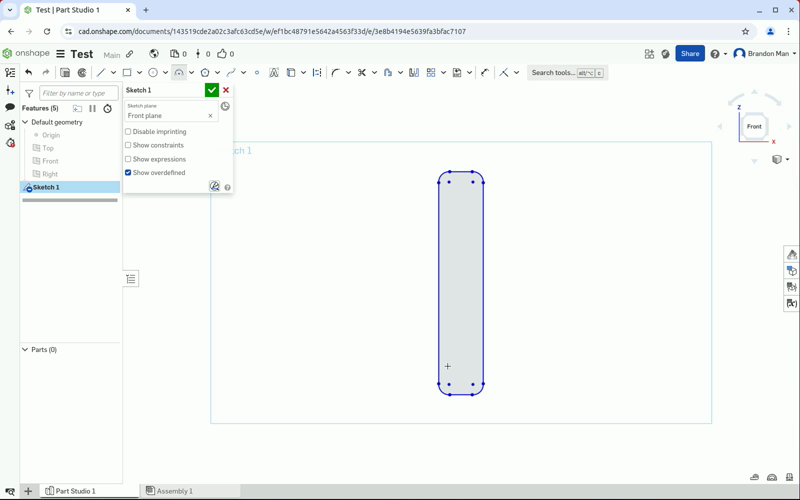
mouse_move(474, 365)
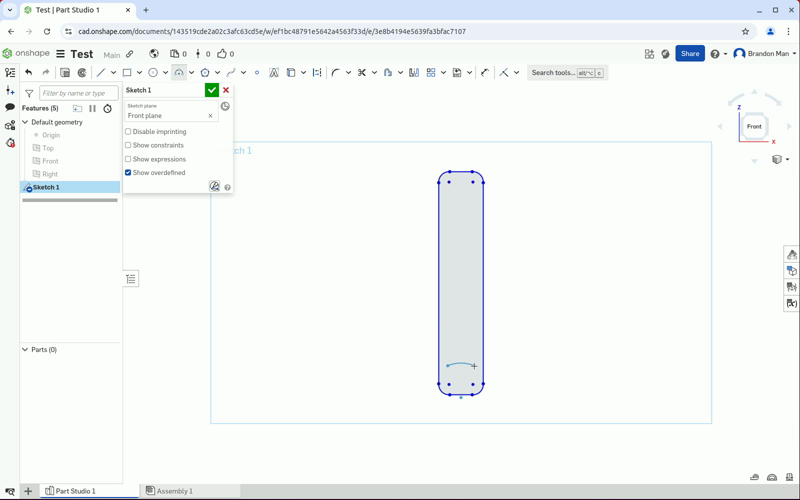
click(474, 365)
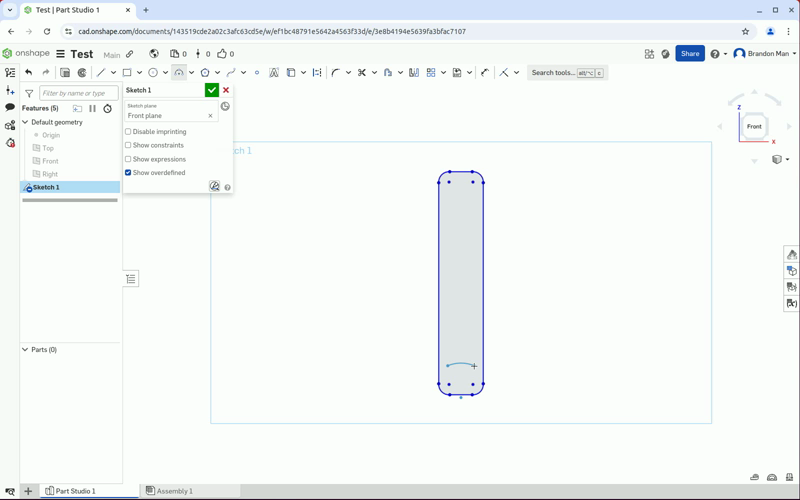
mouse_move(460, 386)
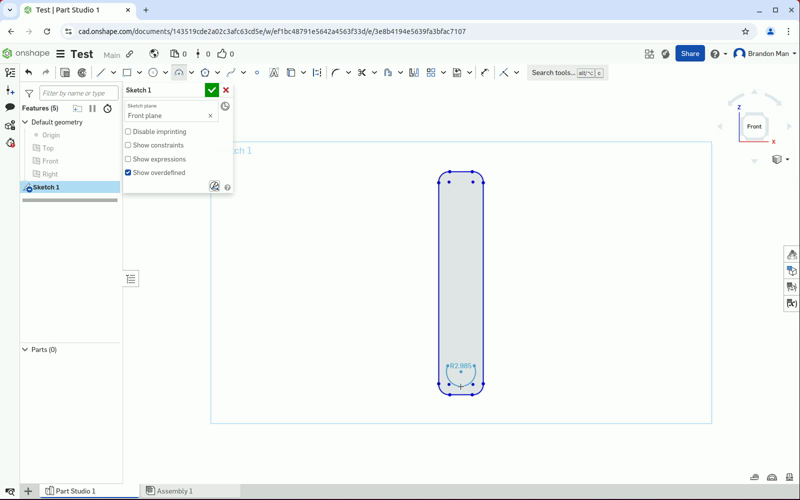
click(460, 386)
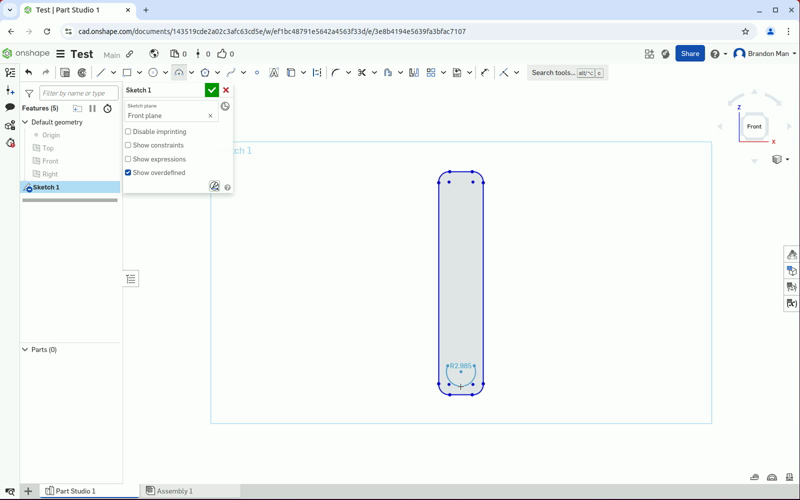
key_up(shift)
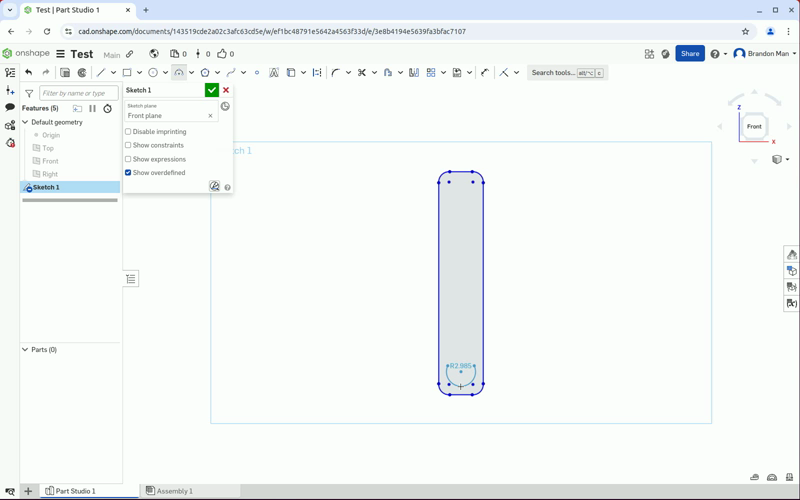
key(esc)
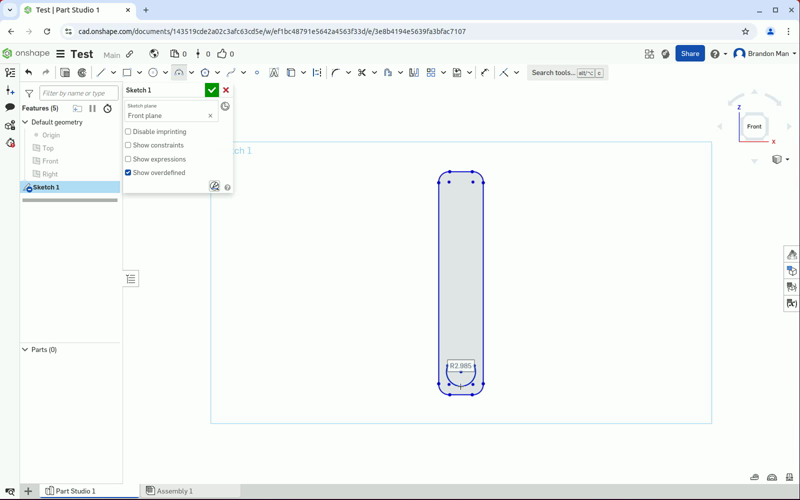
key(l)
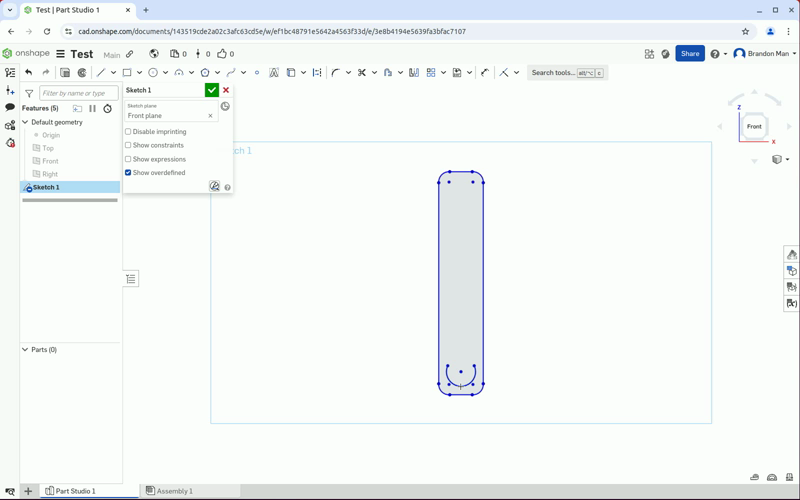
mouse_move(474, 365)
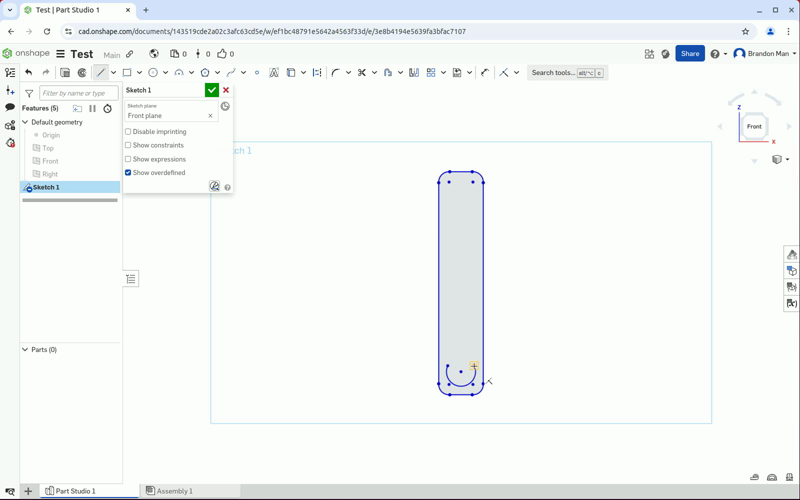
click(474, 365)
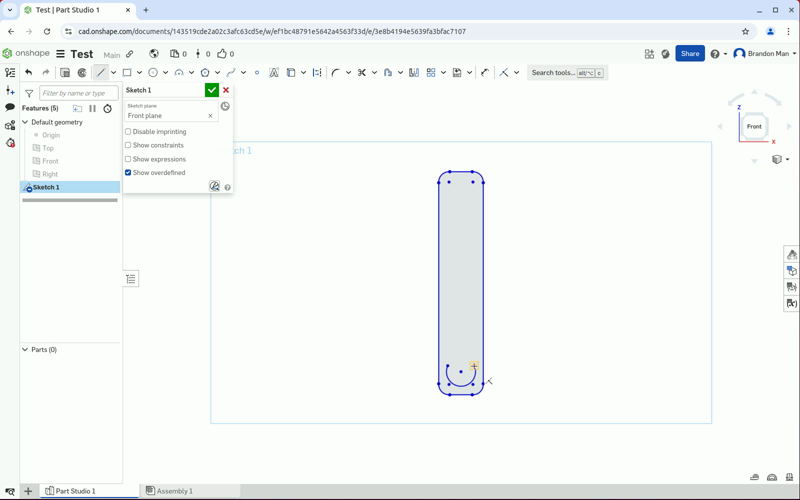
key_down(shift)
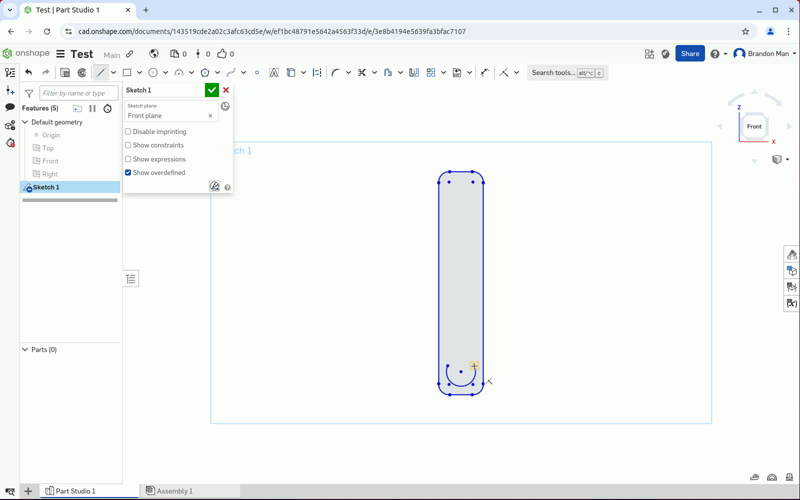
mouse_move(467, 305)
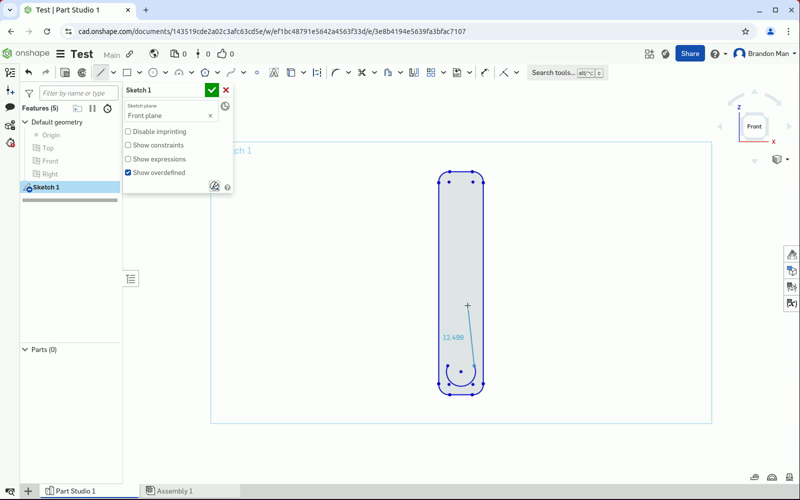
click(467, 305)
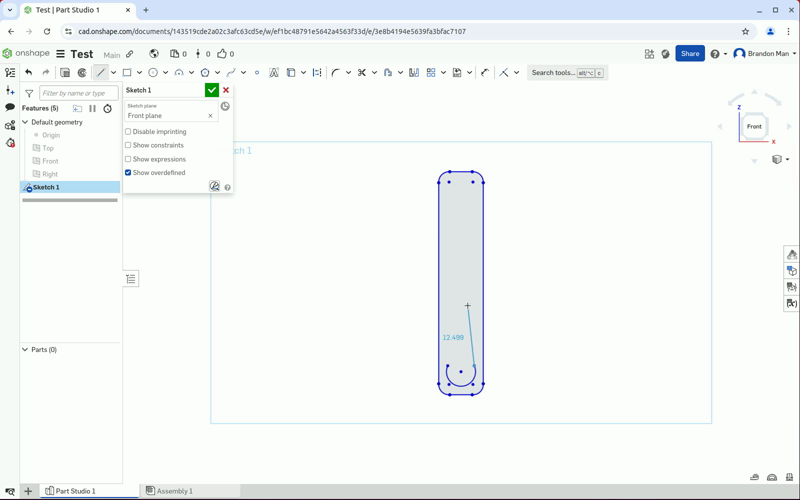
key_up(shift)
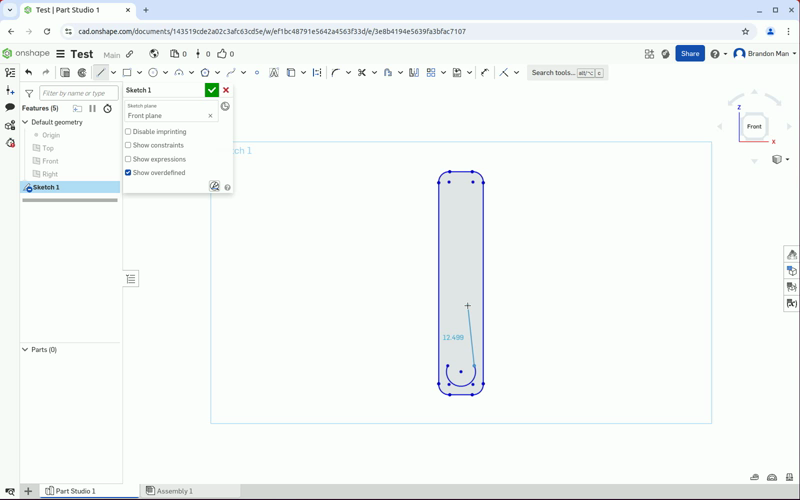
key(esc)
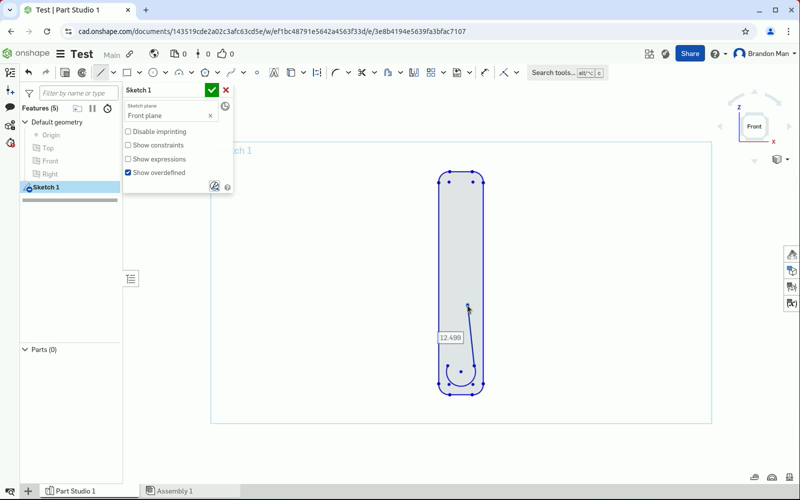
key(a)
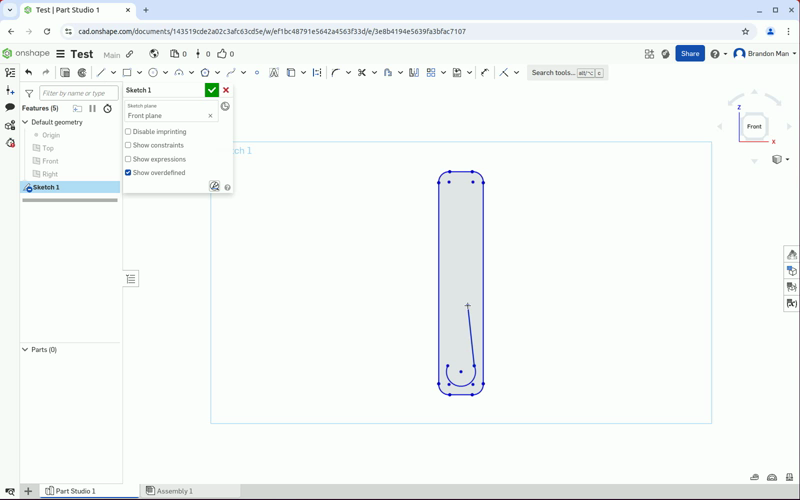
mouse_move(467, 305)
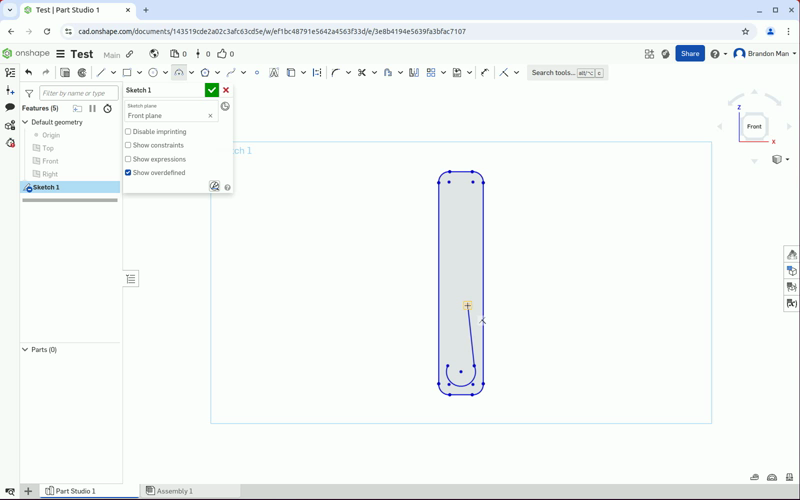
click(467, 305)
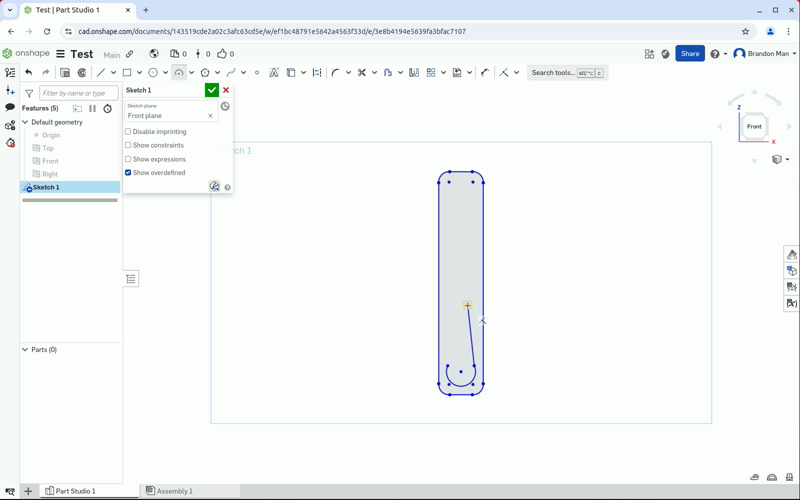
key_down(shift)
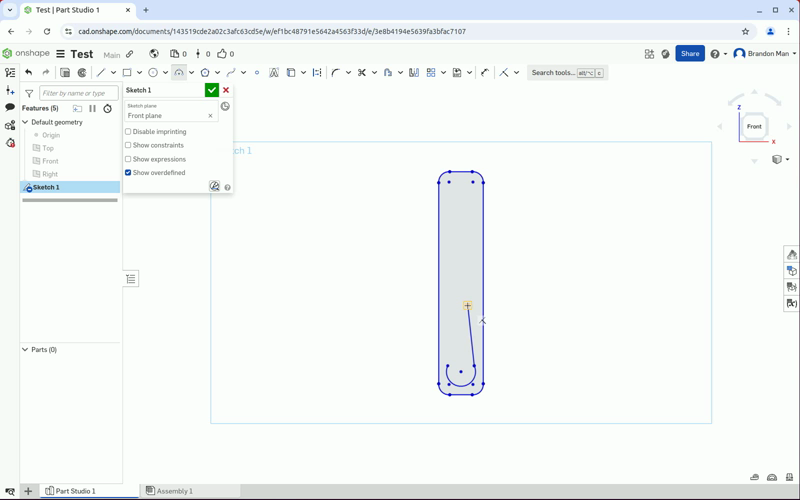
mouse_move(454, 305)
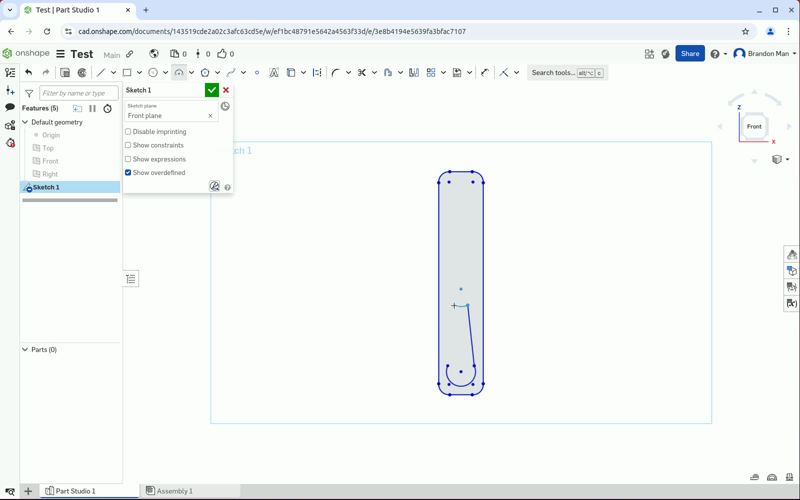
click(454, 305)
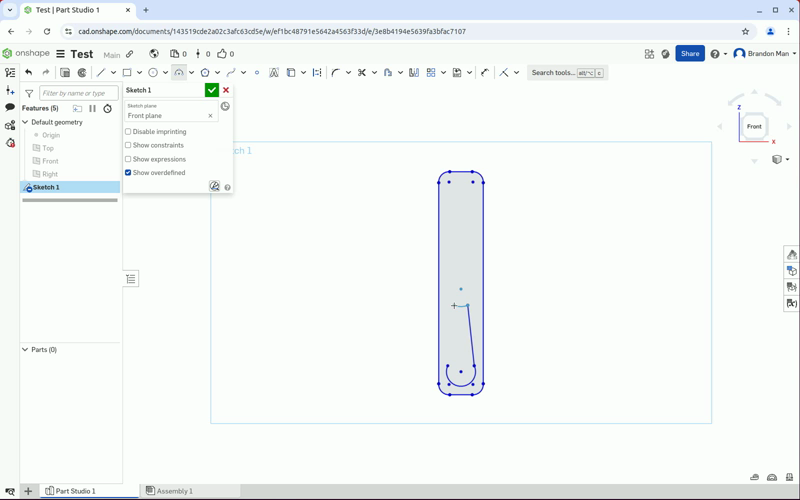
mouse_move(460, 298)
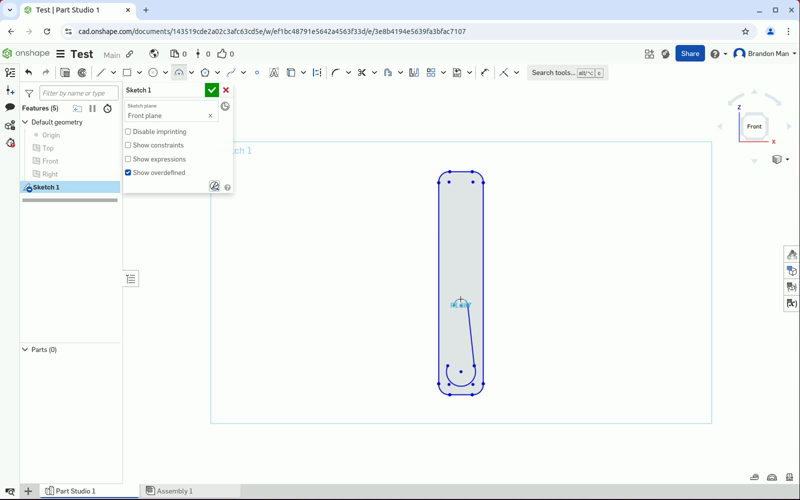
click(460, 298)
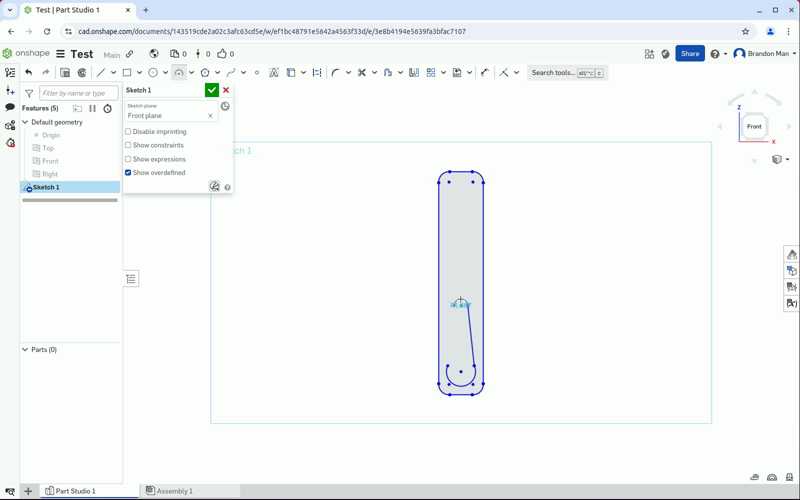
key_up(shift)
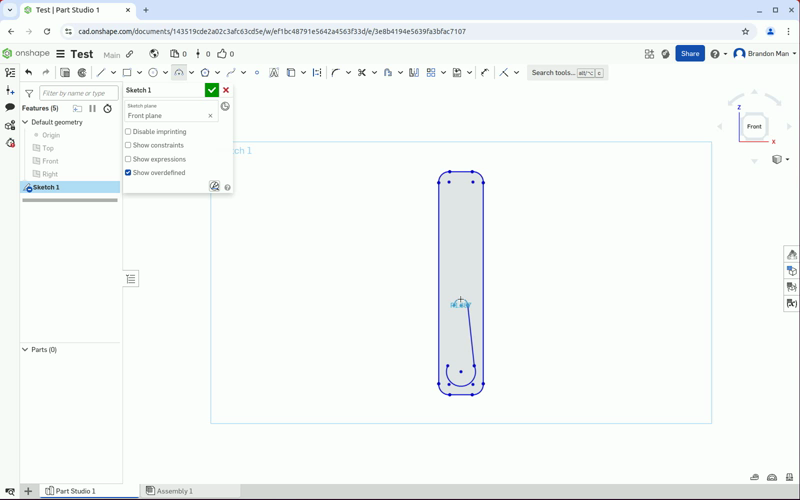
key(esc)
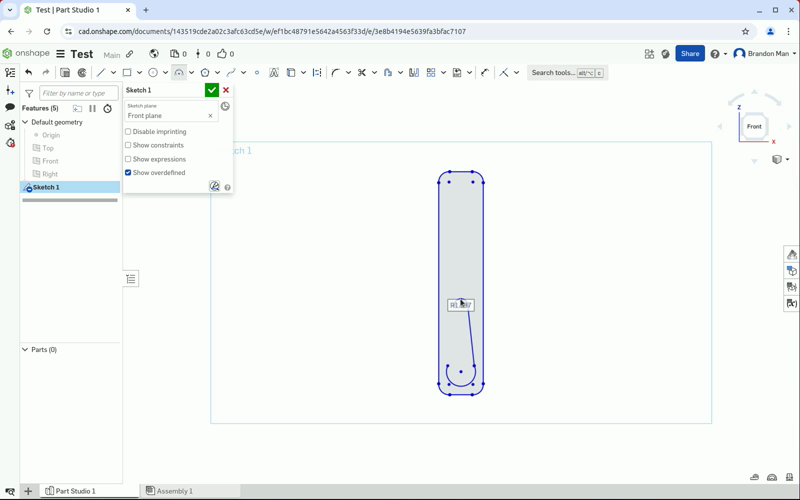
key(l)
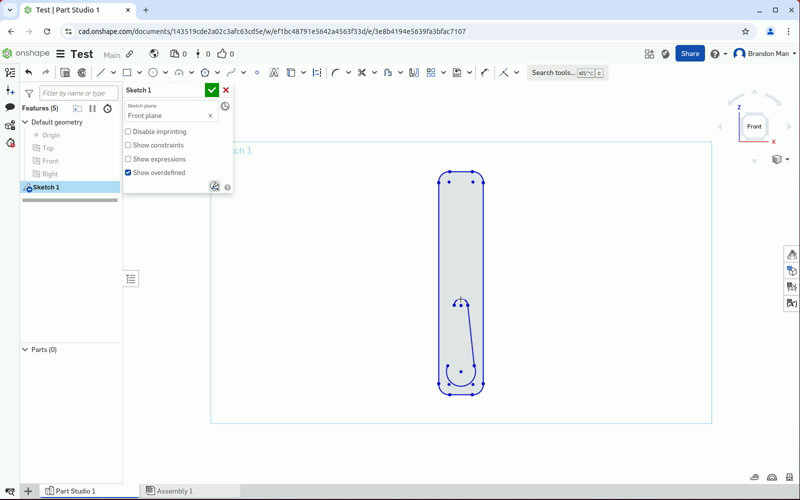
mouse_move(454, 305)
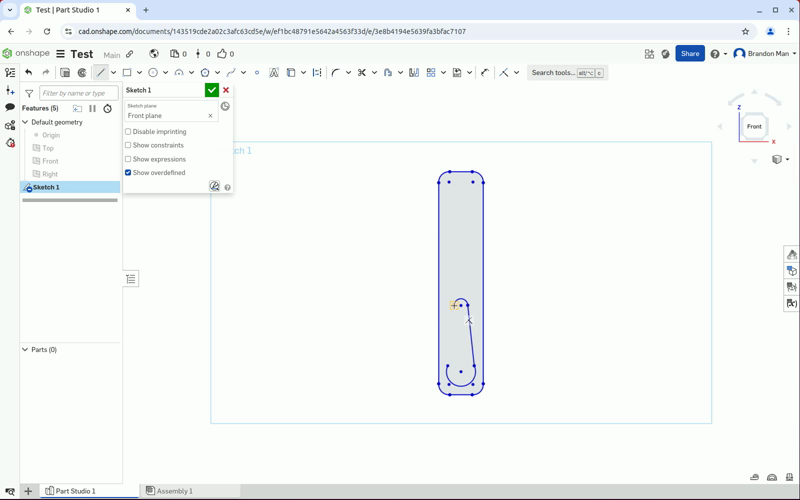
click(454, 305)
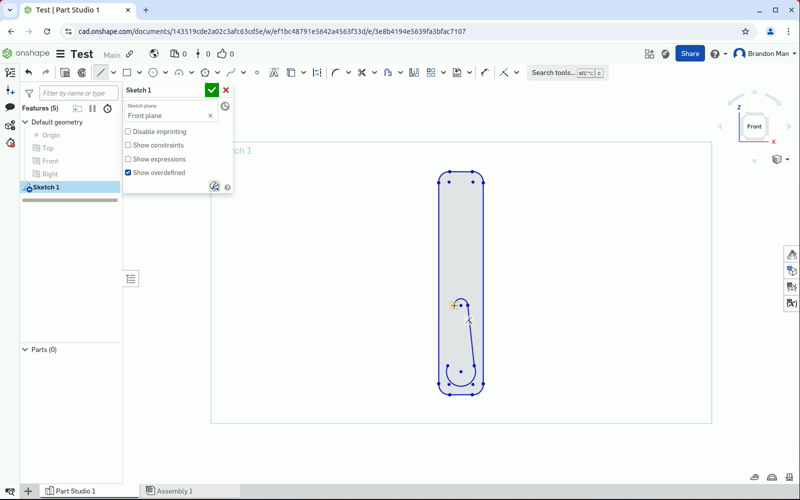
key_down(shift)
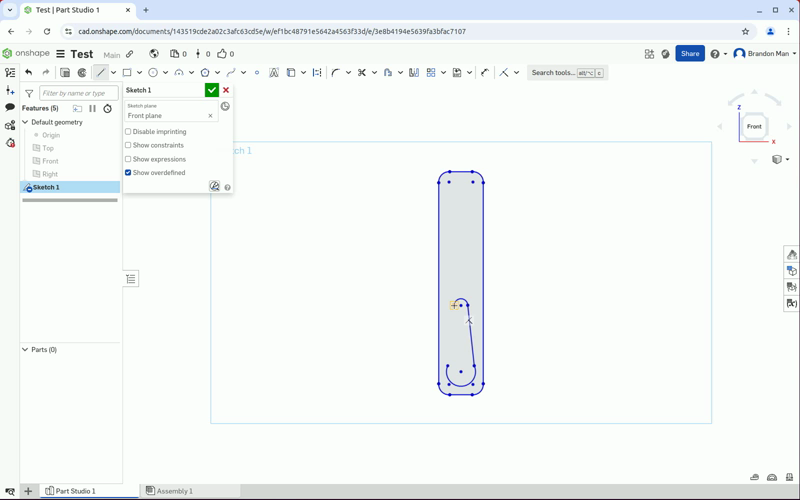
mouse_move(447, 365)
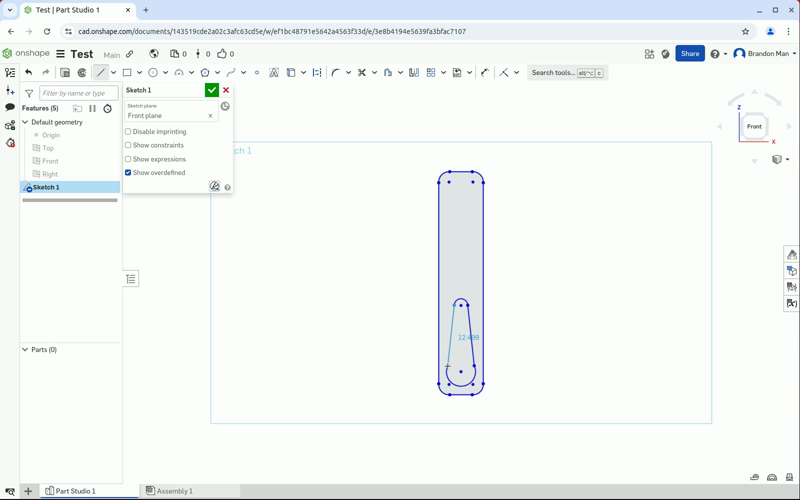
key_up(shift)
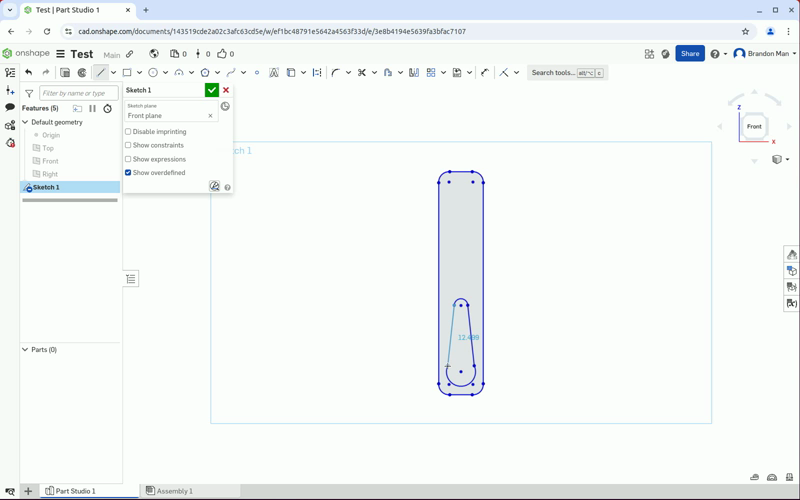
click(447, 365)
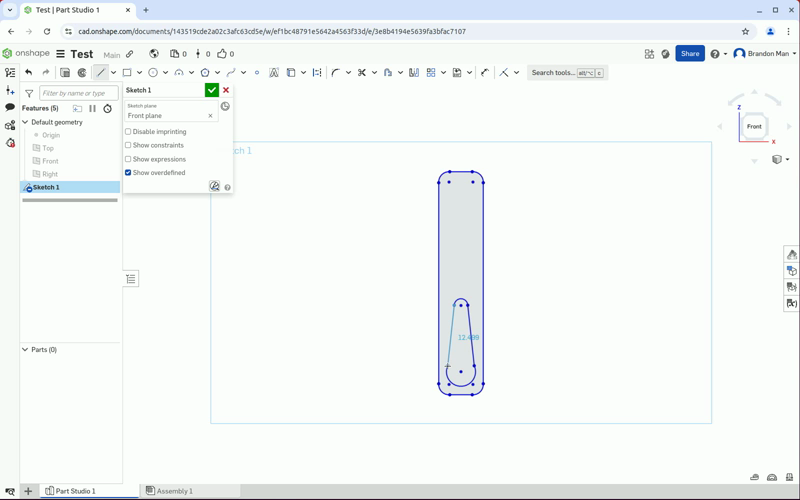
key(esc)
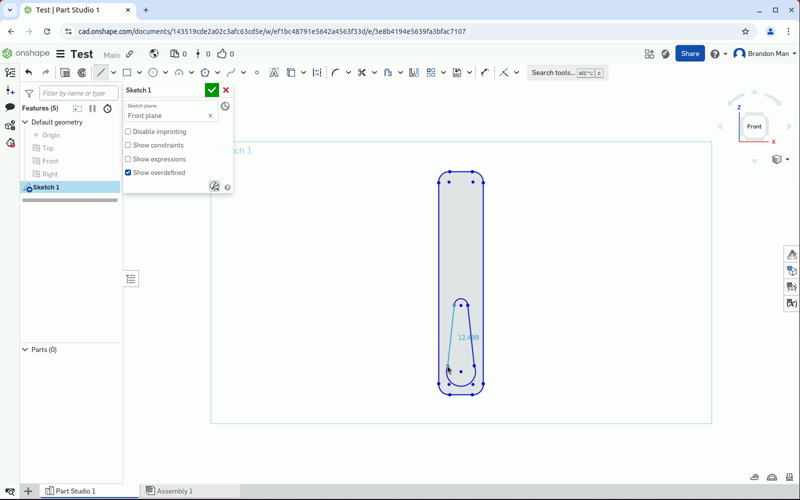
key(c)
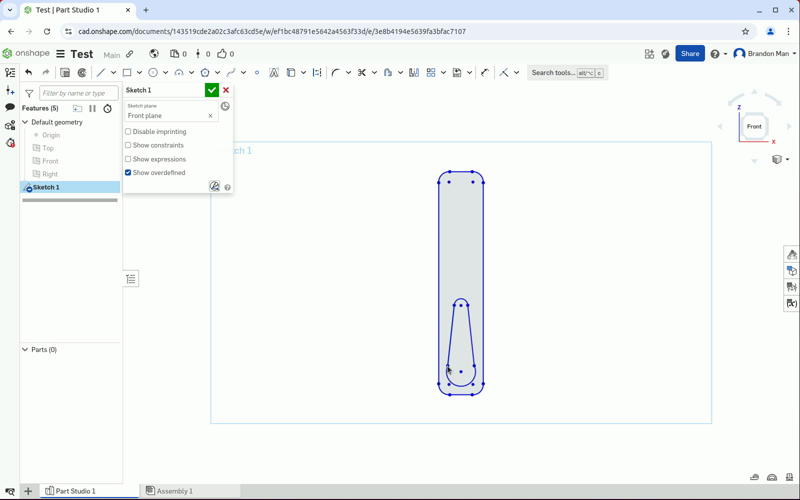
key_down(shift)
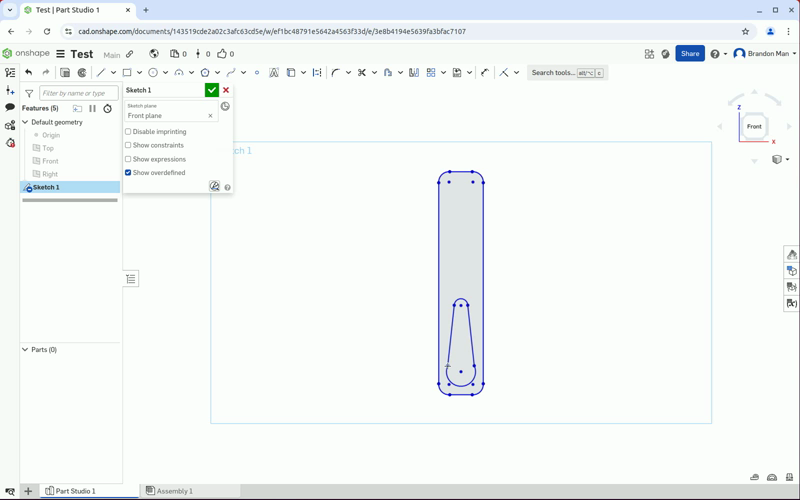
mouse_move(460, 216)
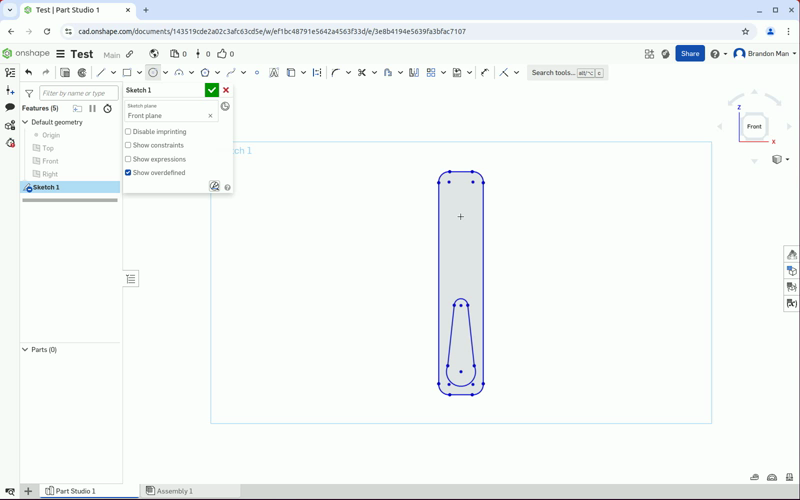
click(460, 216)
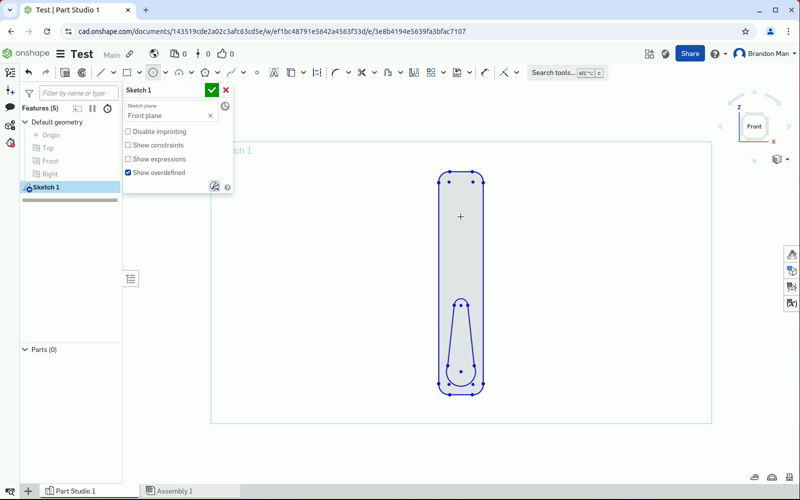
key_up(shift)
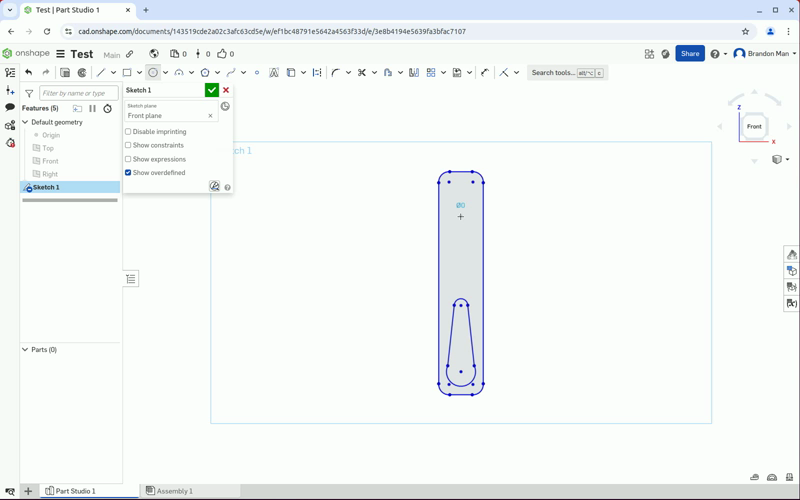
mouse_move(465, 216)
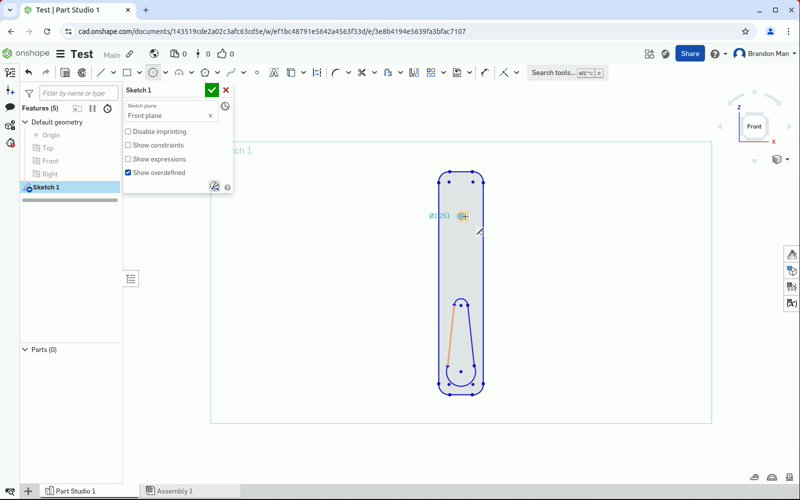
click(465, 216)
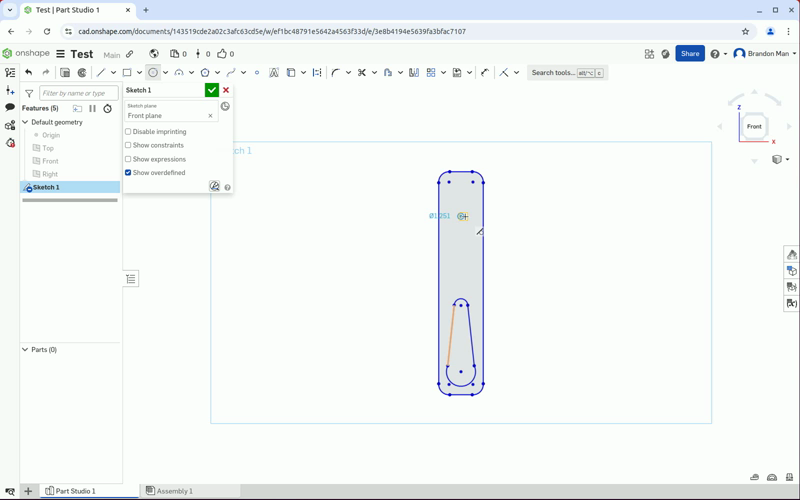
key(esc)
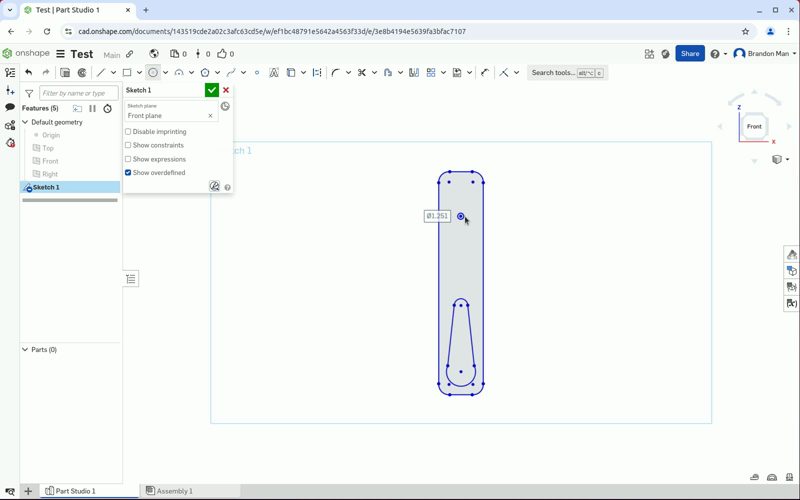
key(c)
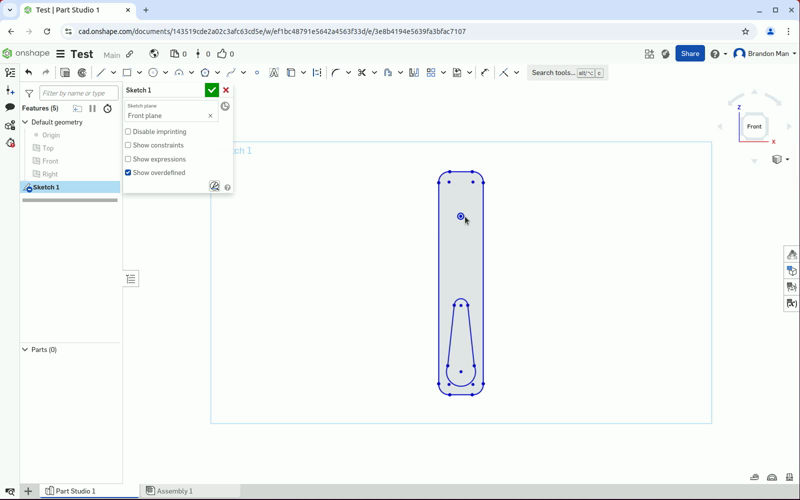
key_down(shift)
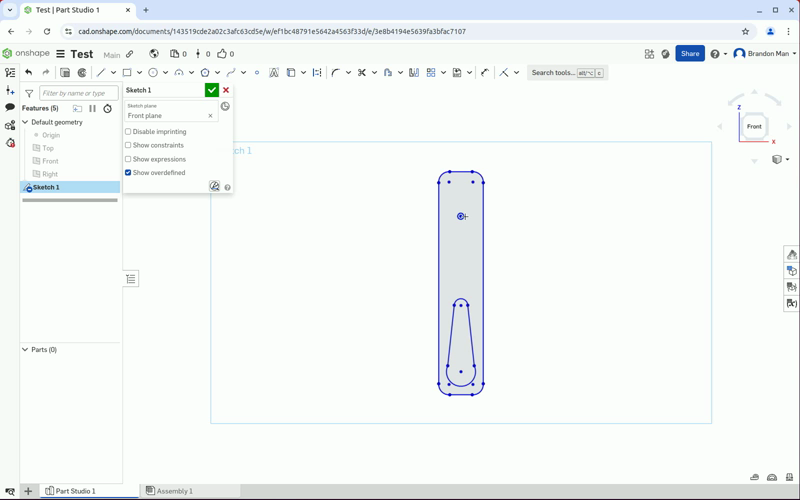
mouse_move(460, 193)
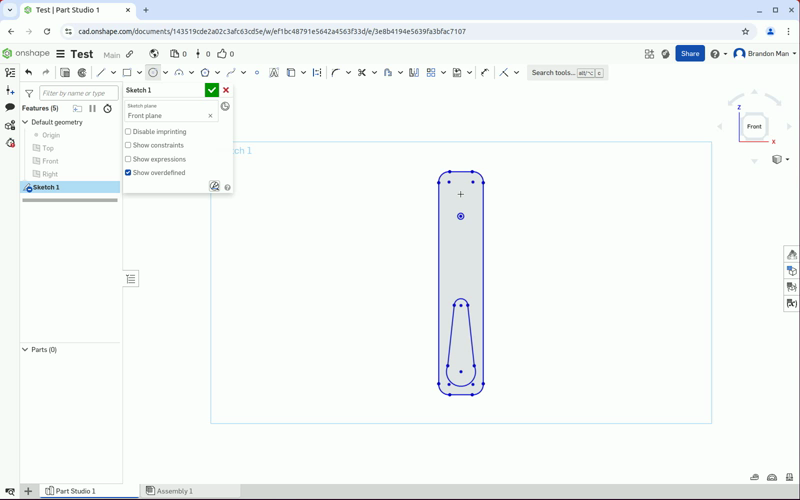
click(460, 193)
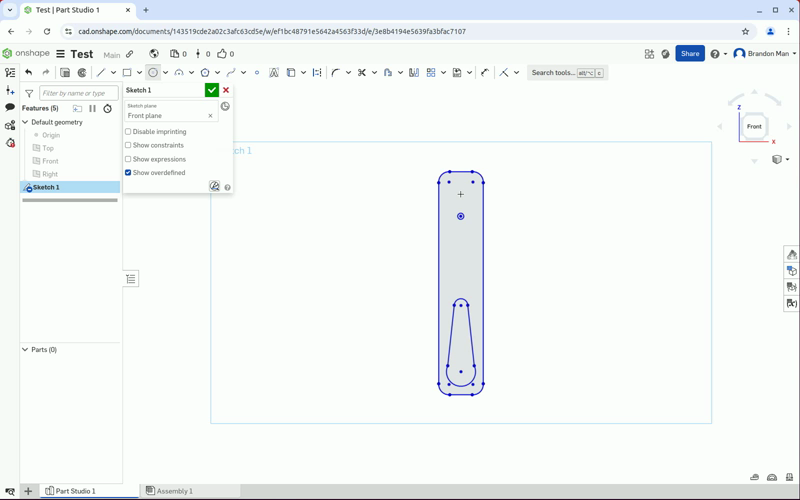
key_up(shift)
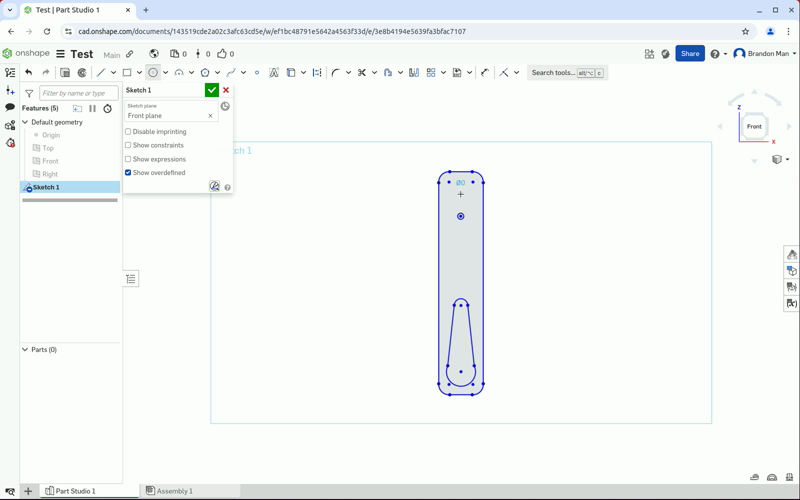
mouse_move(465, 193)
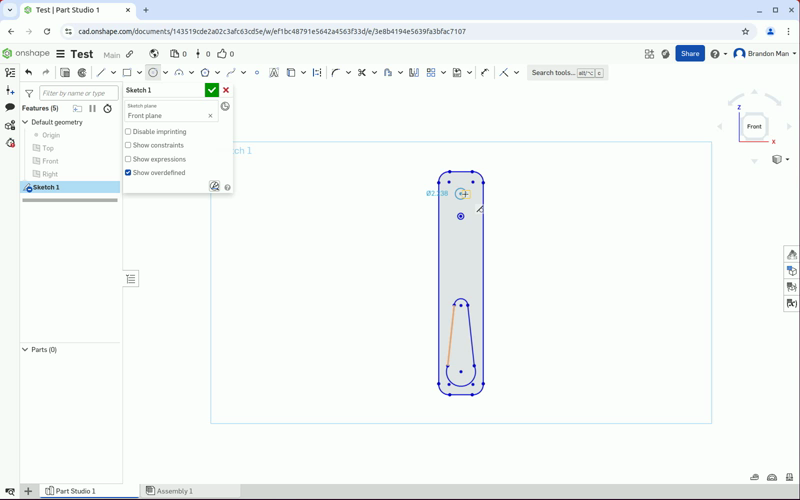
click(465, 193)
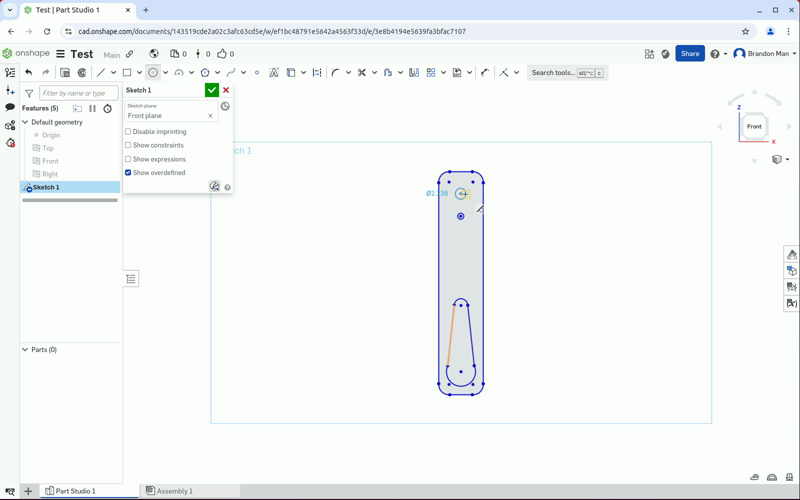
key(esc)
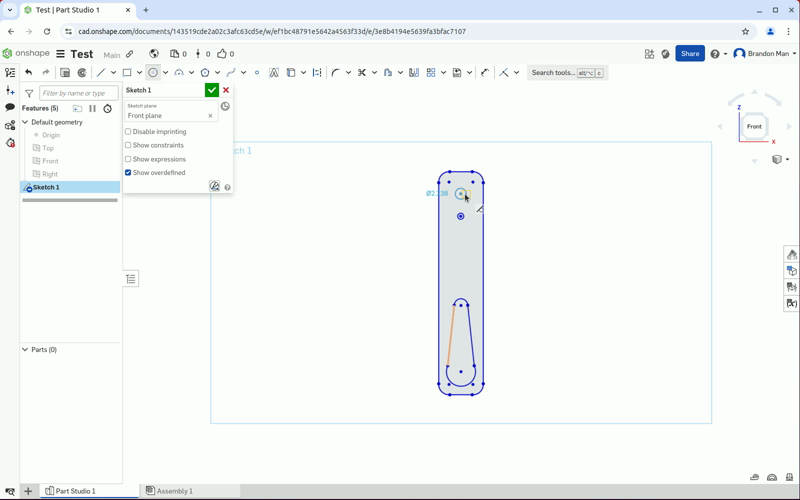
mouse_move(463, 269)
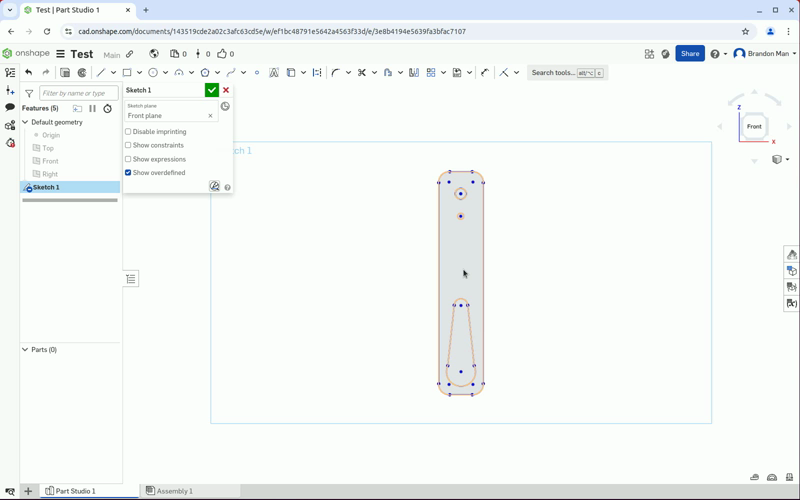
click(463, 269)
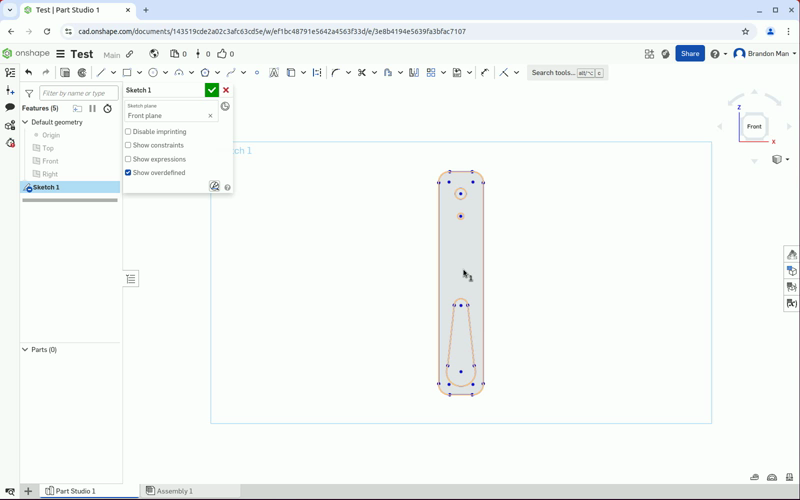
mouse_move(73, 352)
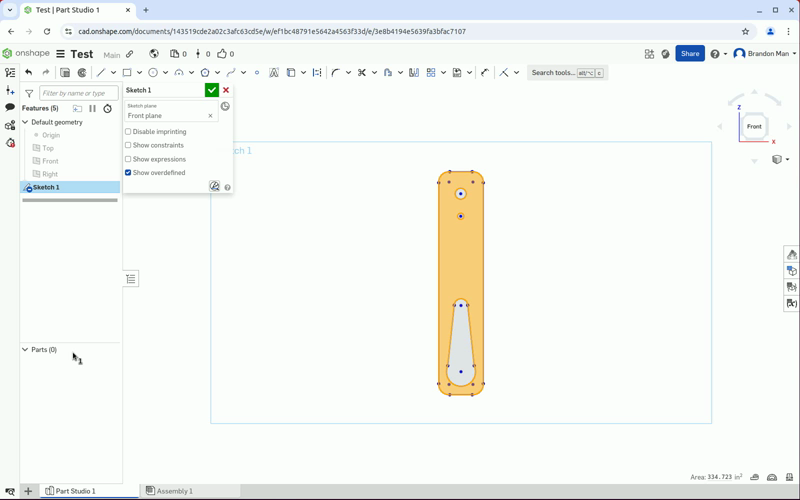
key(shift+y)
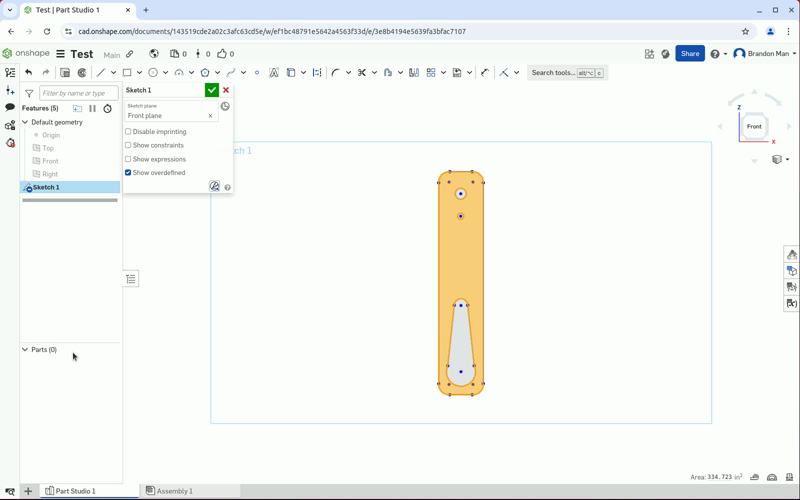
key(shift+e)
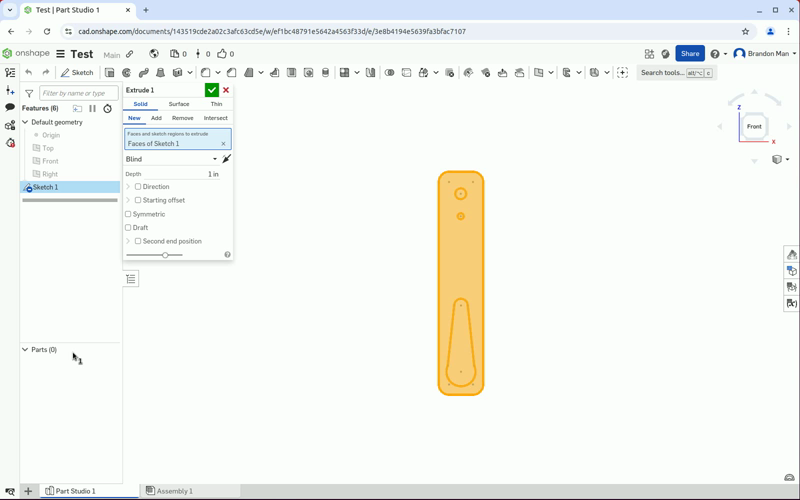
mouse_move(143, 106)
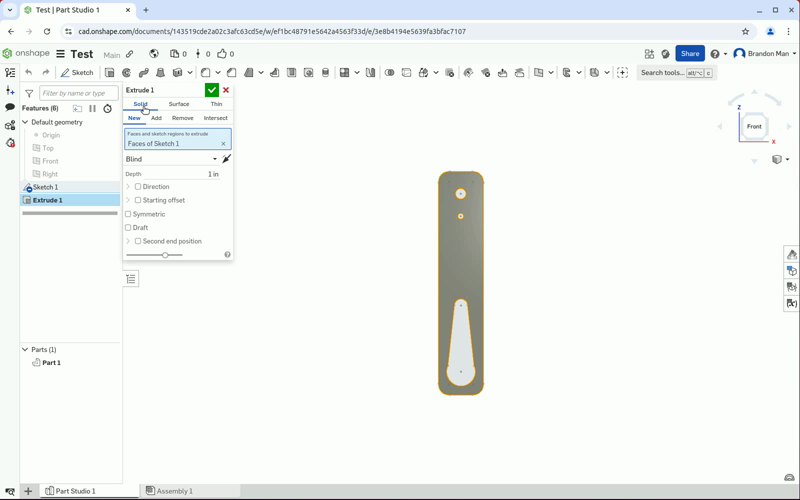
click(143, 106)
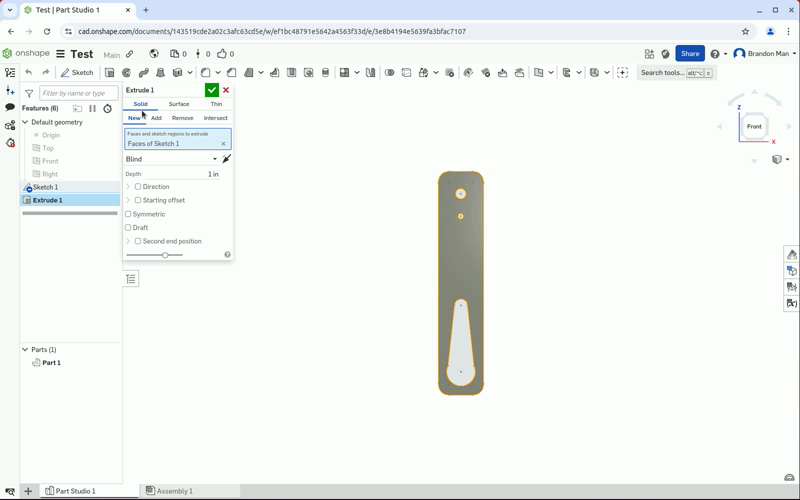
mouse_move(137, 120)
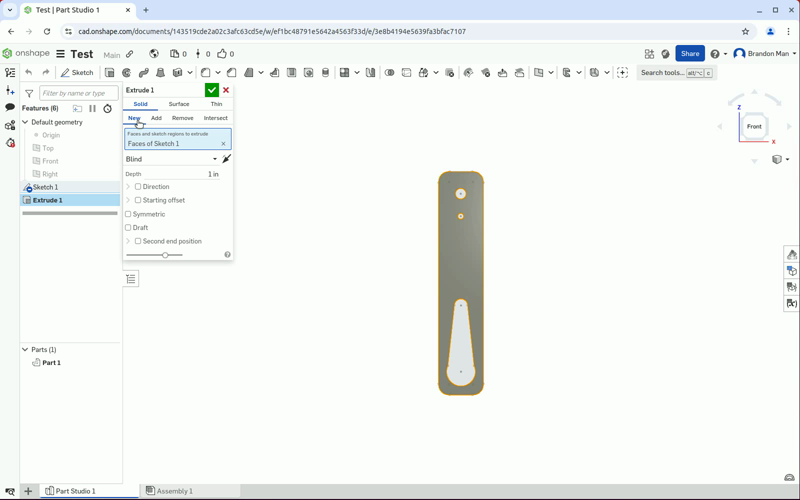
click(137, 120)
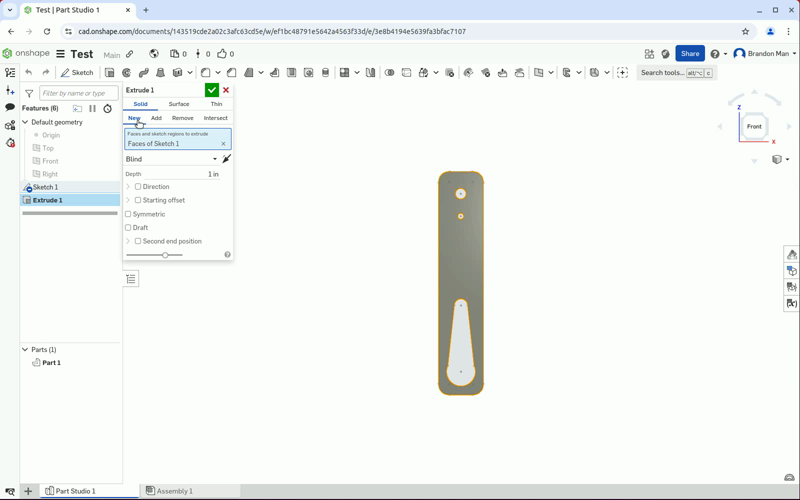
key(tab, 4)
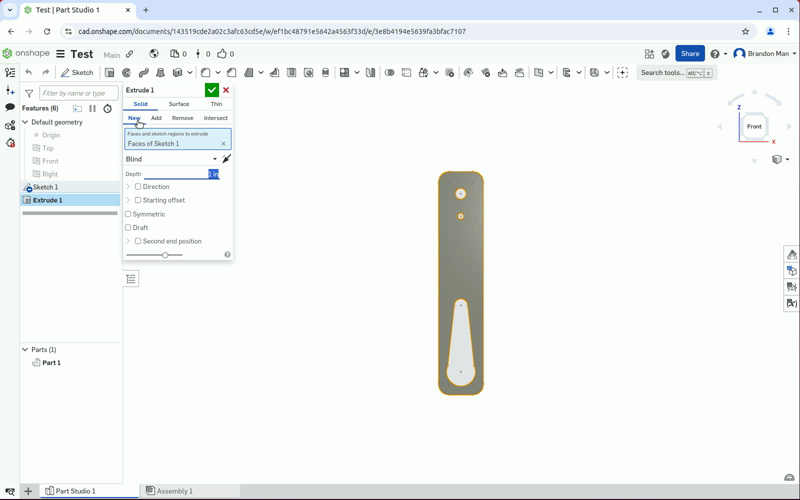
text(3.129)
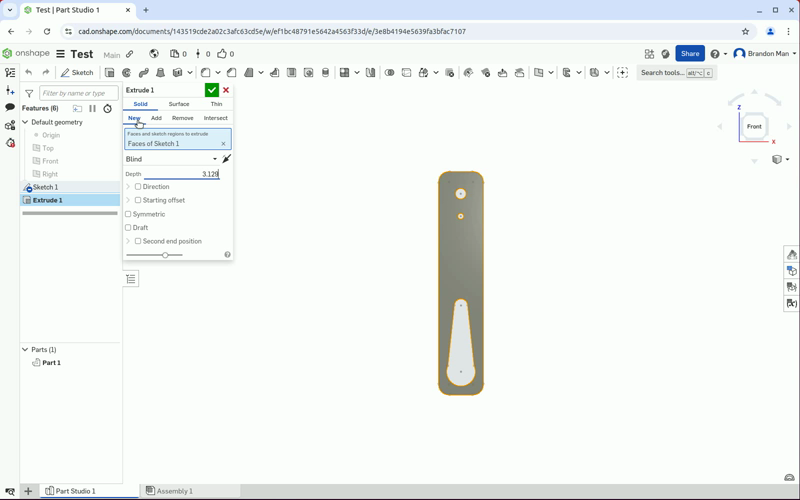
key(enter)
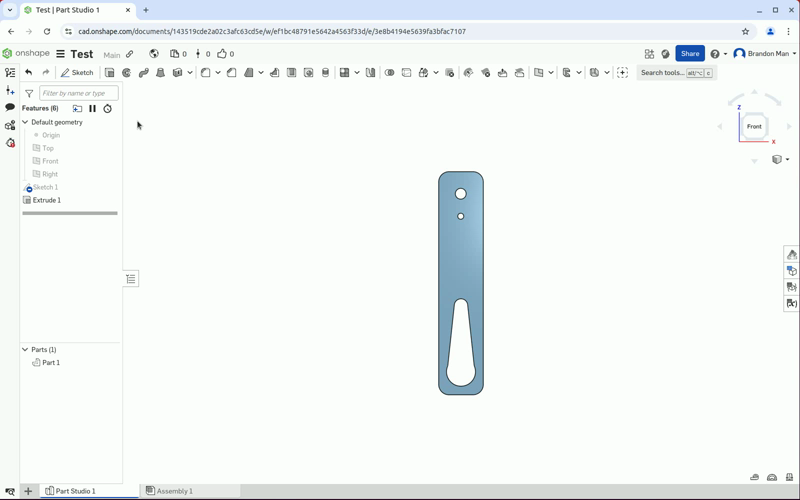
key(shift+h)
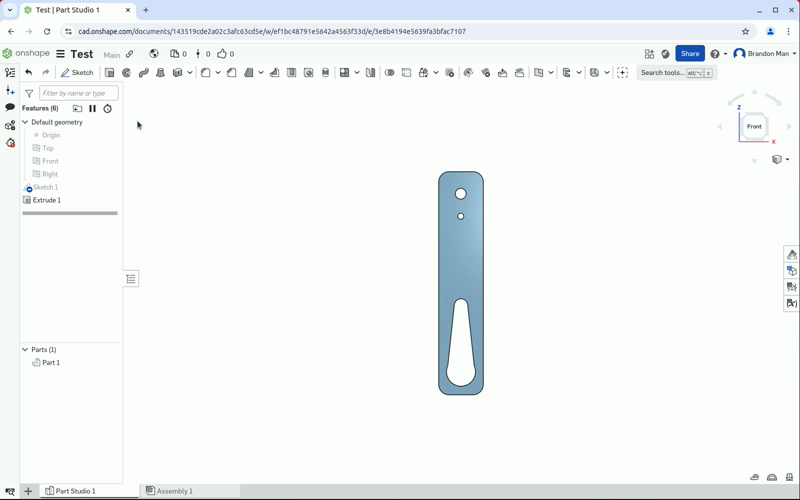
key(shift+h)
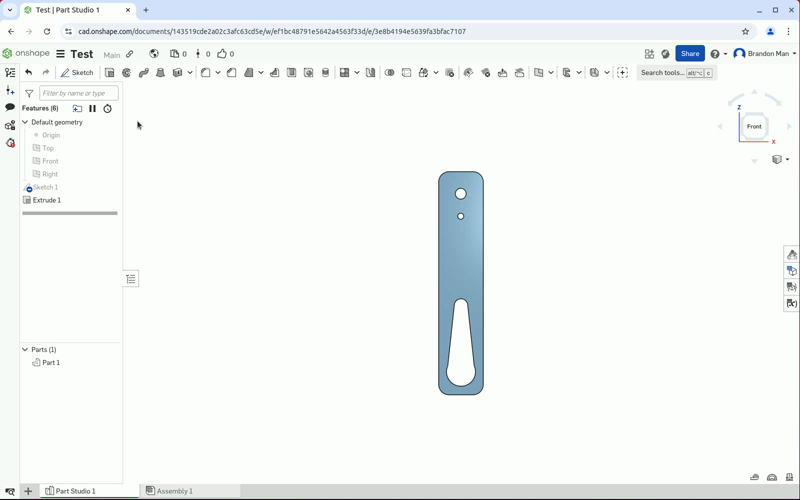
mouse_move(73, 189)
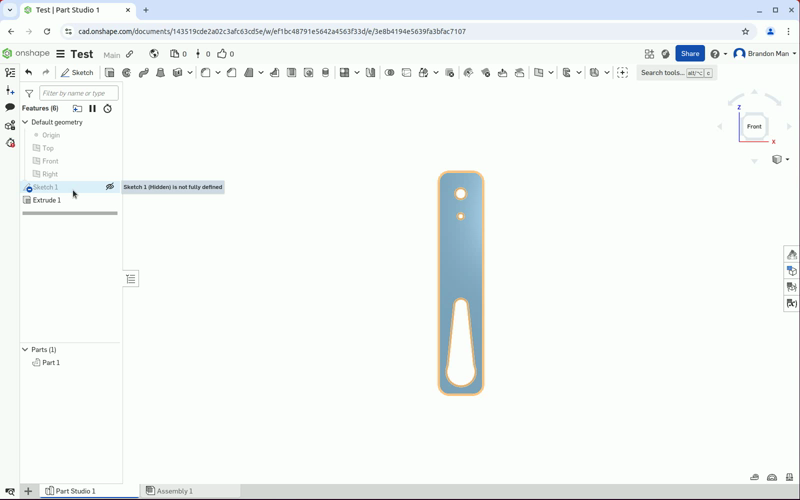
click(73, 189)
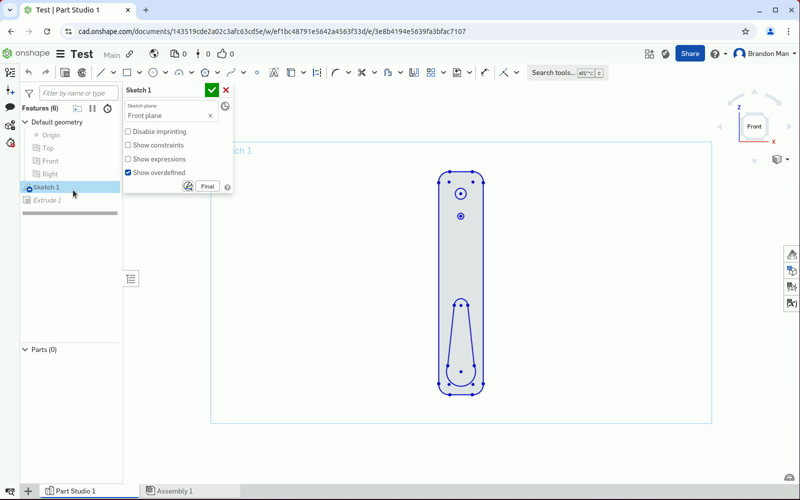
mouse_move(229, 92)
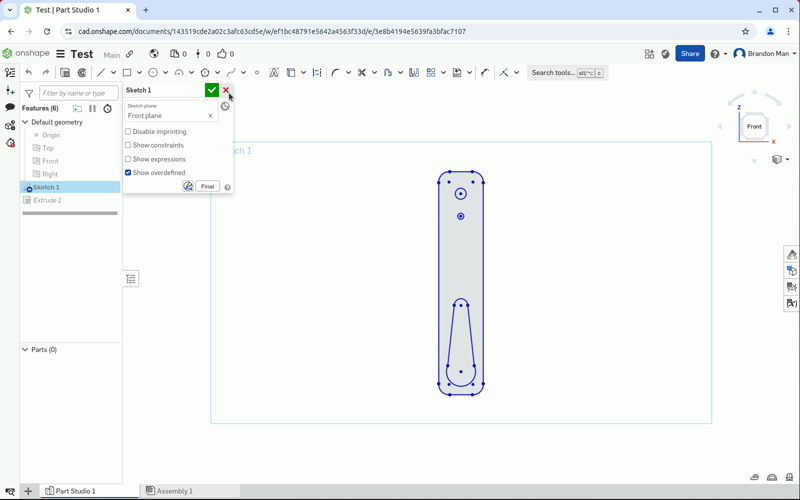
click(229, 92)
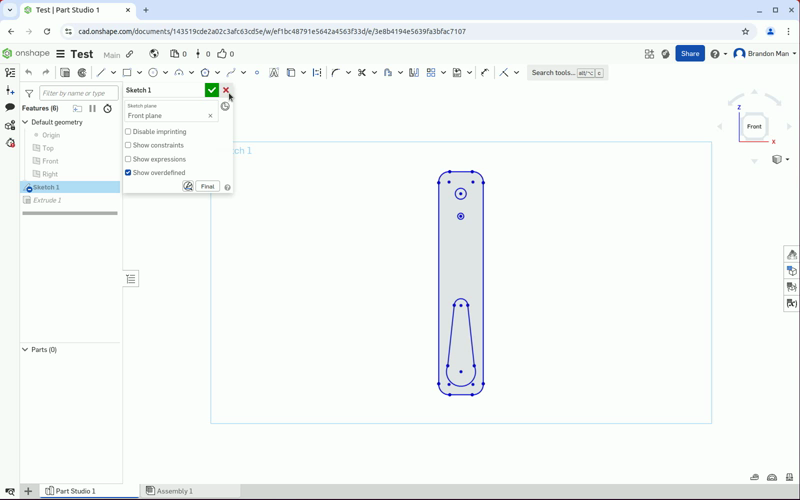
key(shift+s)
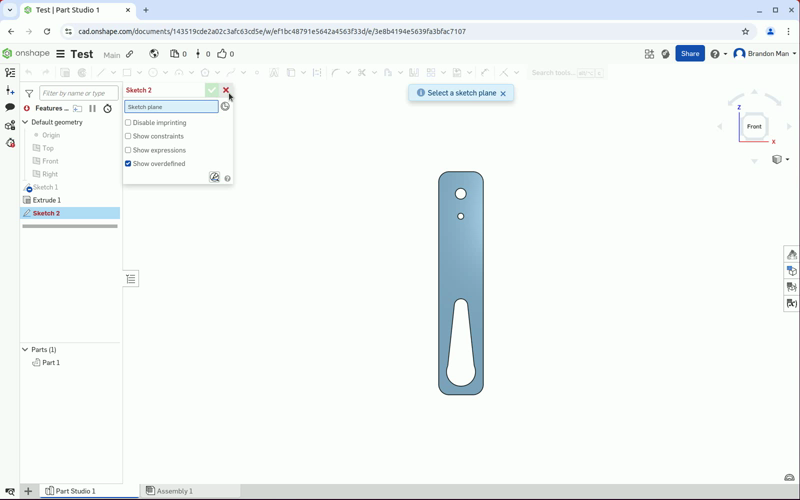
mouse_move(73, 163)
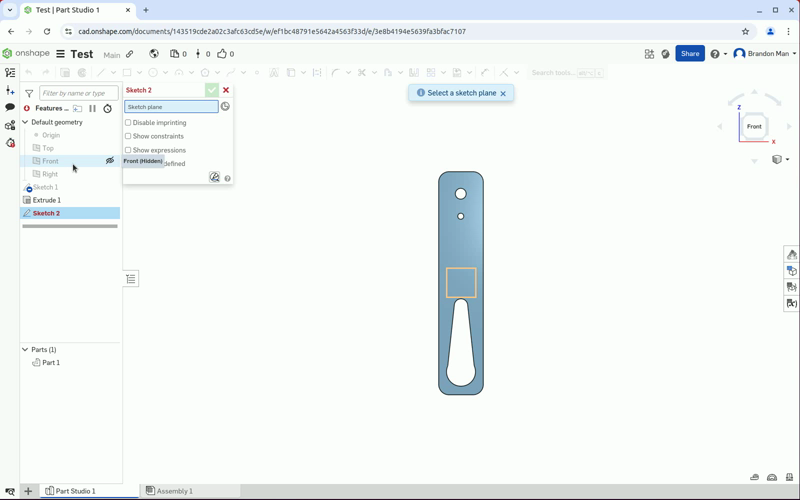
click(73, 163)
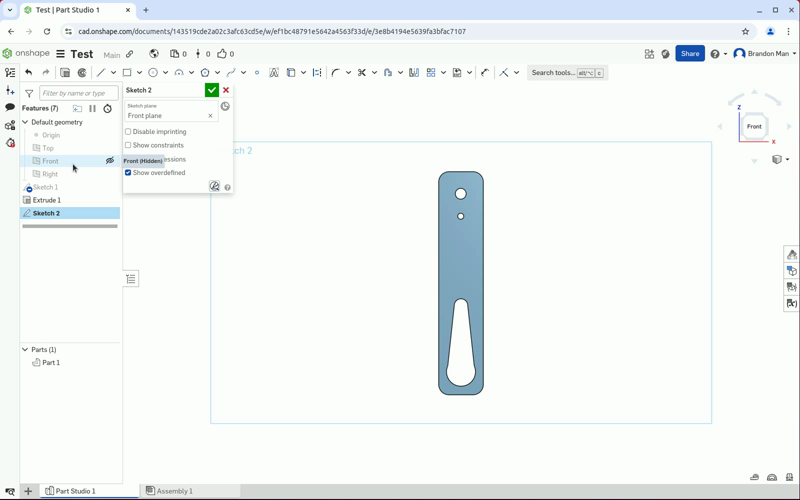
mouse_move(73, 352)
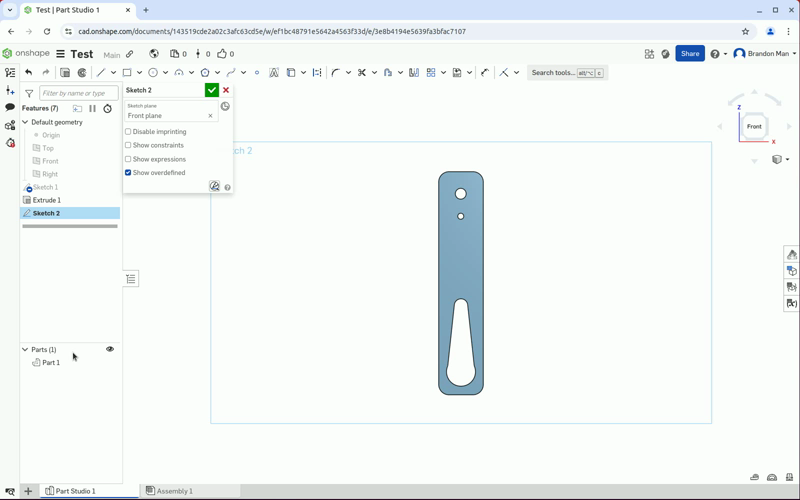
key(y)
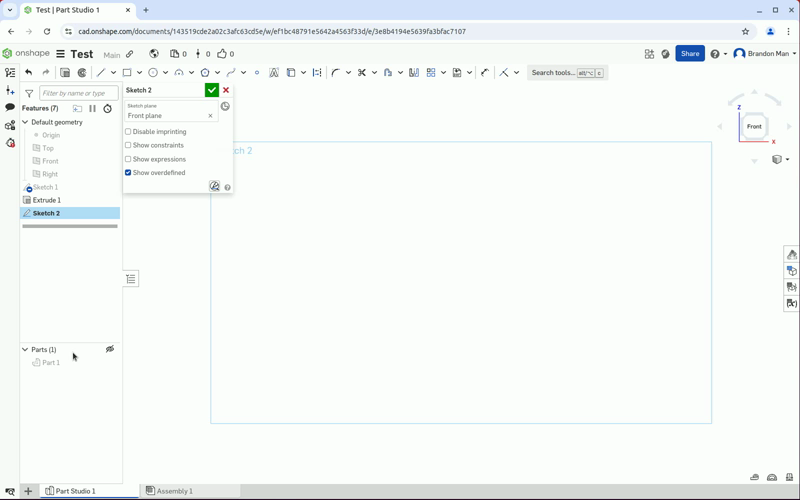
key(a)
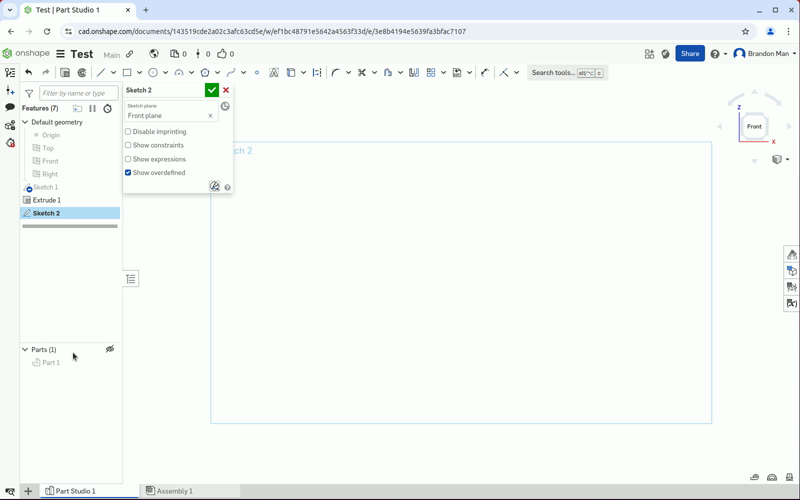
key_down(shift)
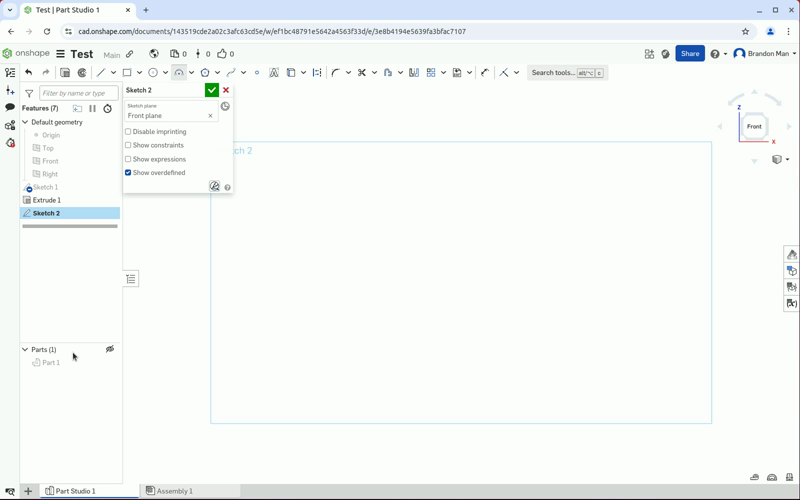
mouse_move(447, 367)
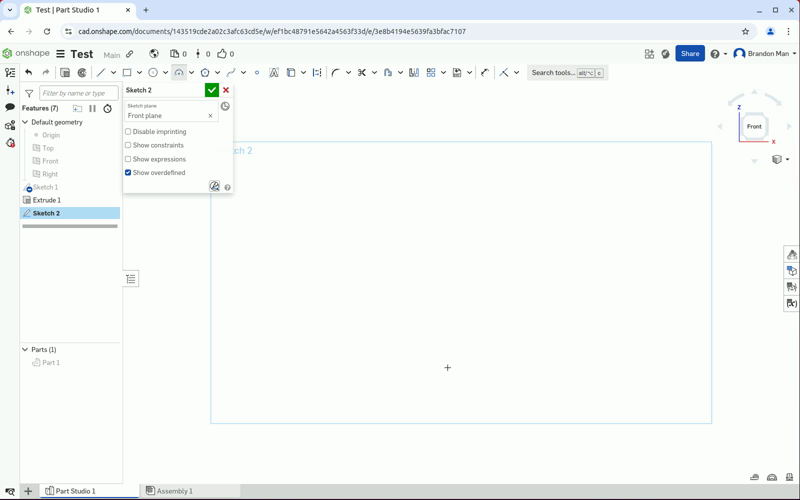
click(447, 367)
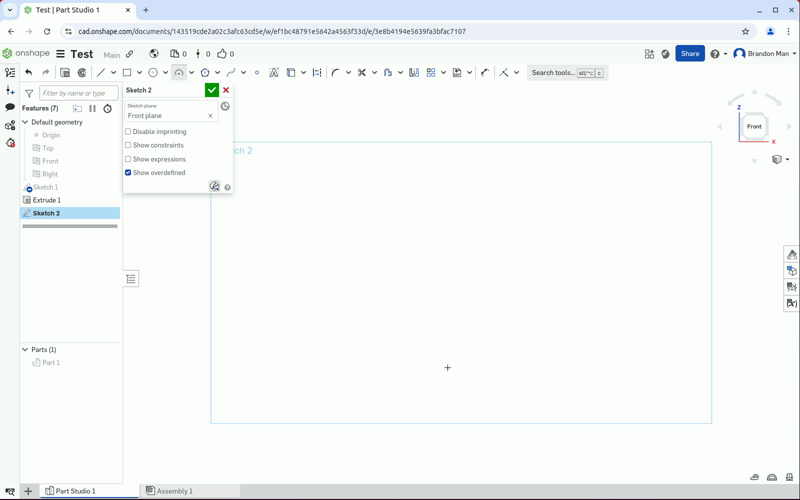
key_up(shift)
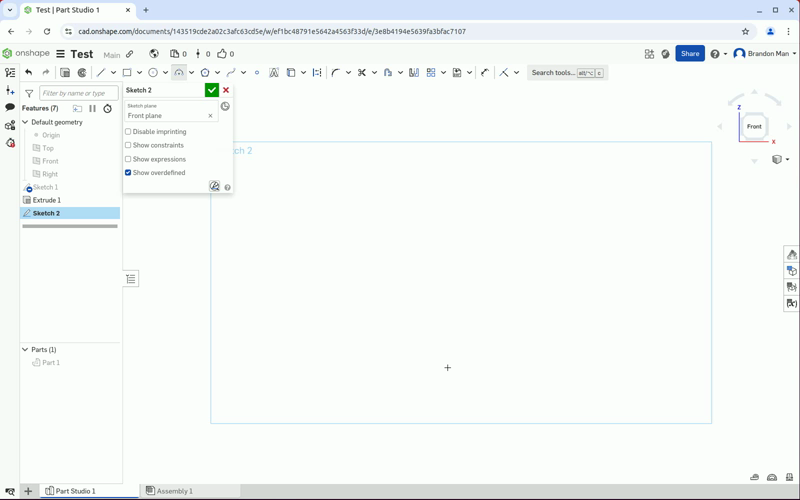
key_down(shift)
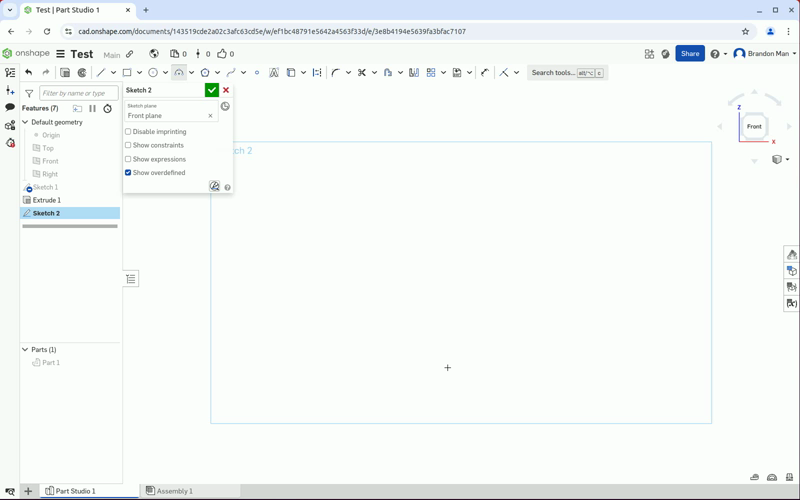
mouse_move(473, 367)
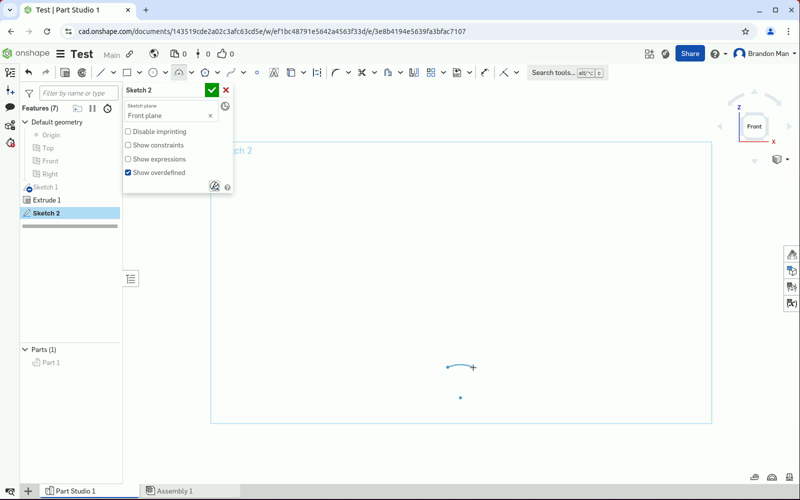
click(473, 367)
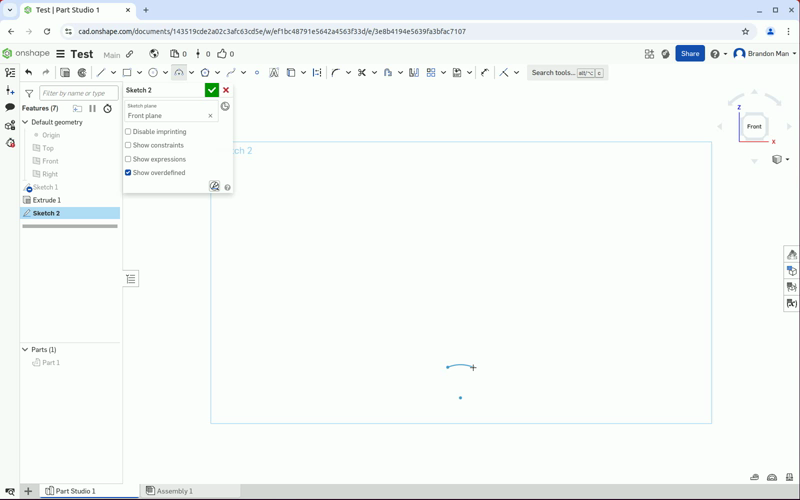
mouse_move(460, 358)
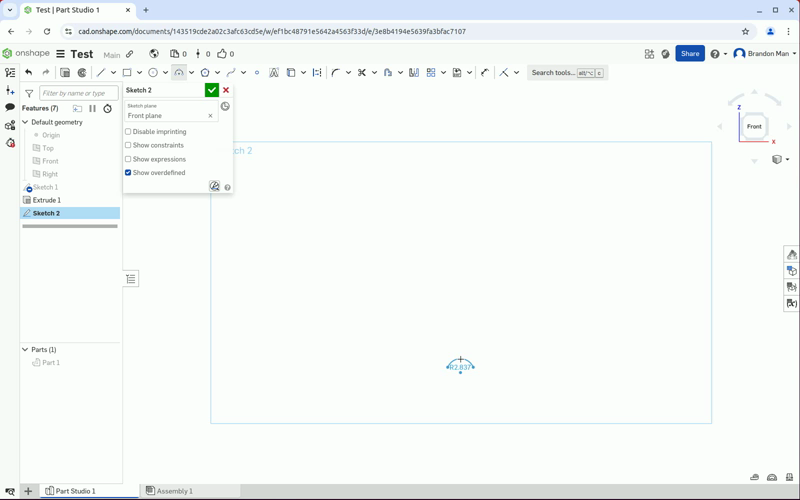
click(460, 358)
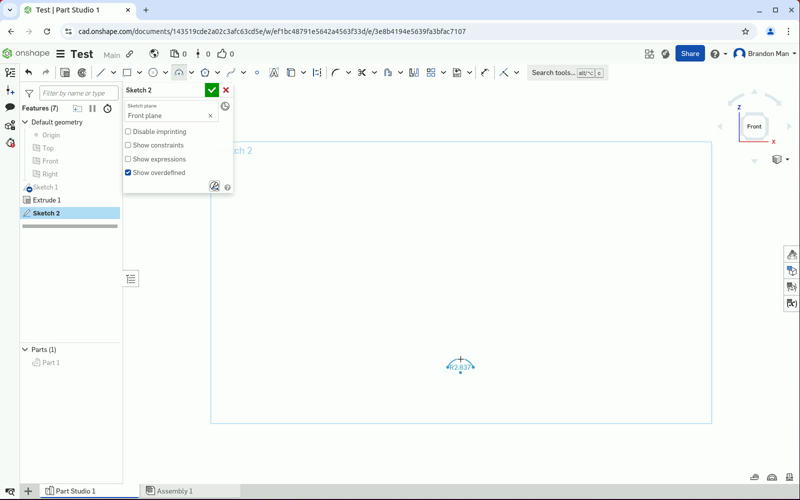
key_up(shift)
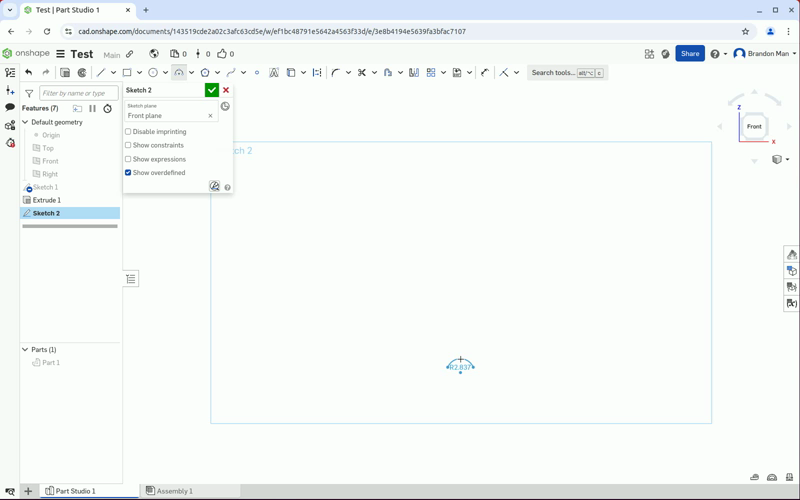
key(esc)
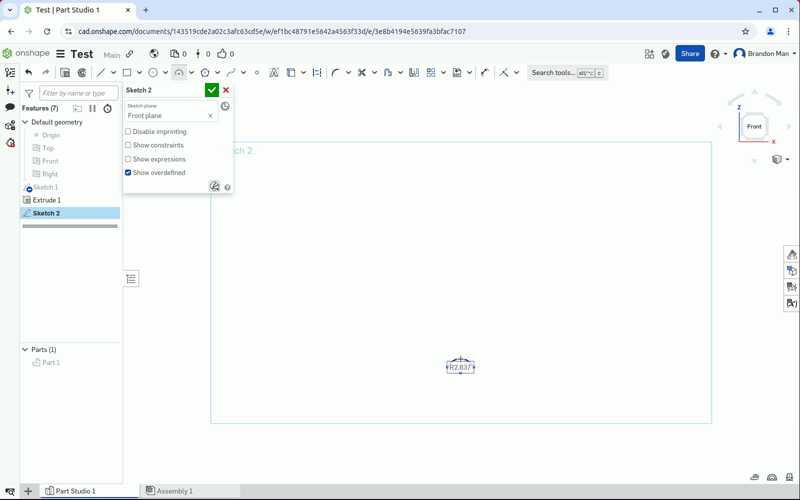
key(l)
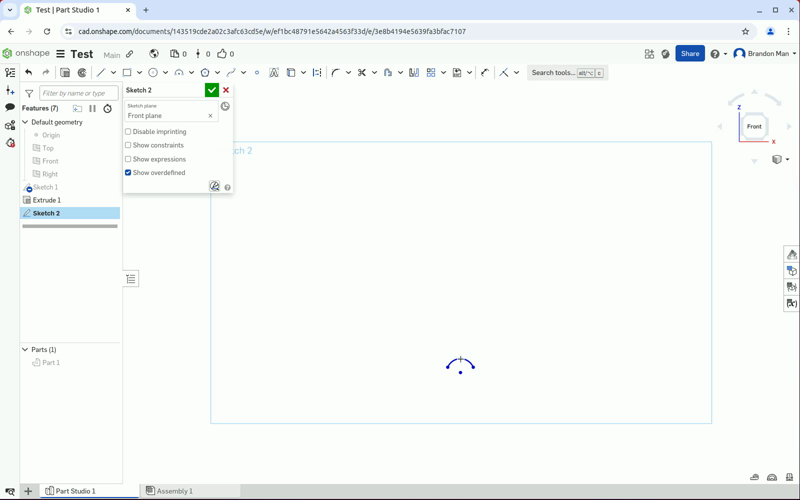
mouse_move(473, 367)
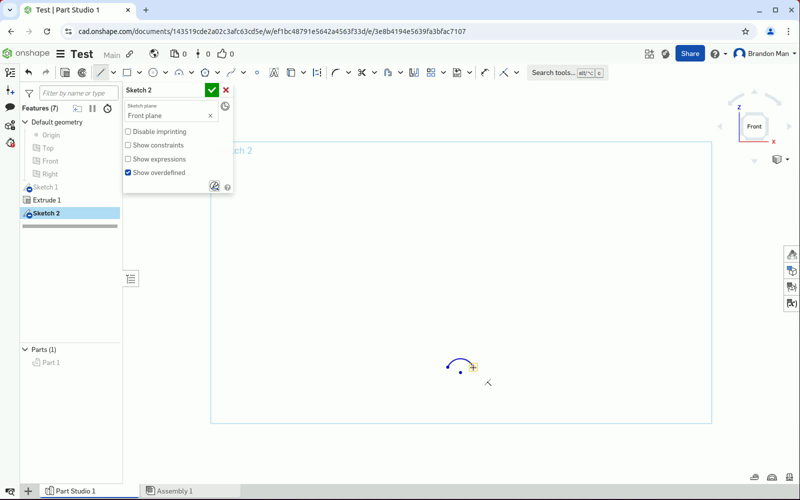
click(473, 367)
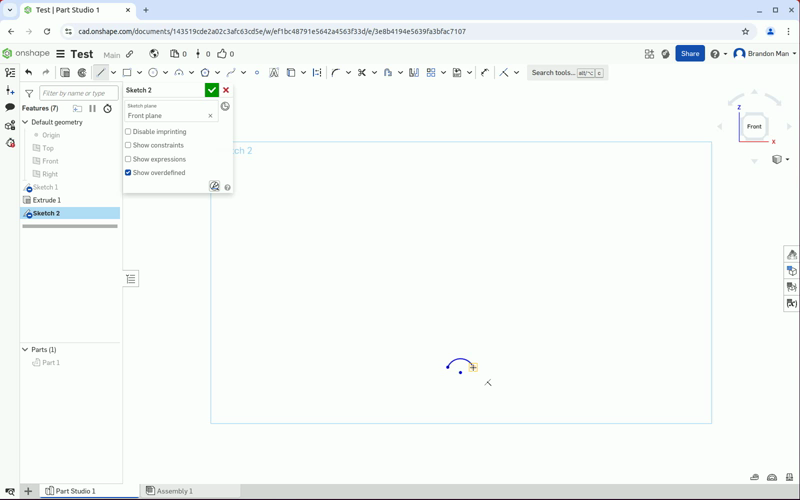
key_down(shift)
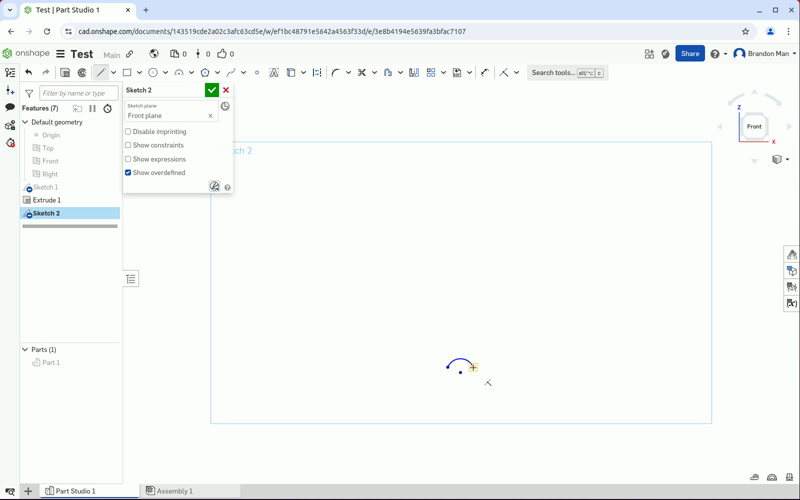
mouse_move(468, 304)
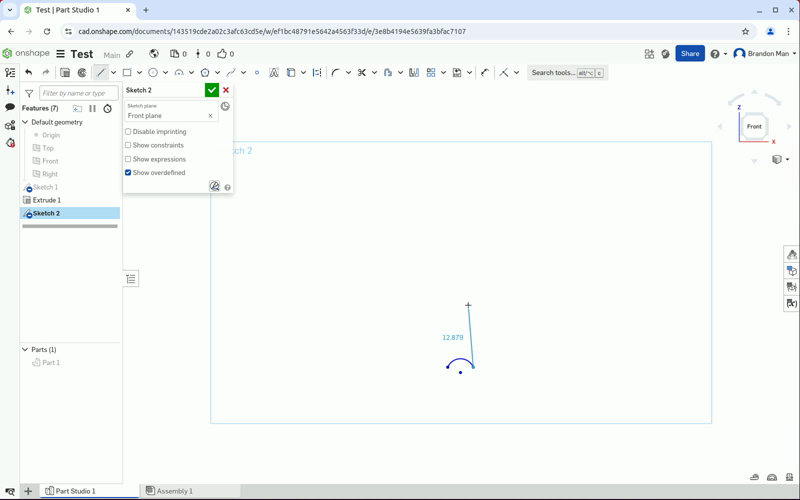
click(468, 304)
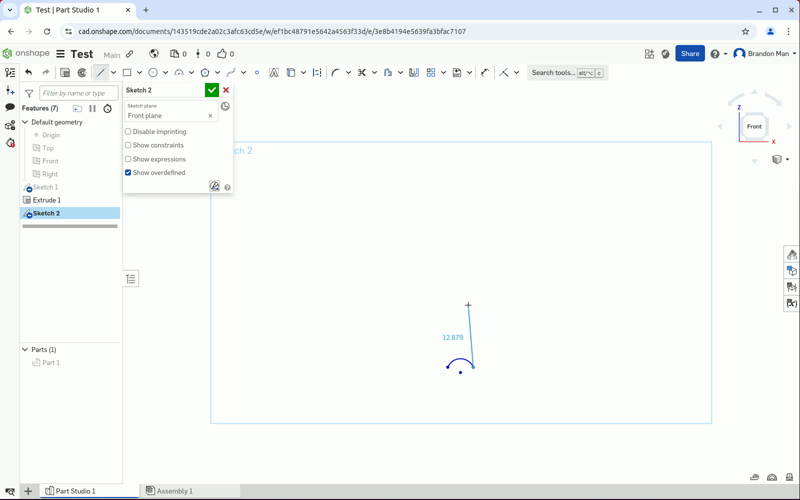
key_up(shift)
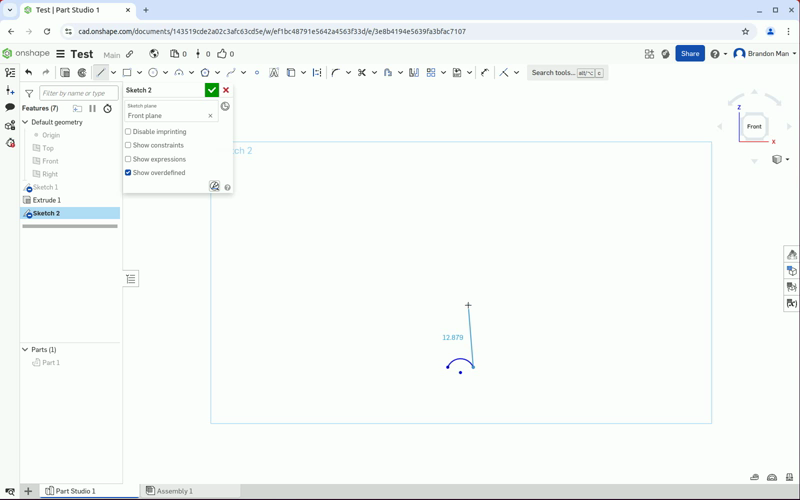
key(esc)
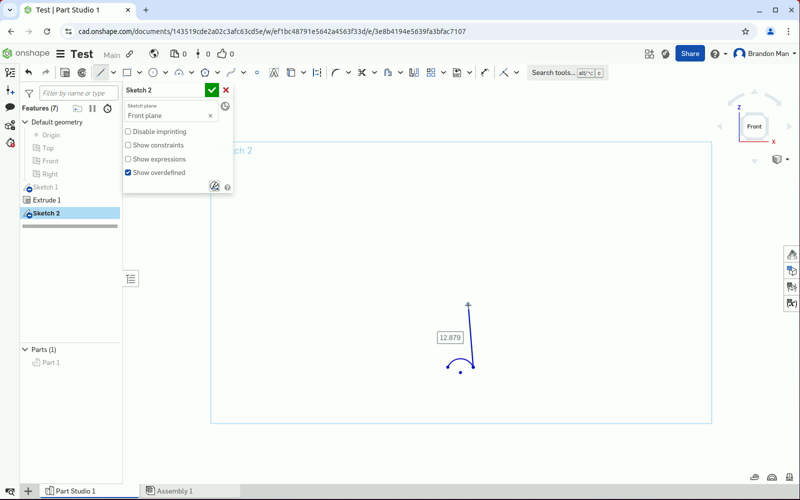
key(a)
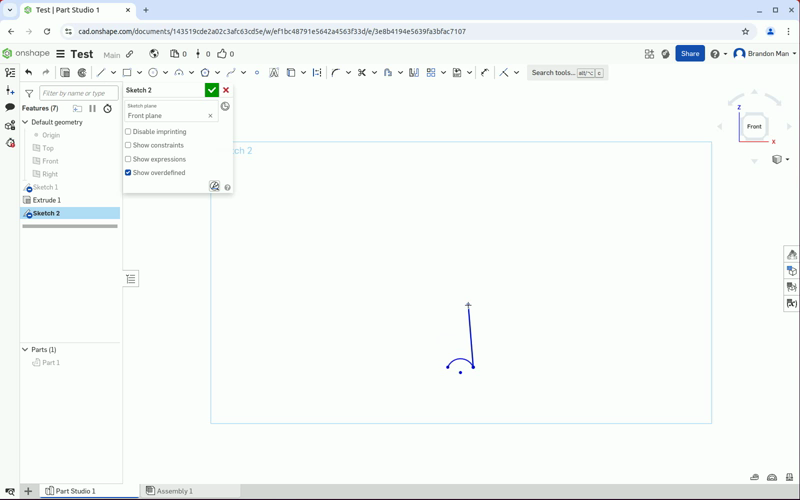
mouse_move(468, 304)
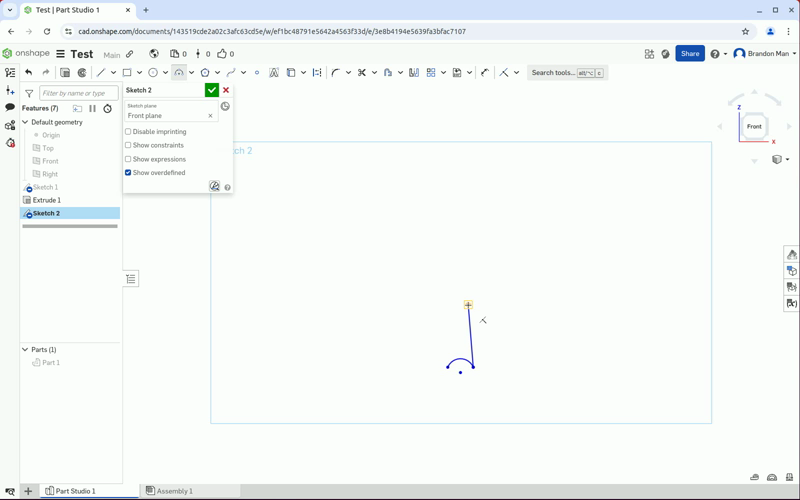
click(468, 304)
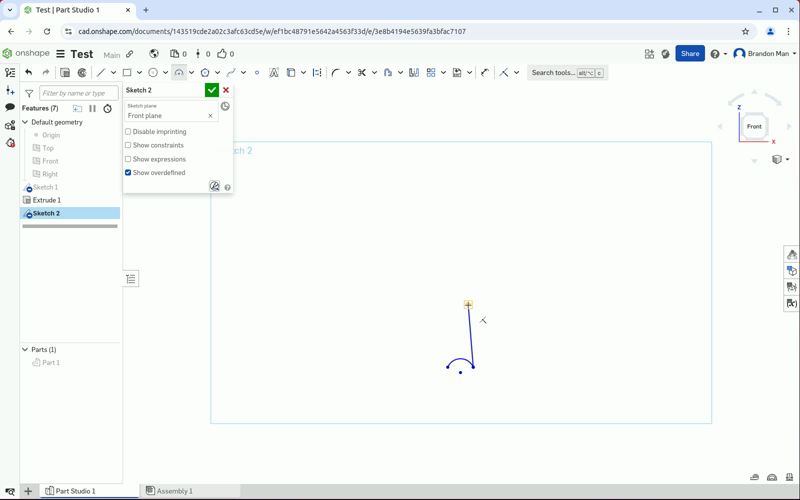
key_down(shift)
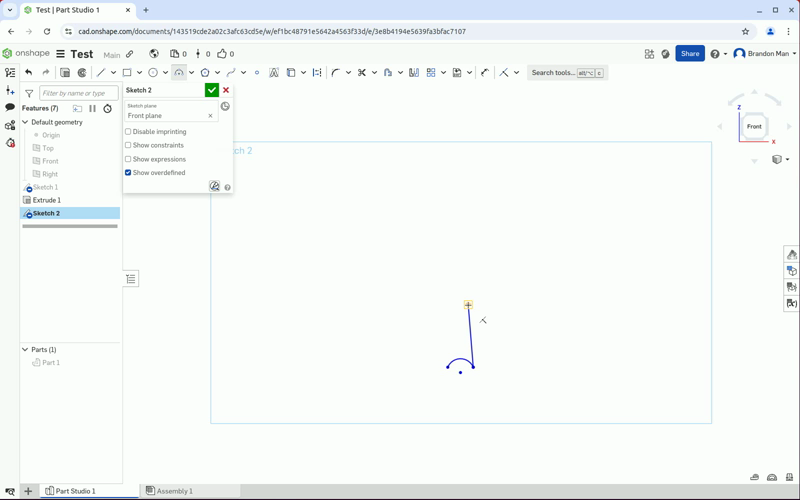
mouse_move(453, 304)
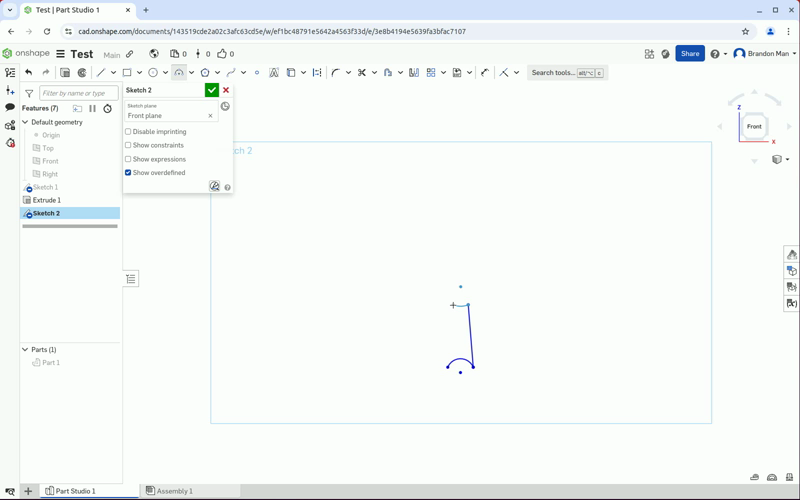
click(453, 304)
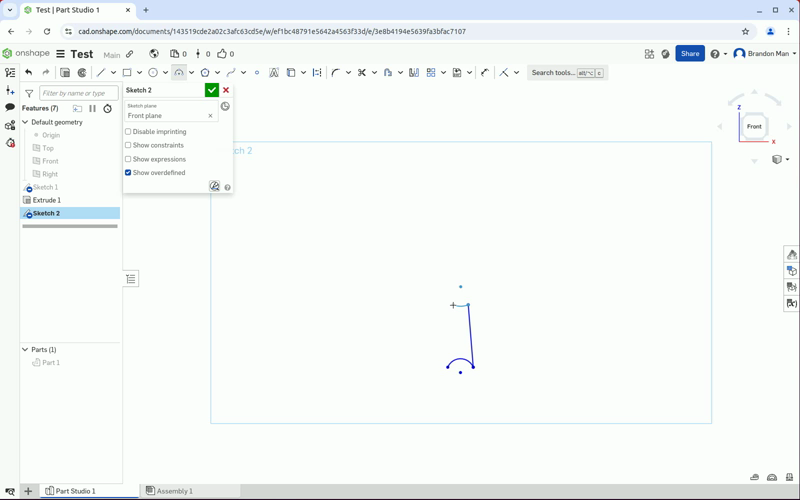
mouse_move(460, 297)
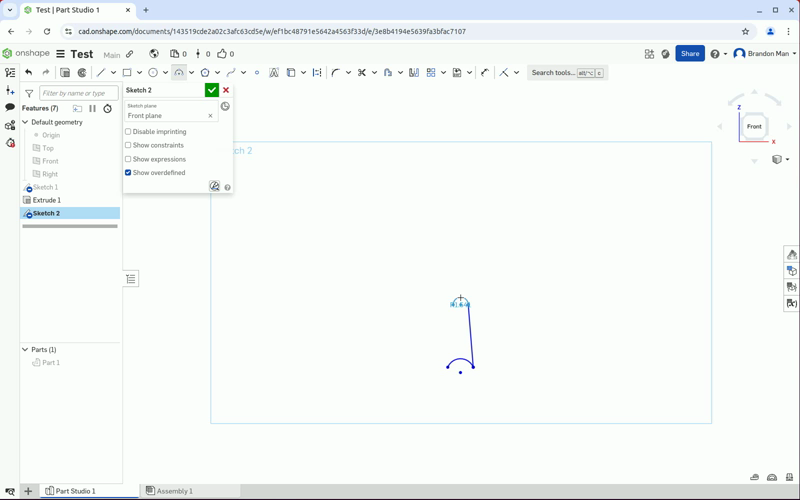
click(460, 297)
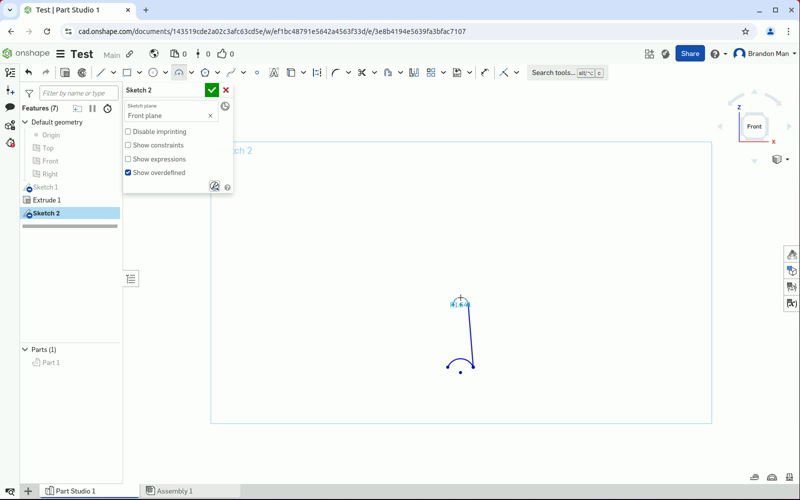
key_up(shift)
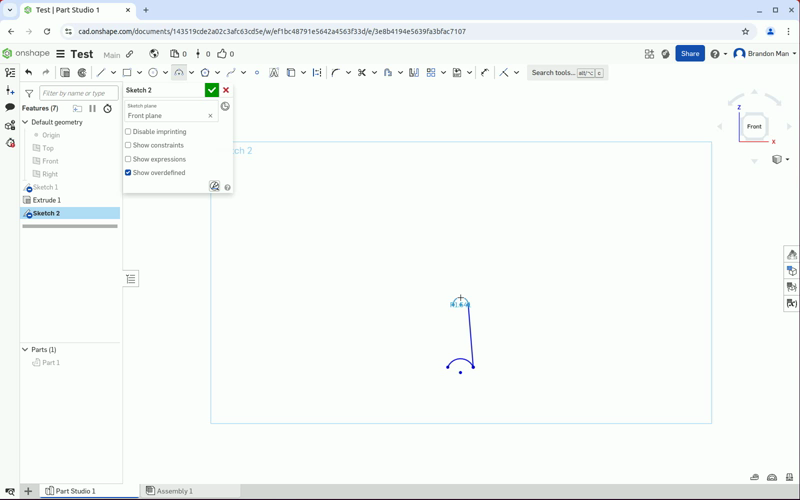
key(esc)
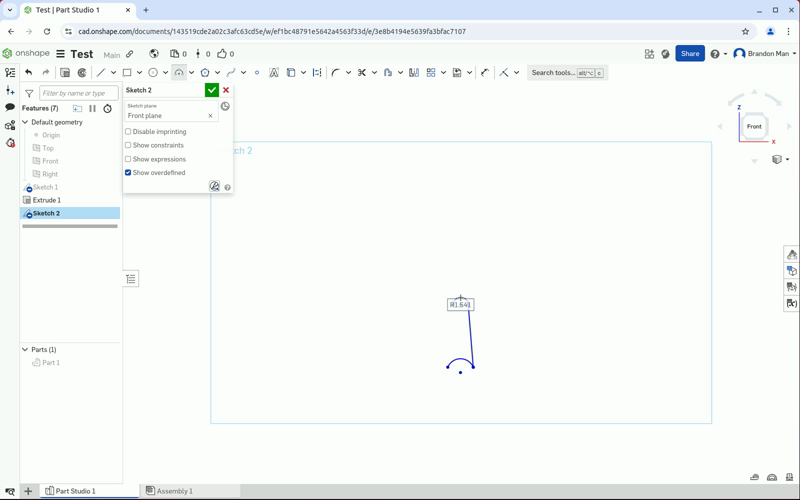
key(l)
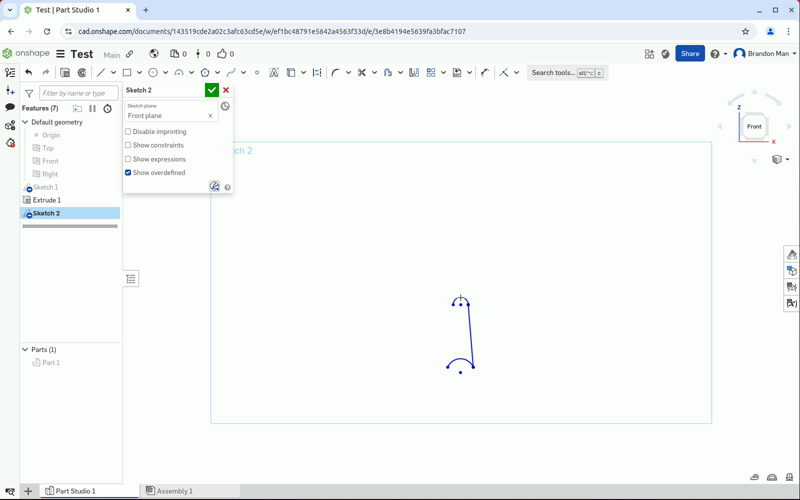
mouse_move(453, 304)
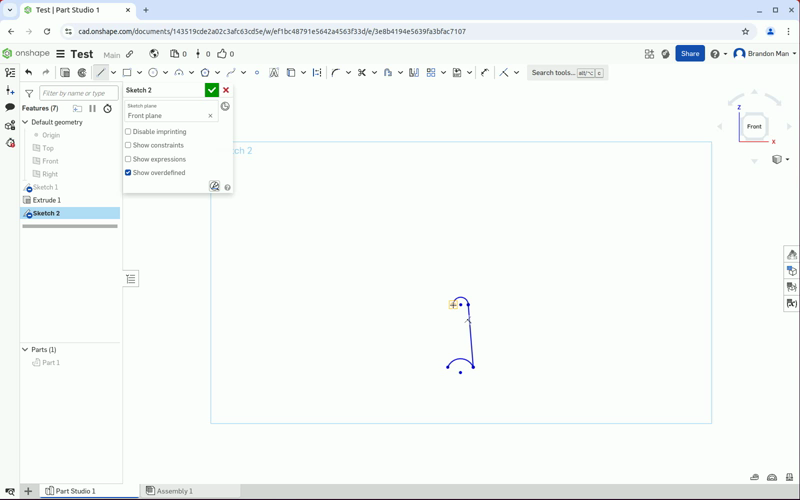
click(453, 304)
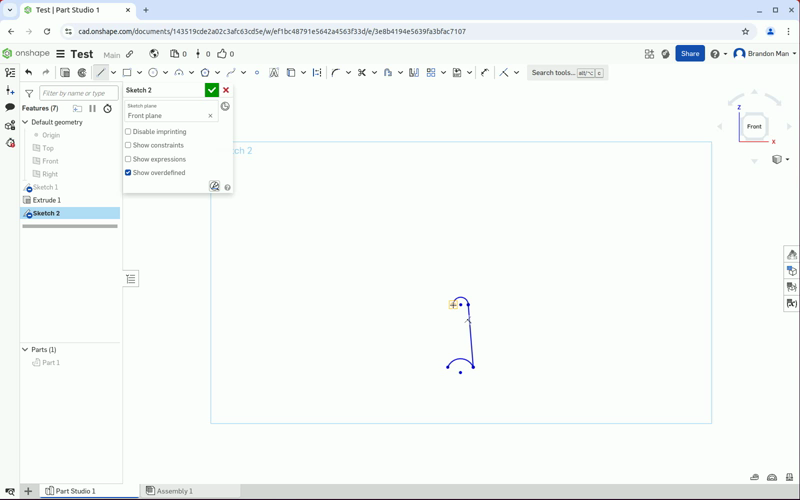
key_down(shift)
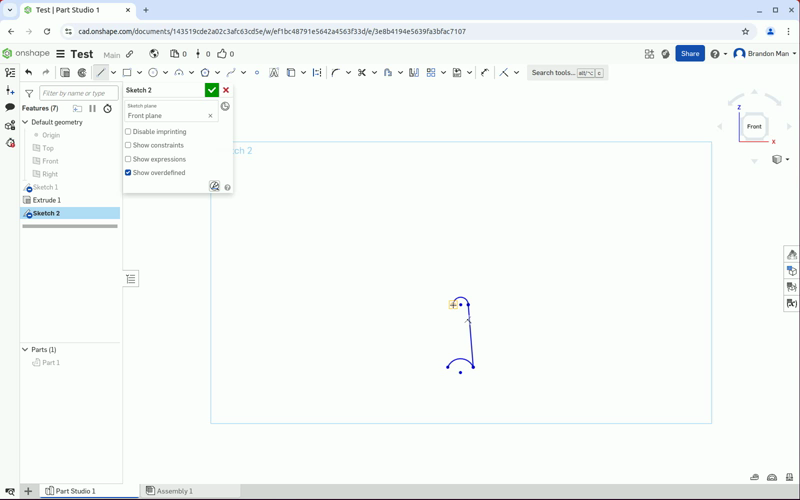
mouse_move(447, 367)
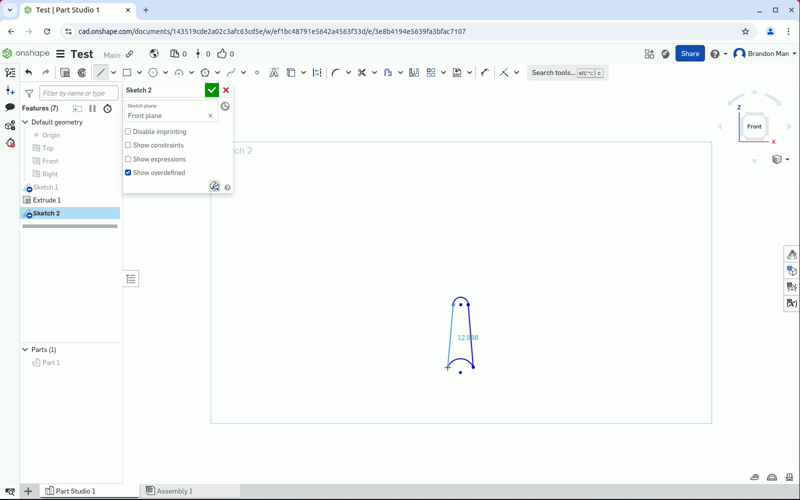
key_up(shift)
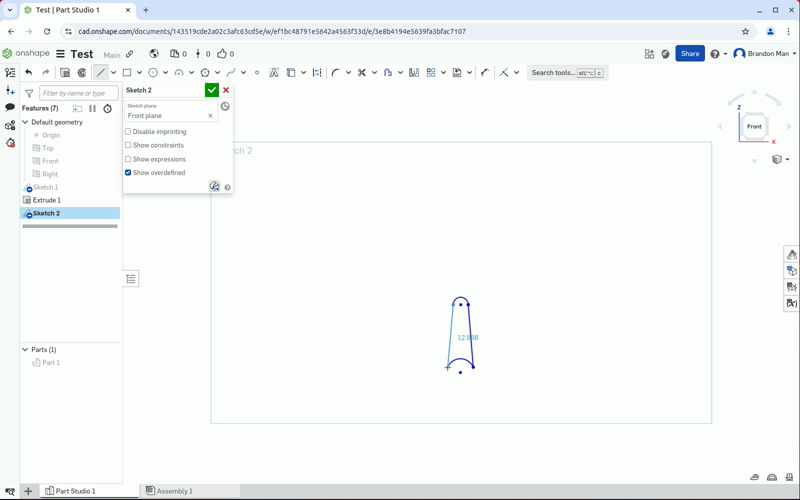
click(447, 367)
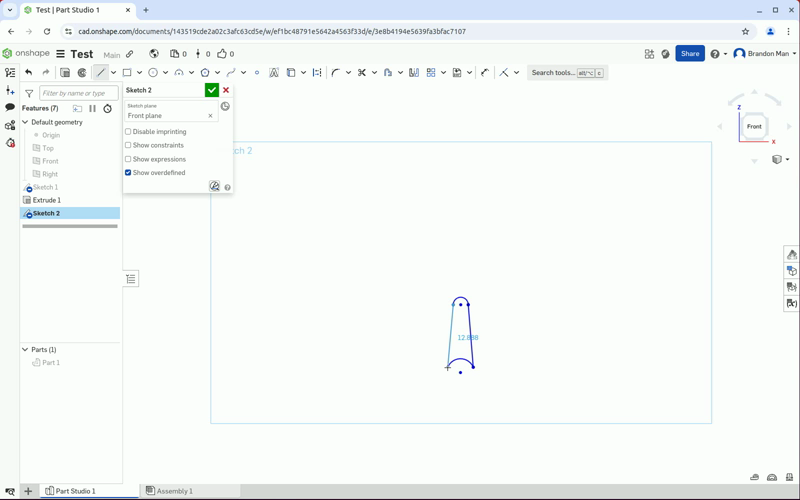
key(esc)
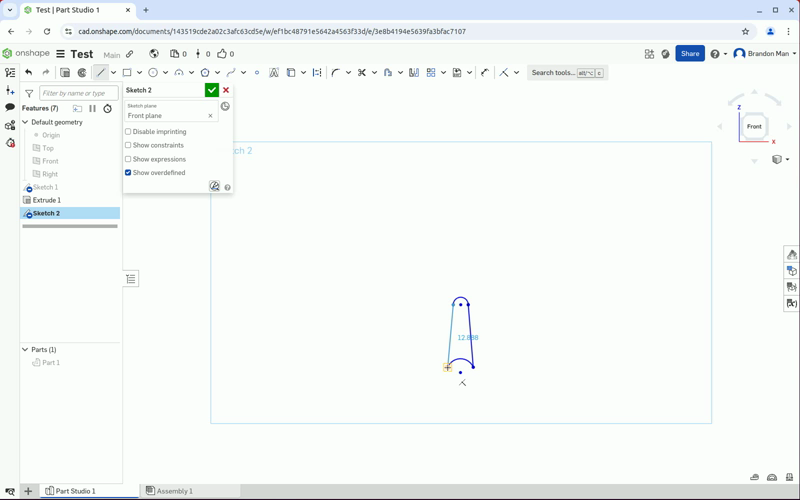
mouse_move(458, 352)
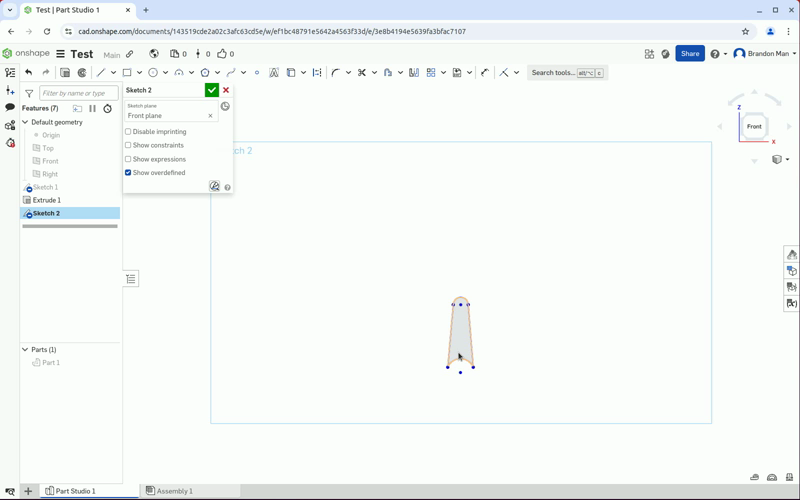
scroll(6)
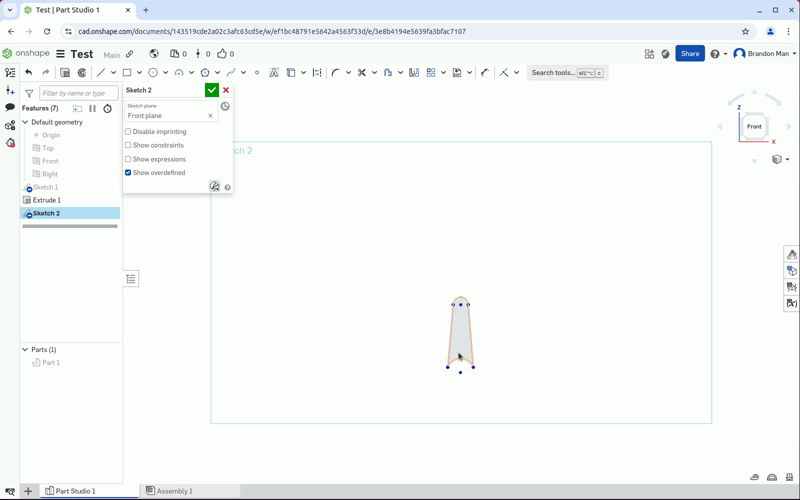
scroll(6)
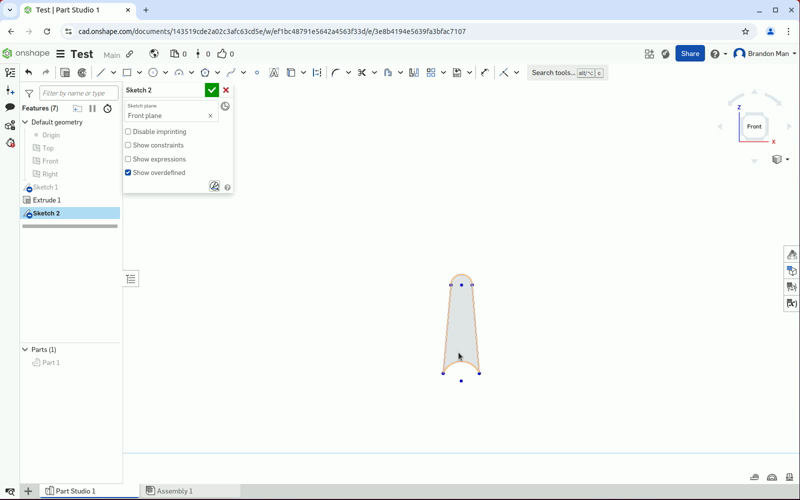
scroll(6)
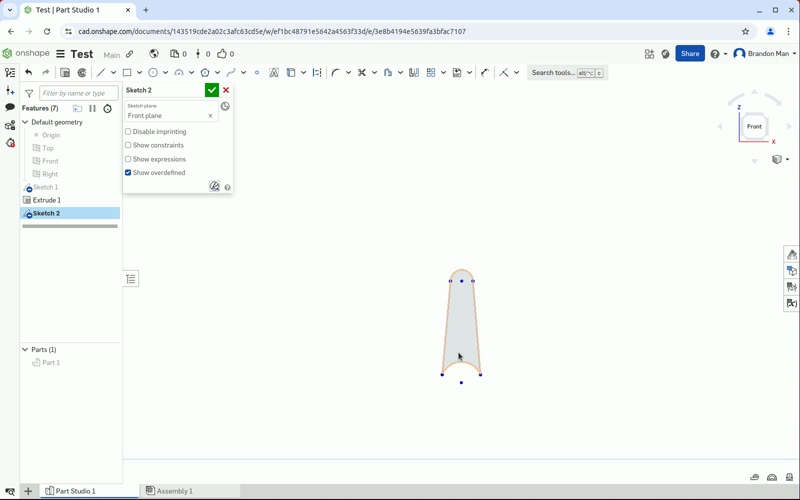
scroll(6)
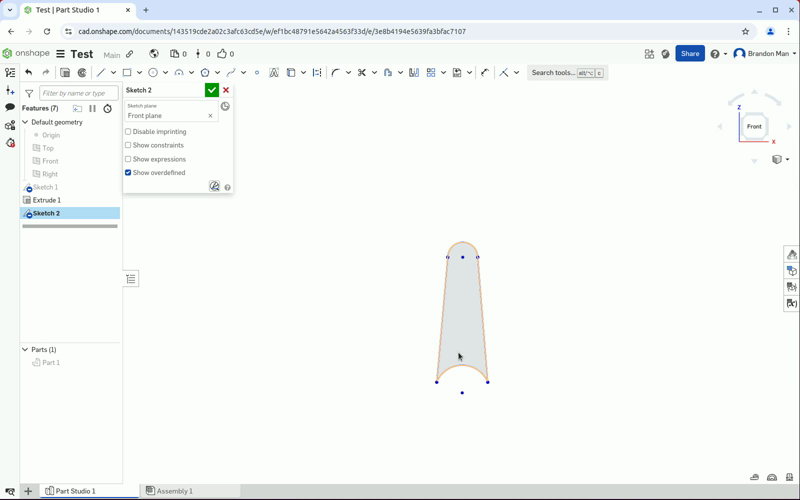
scroll(6)
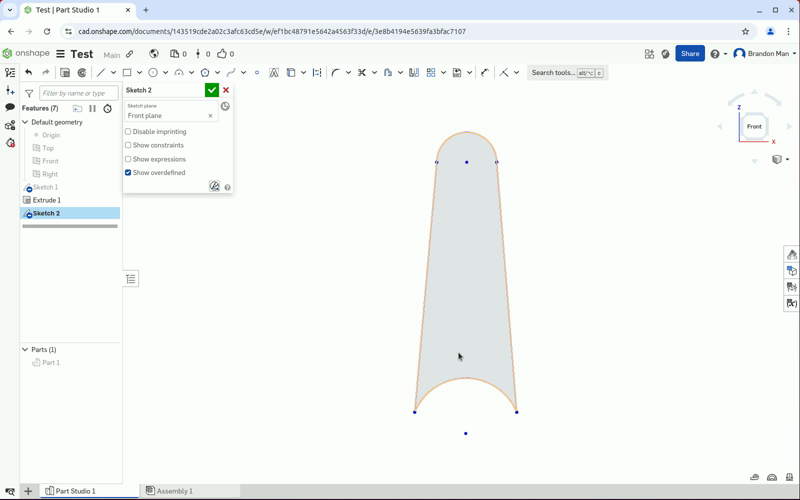
scroll(6)
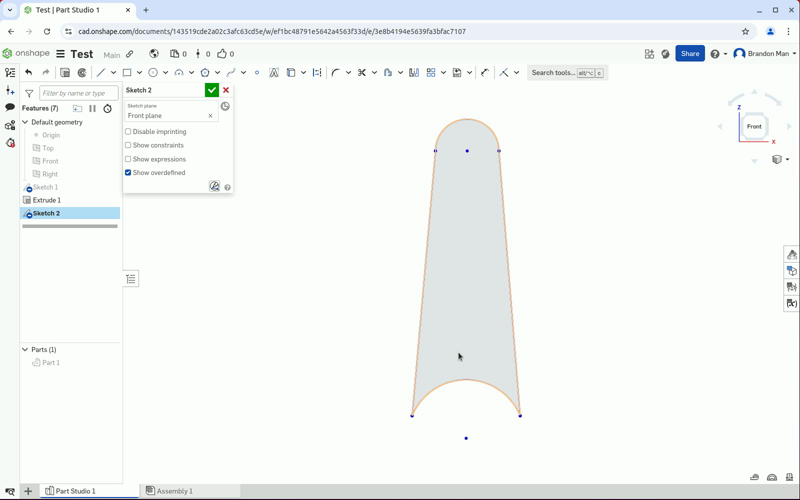
scroll(6)
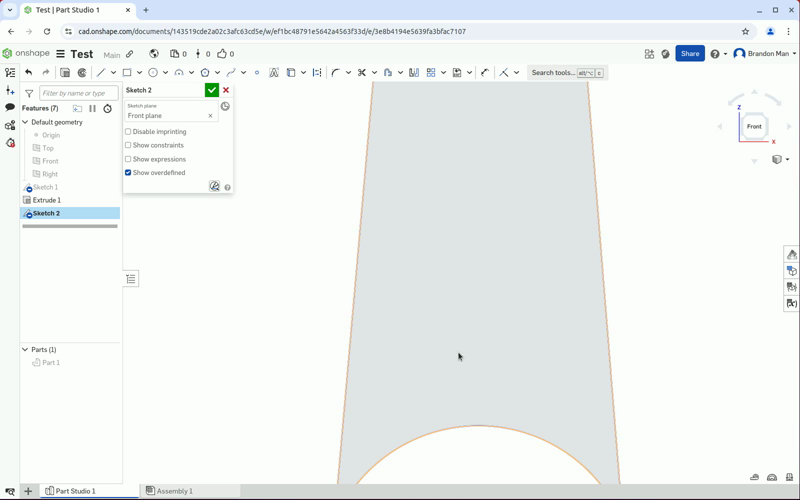
click(458, 352)
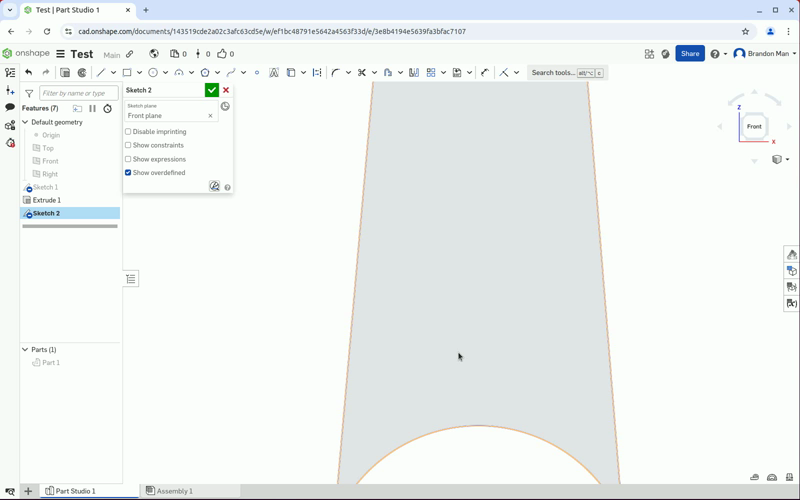
scroll(-6)
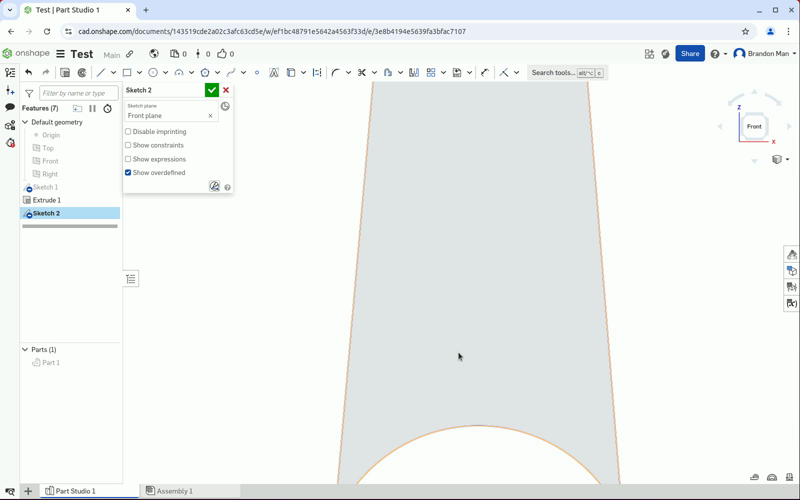
scroll(-6)
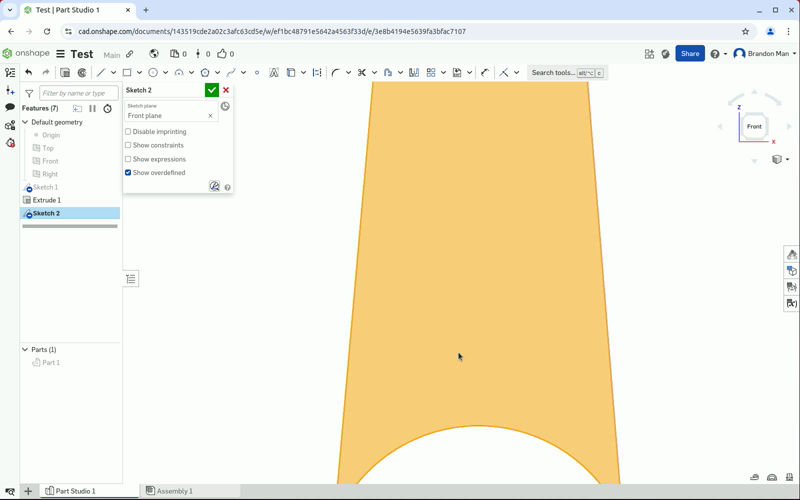
scroll(-6)
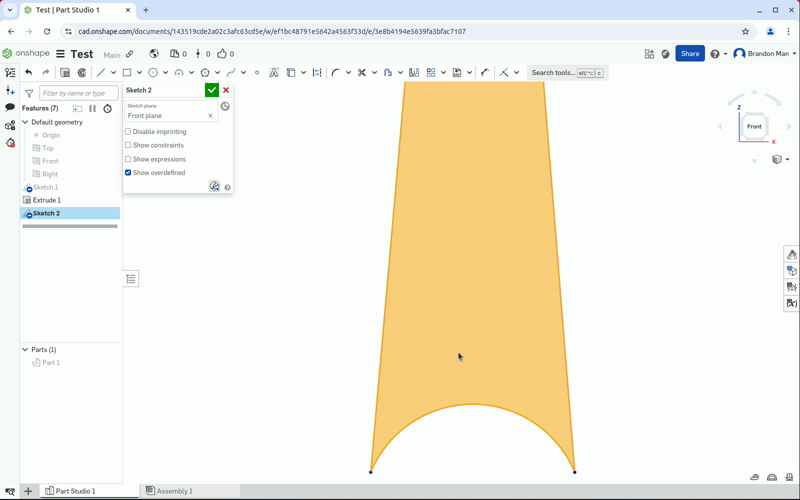
scroll(-6)
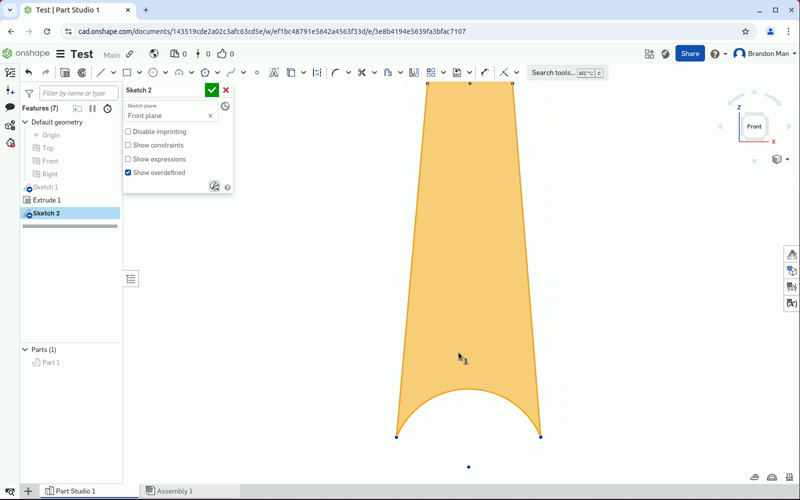
scroll(-6)
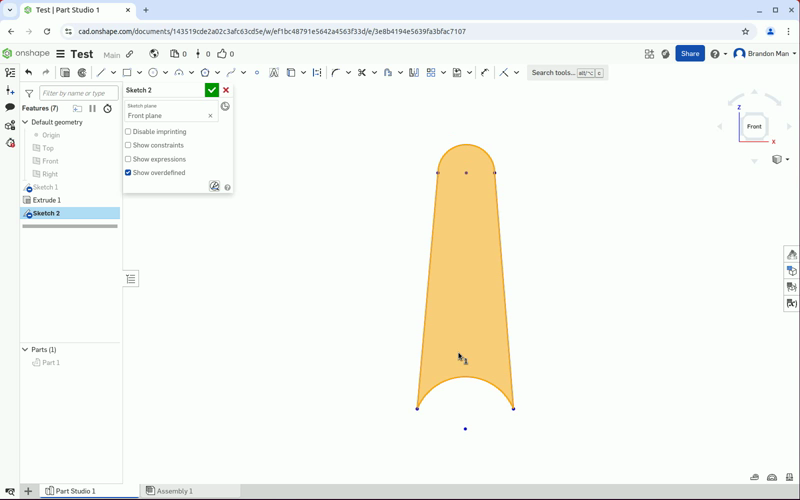
scroll(-6)
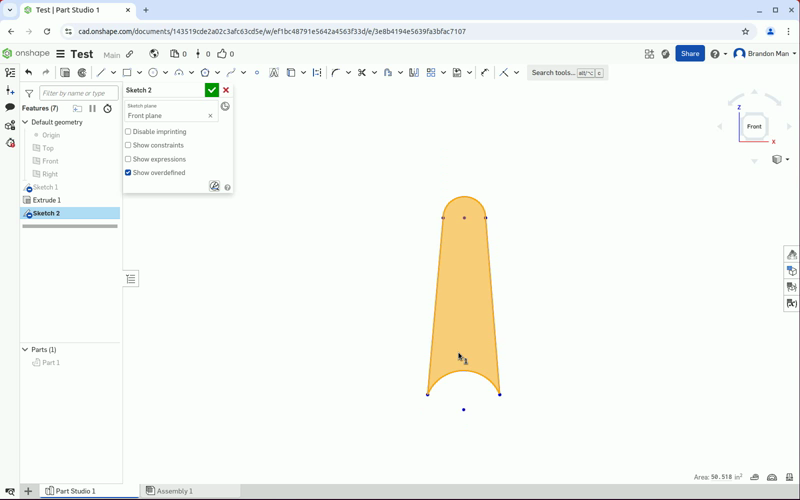
scroll(-6)
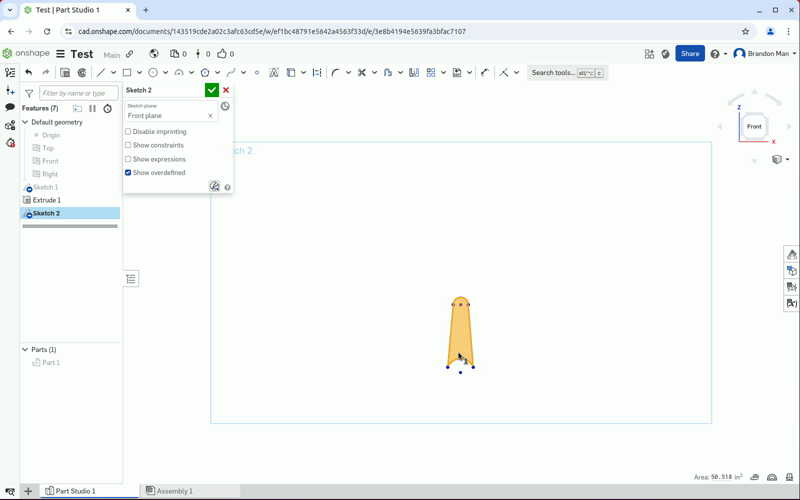
mouse_move(73, 352)
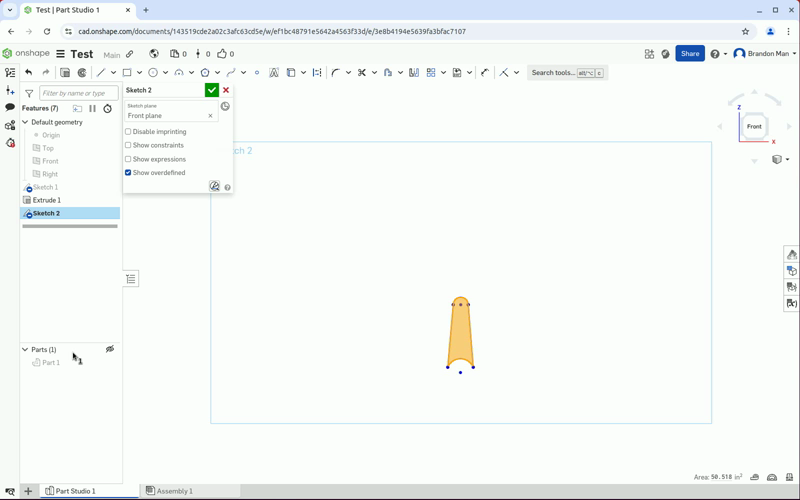
key(shift+y)
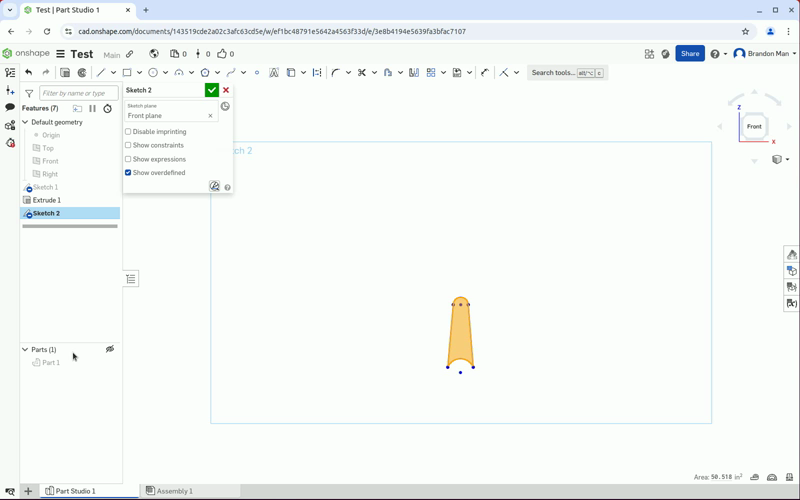
key(shift+e)
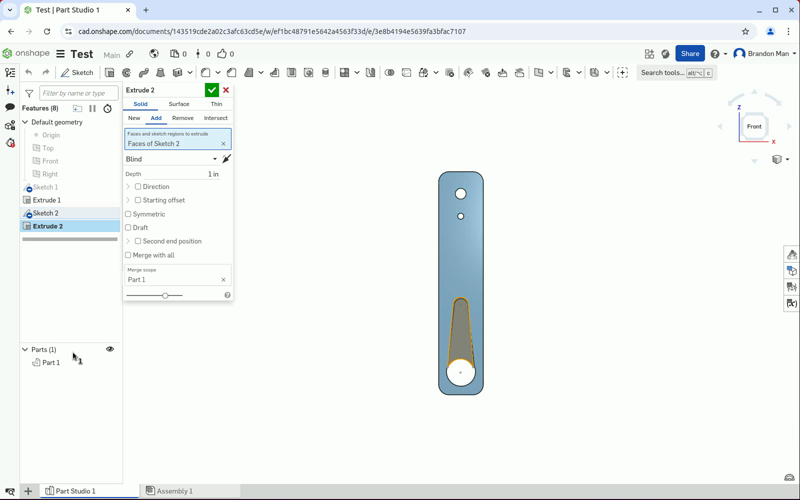
mouse_move(143, 106)
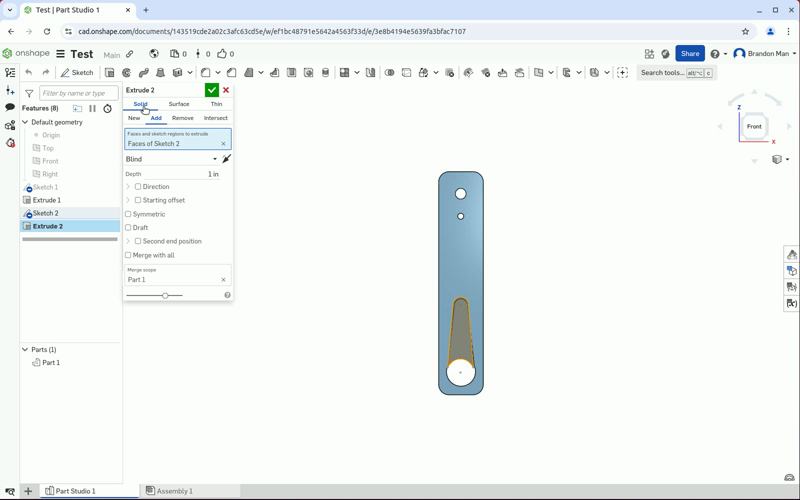
click(143, 106)
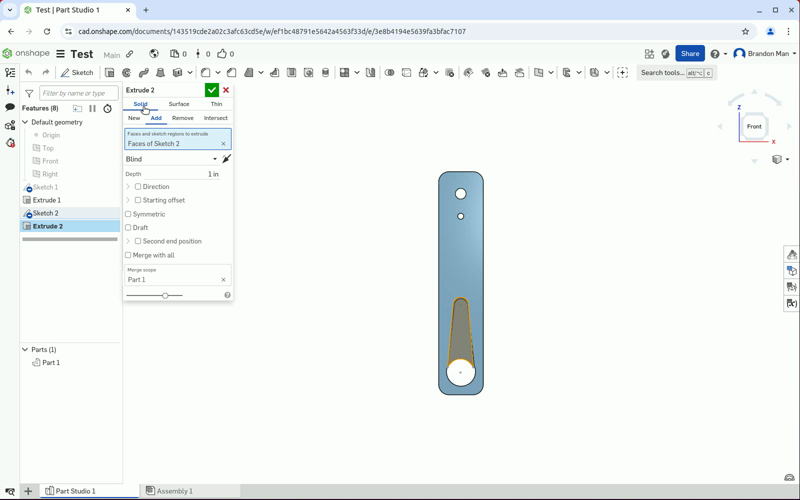
mouse_move(137, 120)
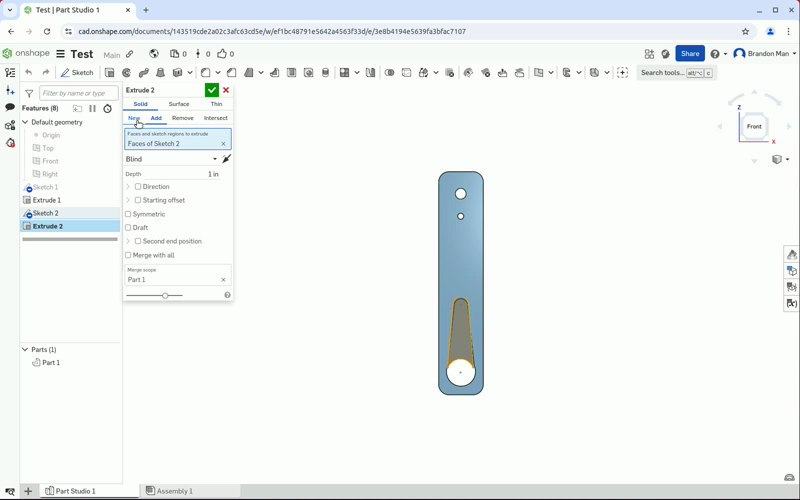
click(137, 120)
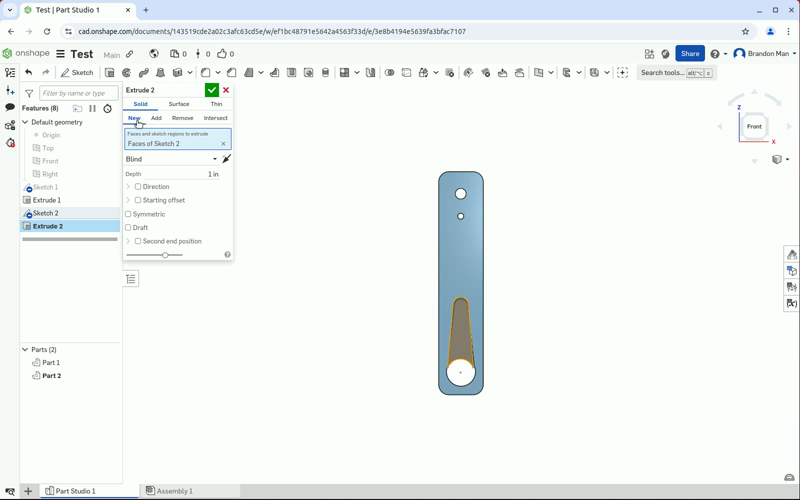
key(tab, 4)
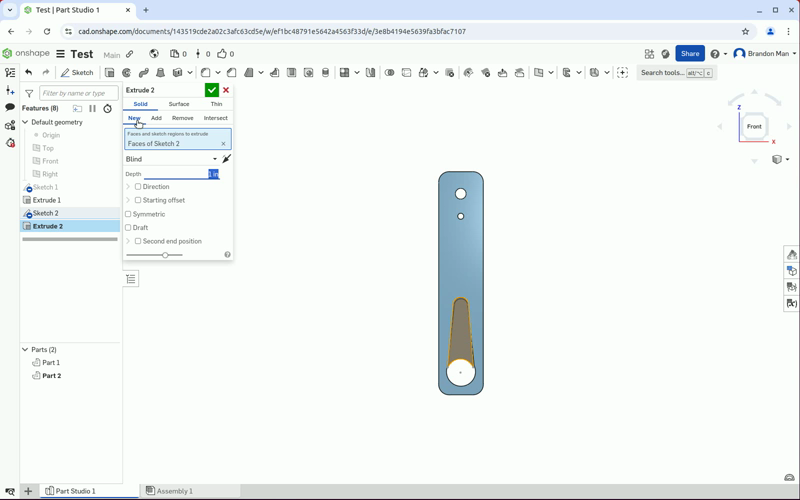
text(0.722)
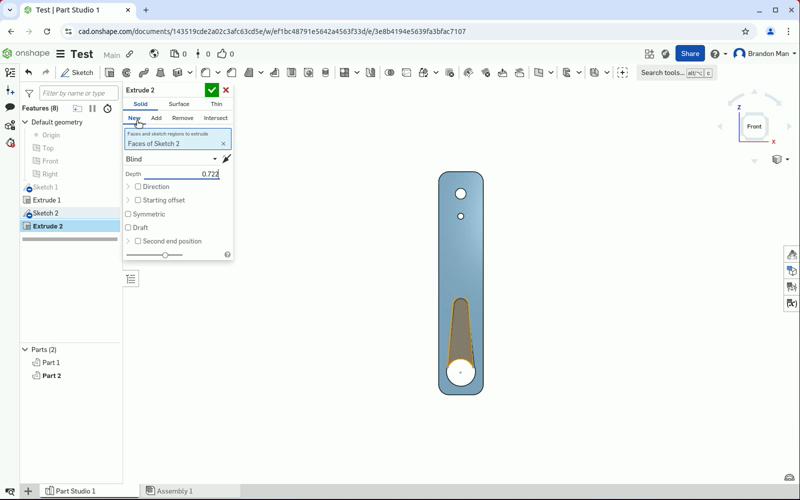
key(enter)
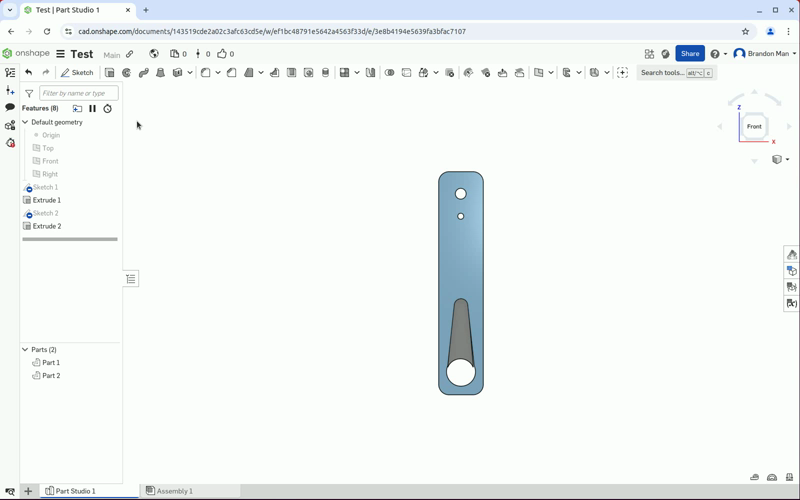
key(shift+h)
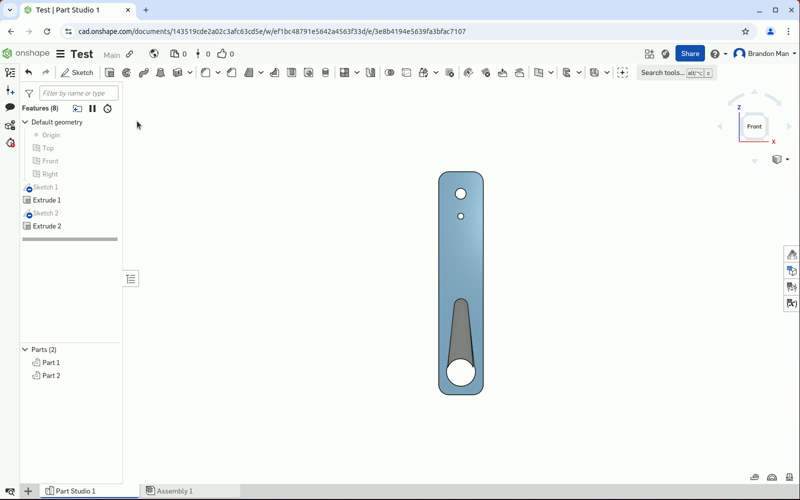
key(shift+h)
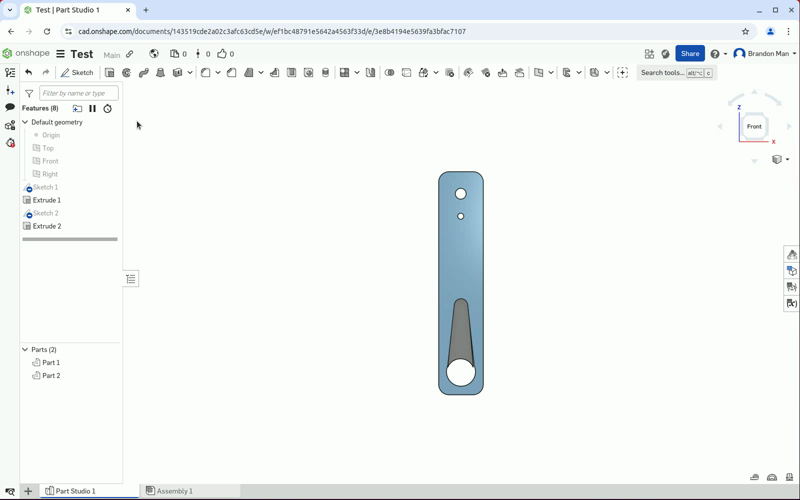
key(shift+7)
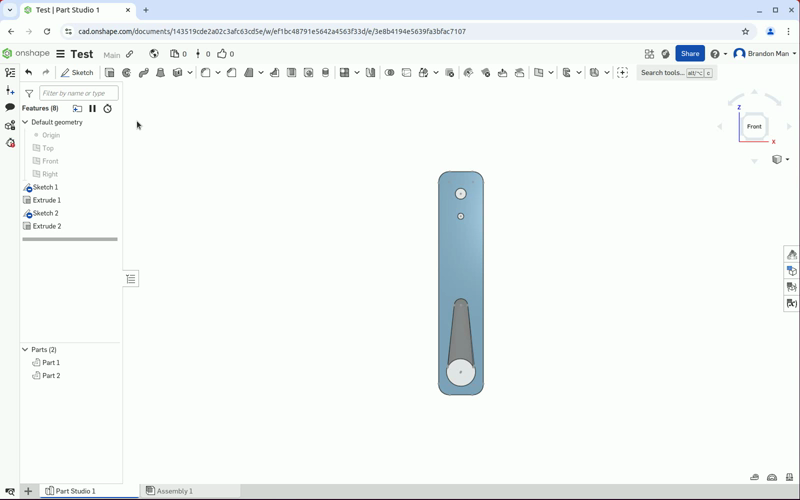
key(left, 2)
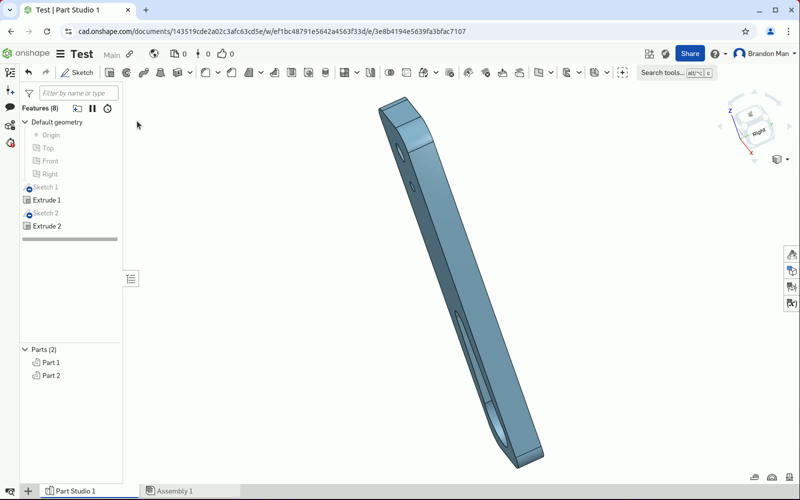
key(down, 2)
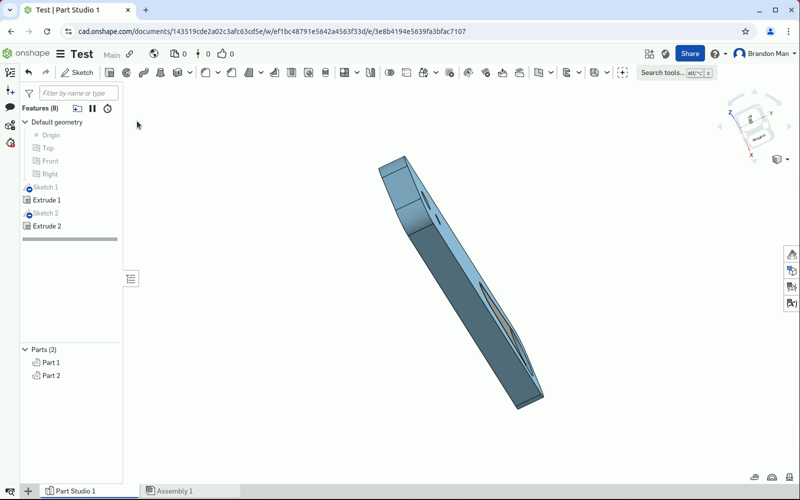
key(up, 2)
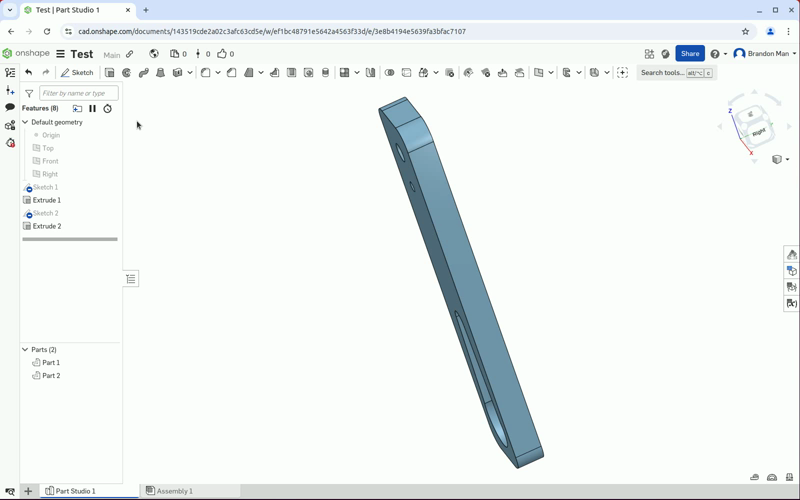
key(right, 2)
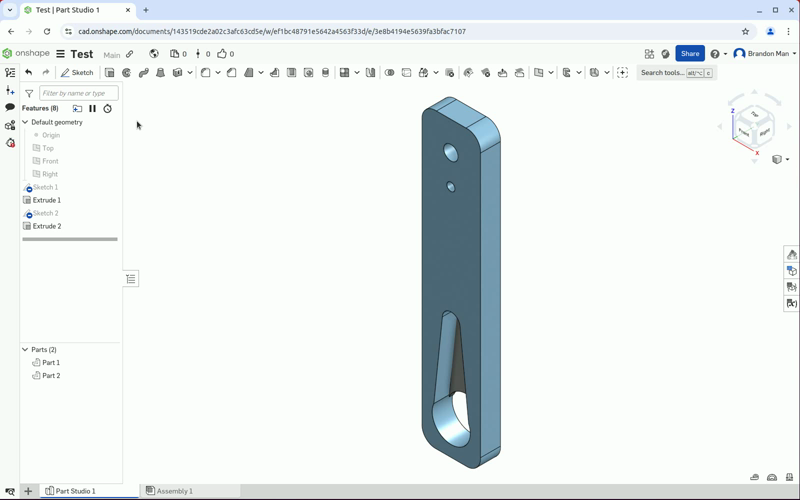
mouse_move(73, 189)
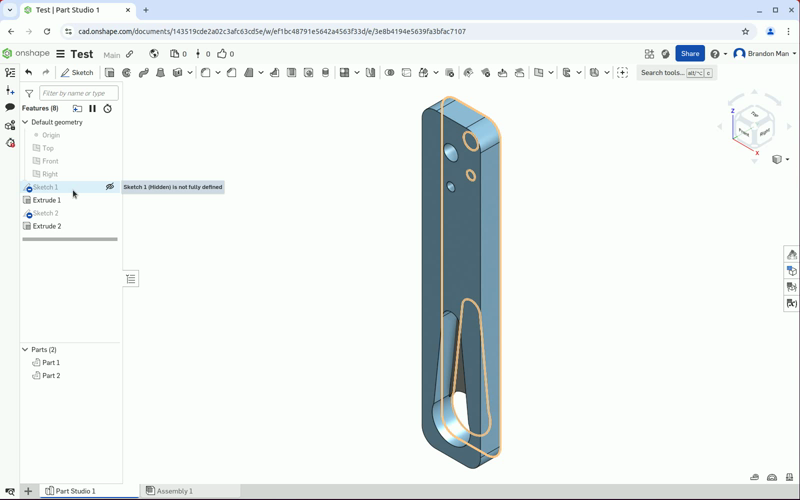
click(73, 189)